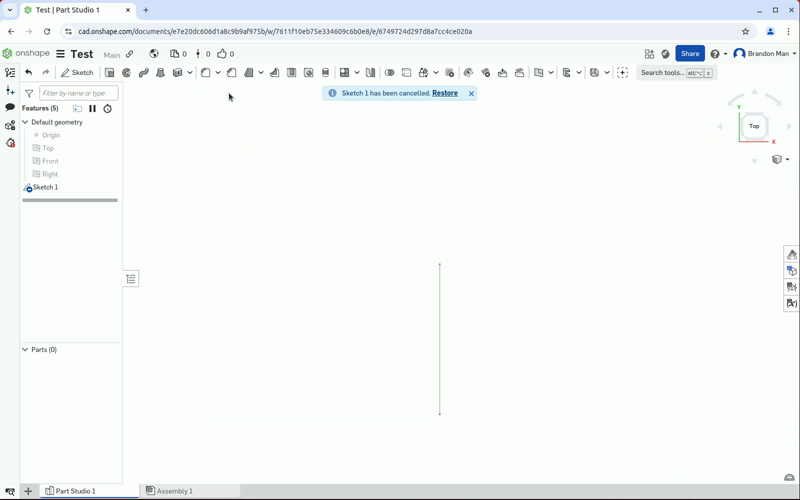
key(shift+h)
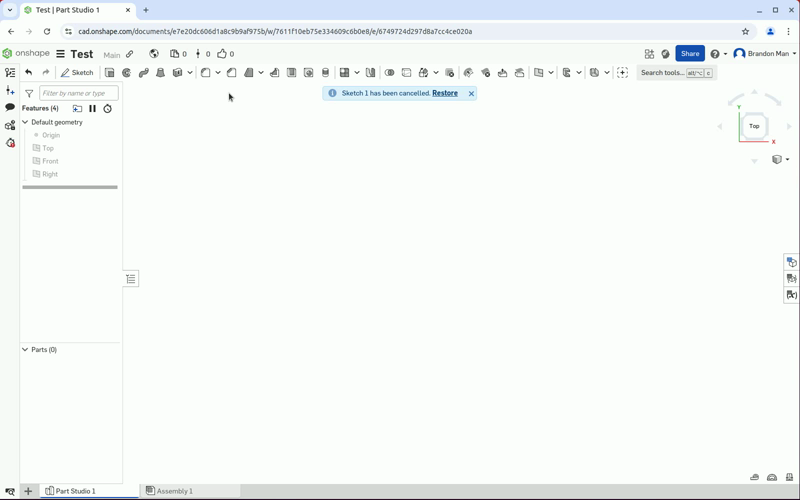
mouse_move(73, 352)
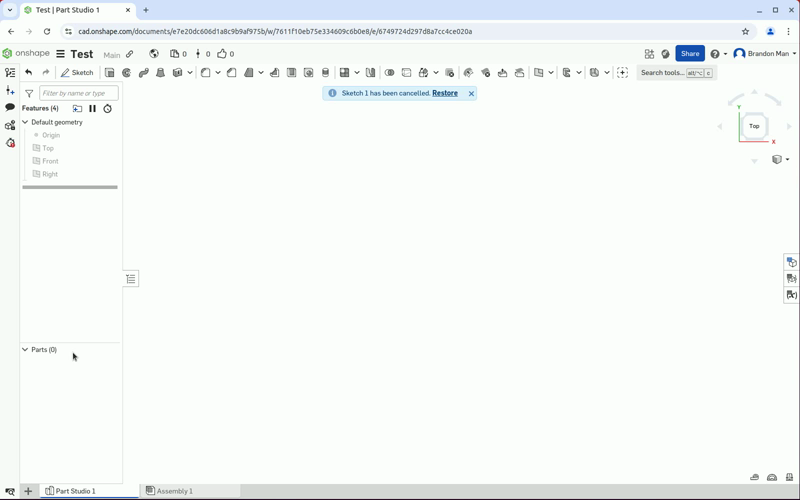
key(y)
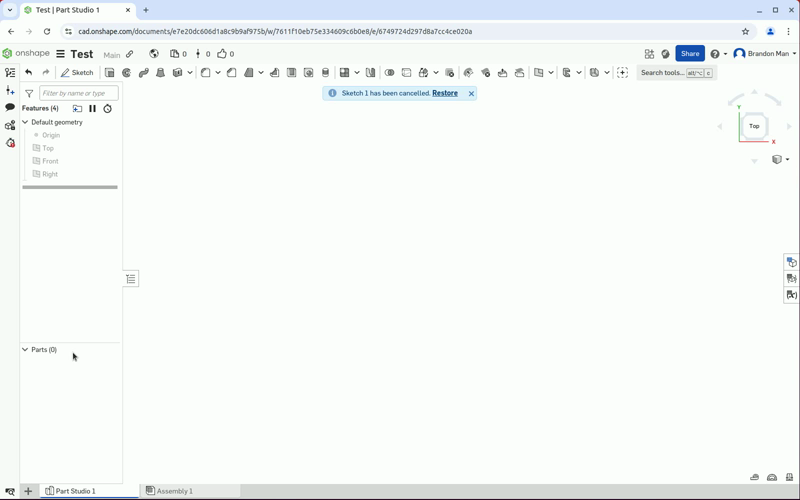
key(shift+p)
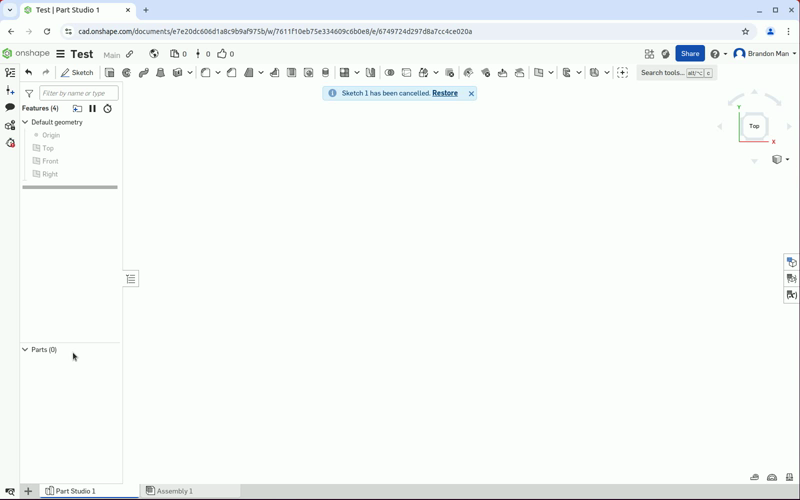
key(space)
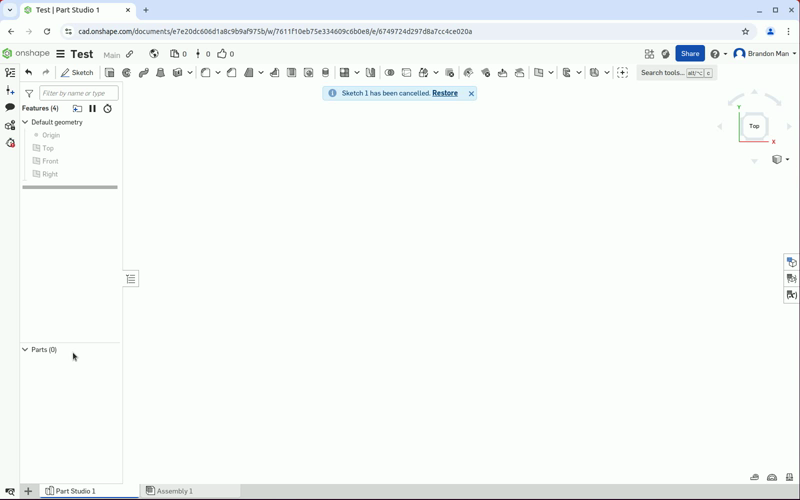
key_down(shift)
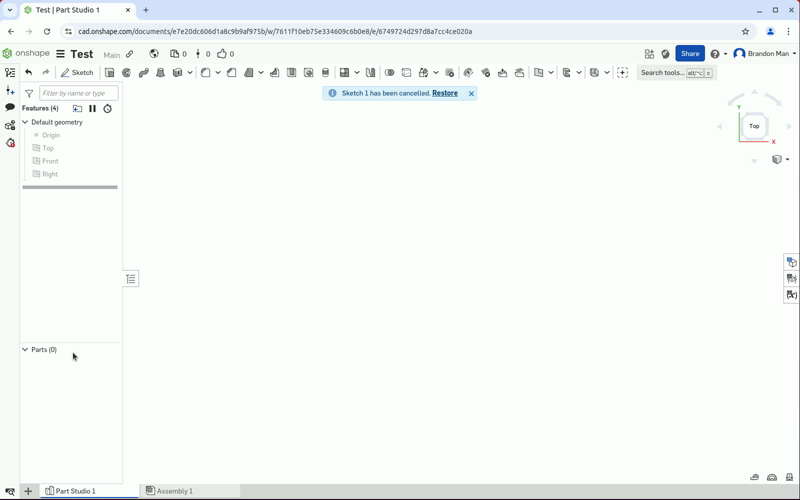
key(up)
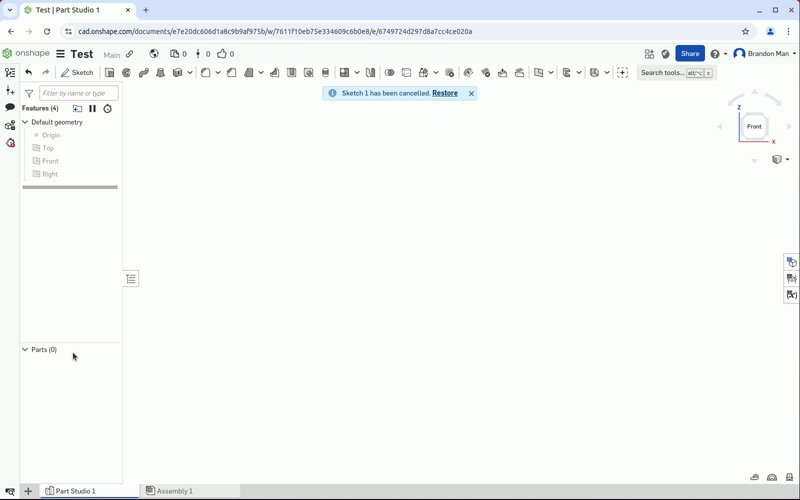
key_up(shift)
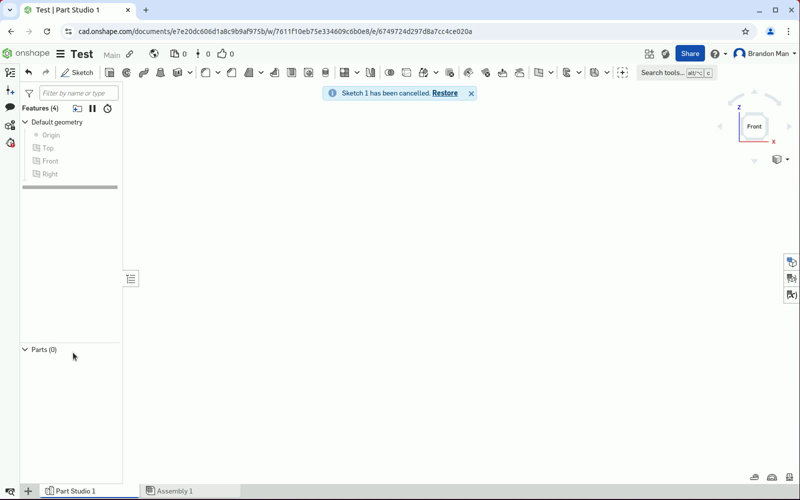
mouse_move(73, 352)
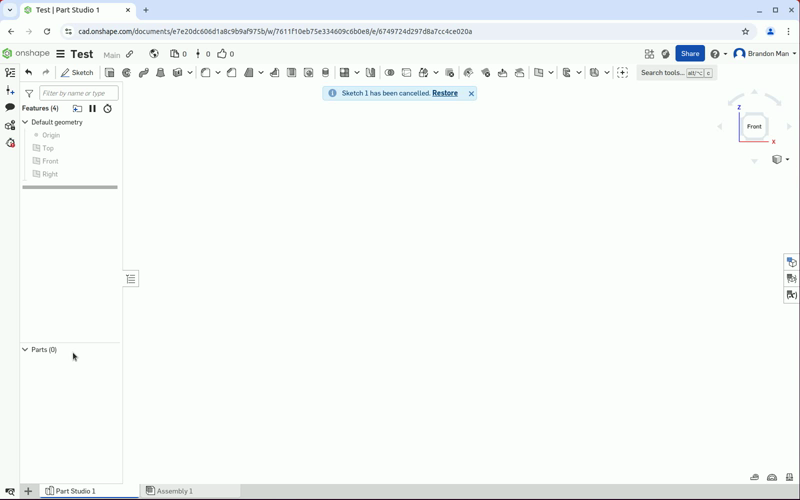
key(shift+y)
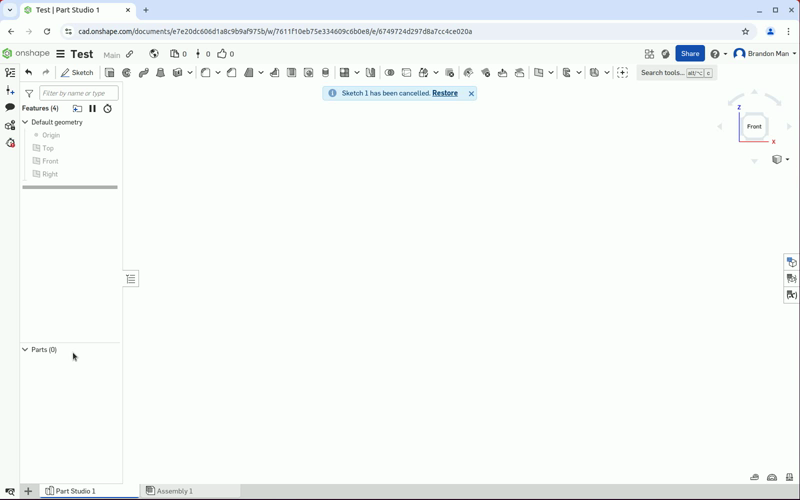
key(shift+s)
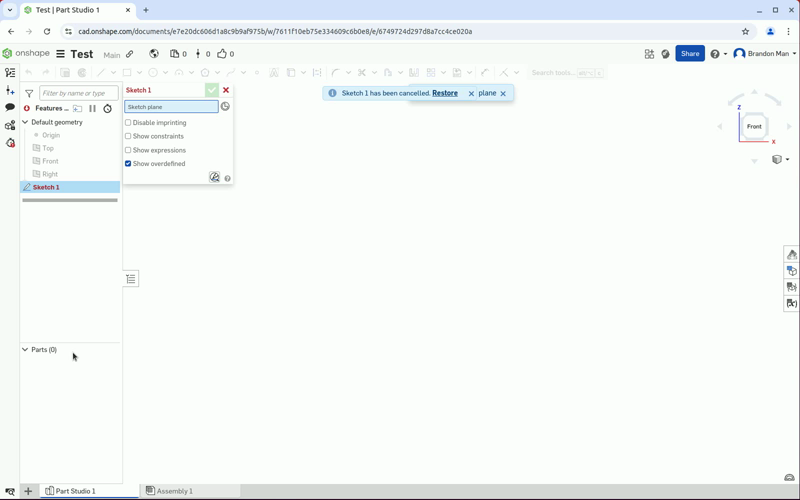
mouse_move(73, 163)
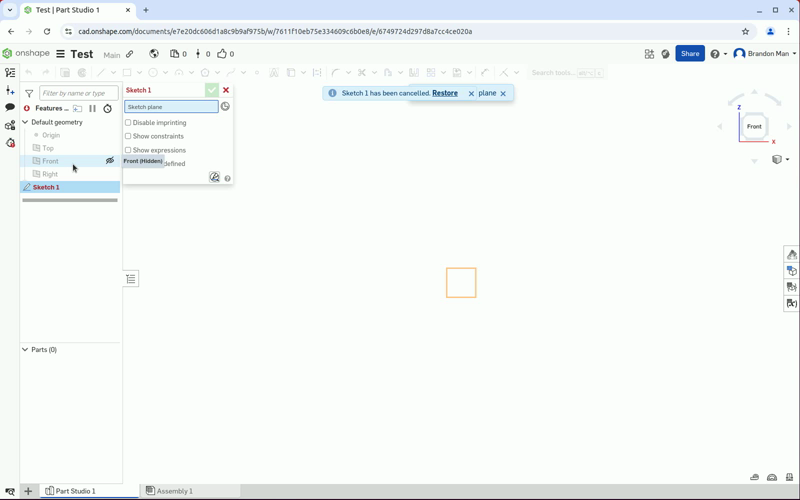
click(73, 163)
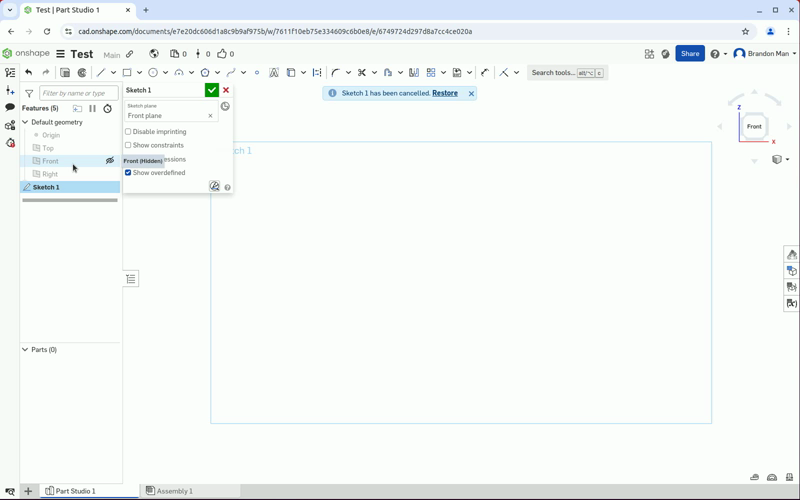
mouse_move(73, 352)
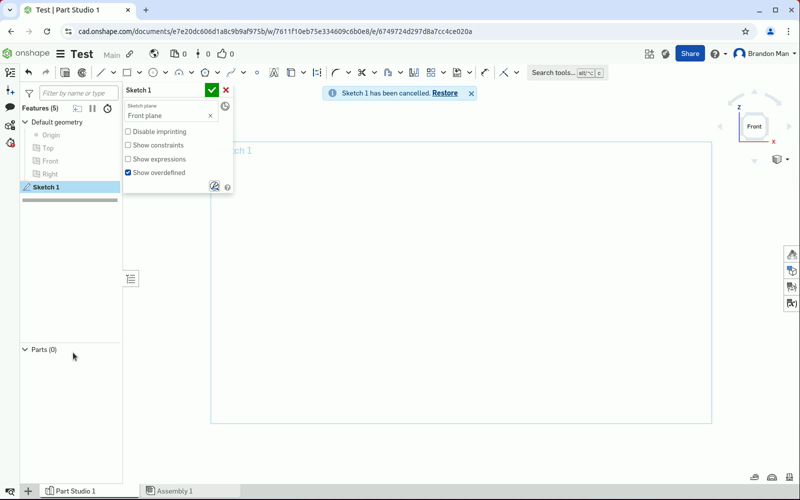
key(y)
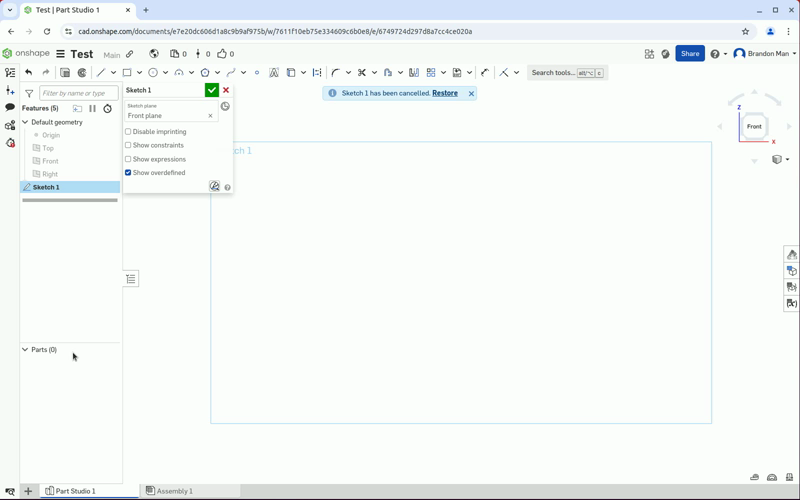
key(l)
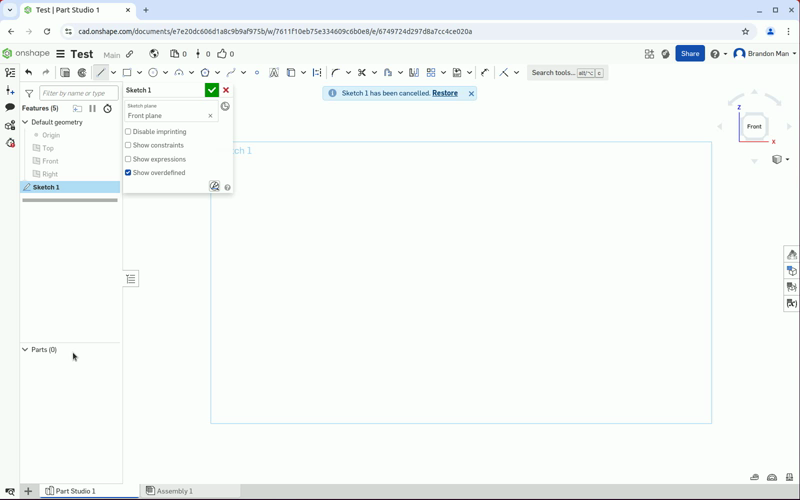
key_down(shift)
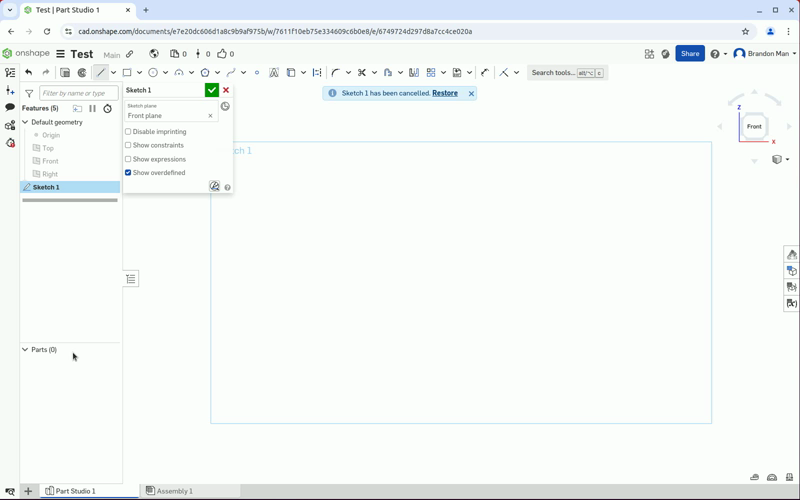
mouse_move(460, 282)
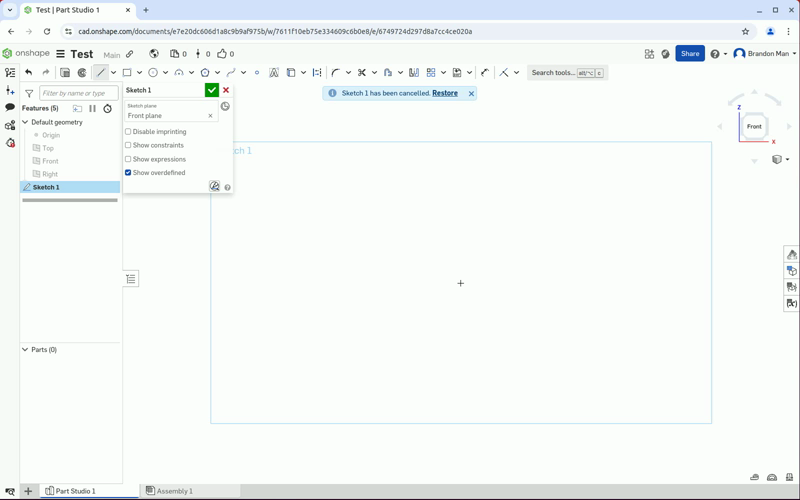
click(460, 282)
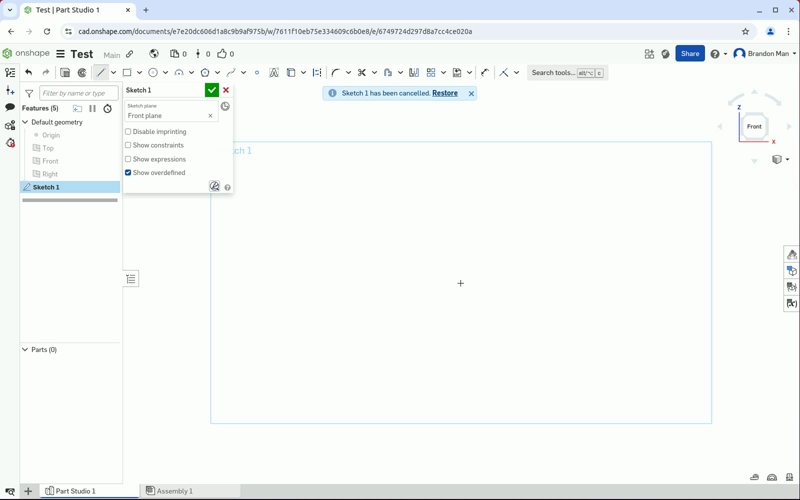
key_up(shift)
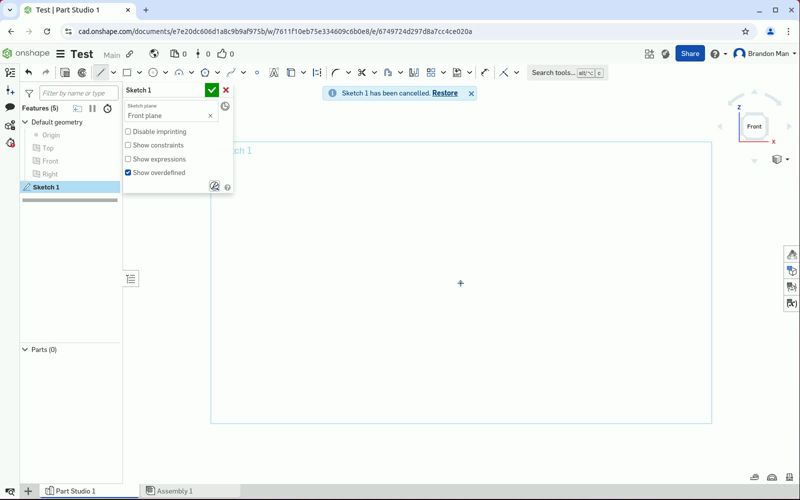
key_down(shift)
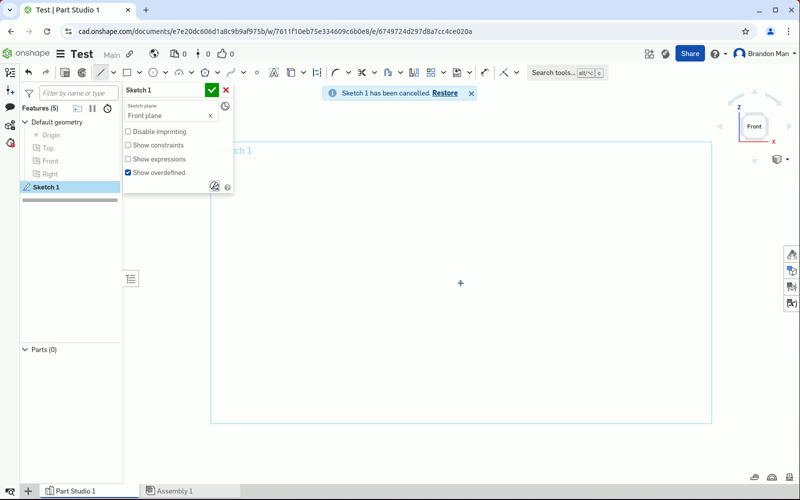
mouse_move(573, 282)
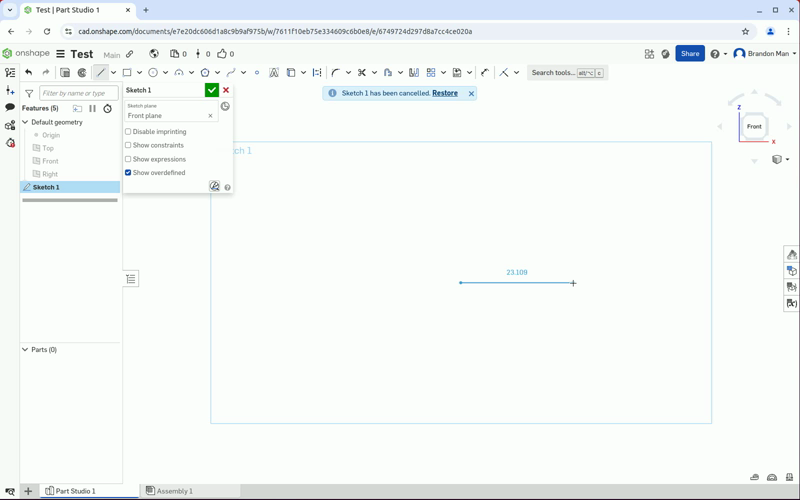
click(573, 282)
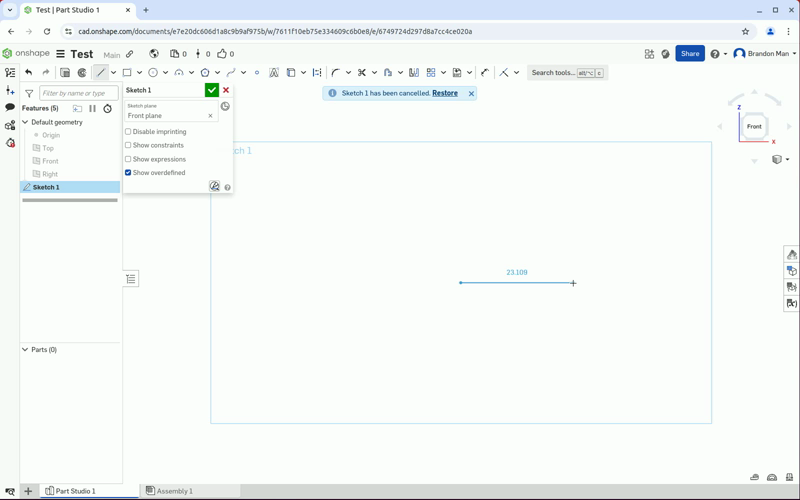
key_up(shift)
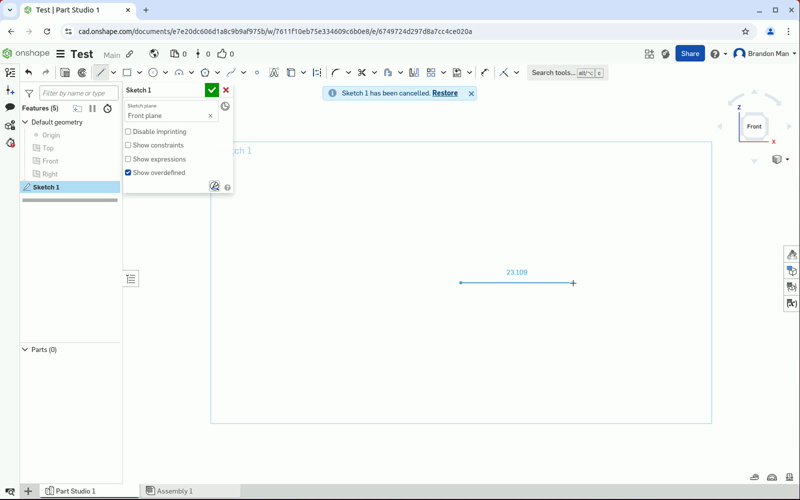
key_down(shift)
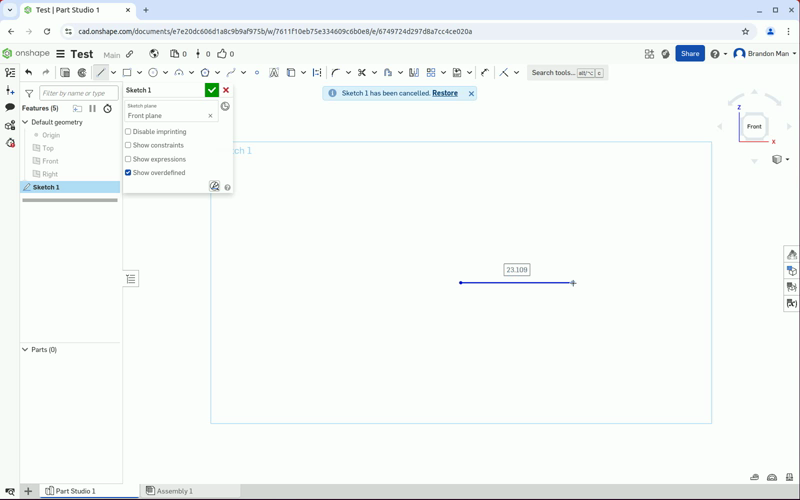
mouse_move(589, 282)
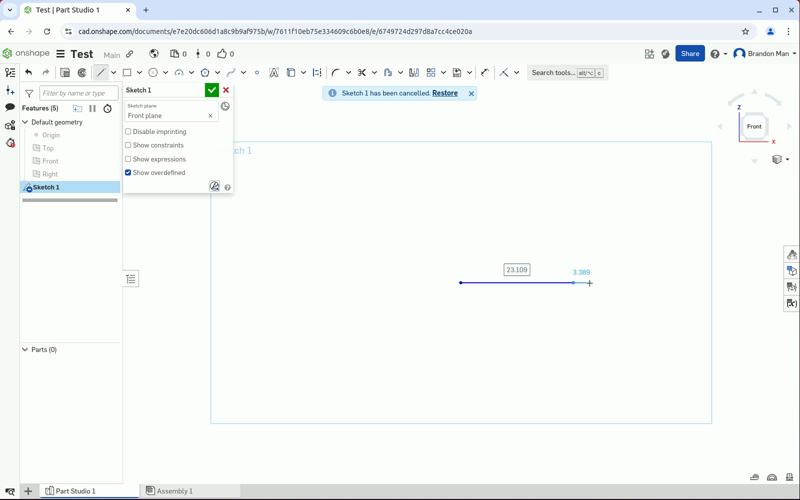
mouse_move(573, 254)
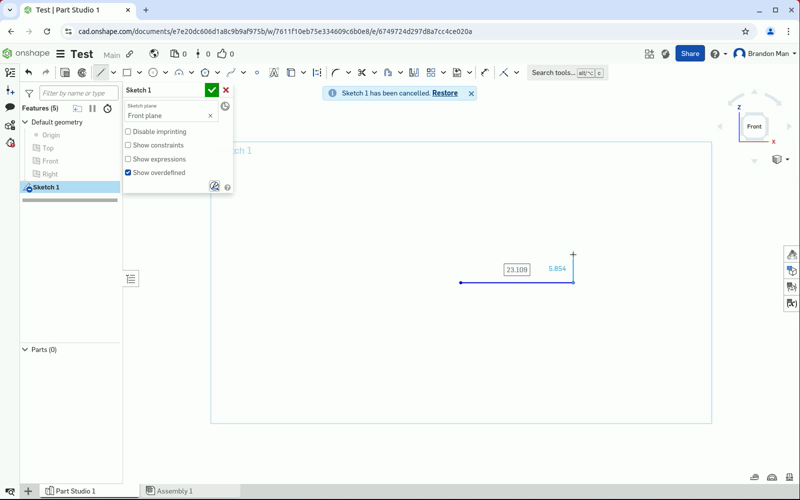
click(573, 254)
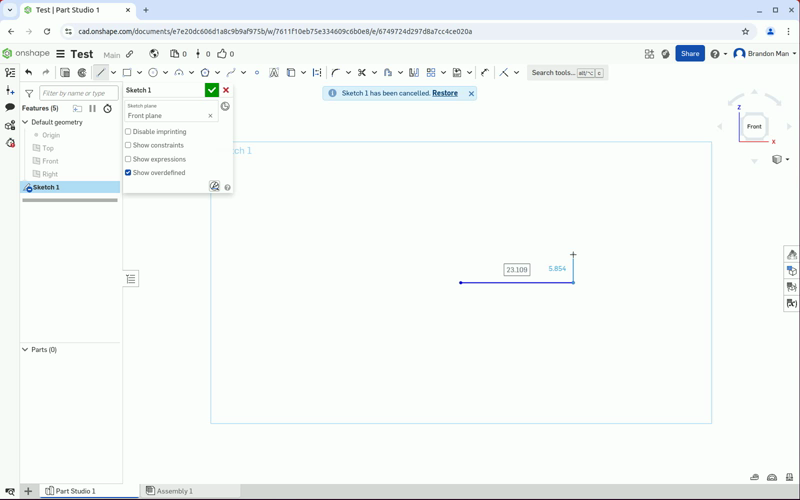
key_up(shift)
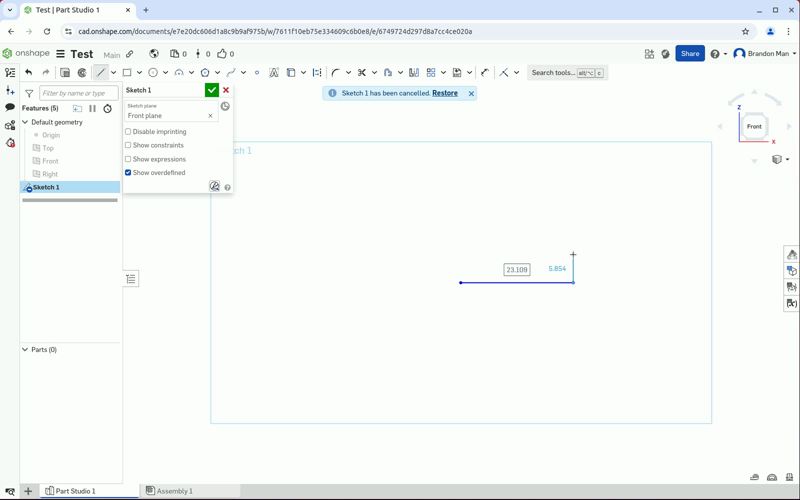
key_down(shift)
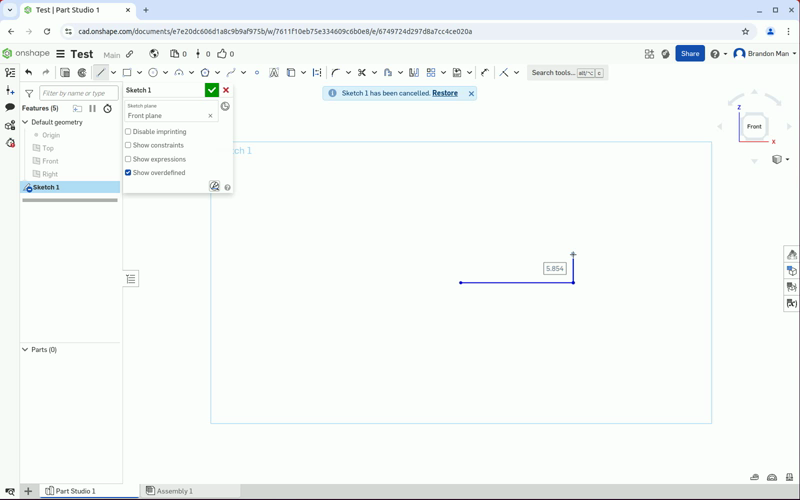
mouse_move(589, 254)
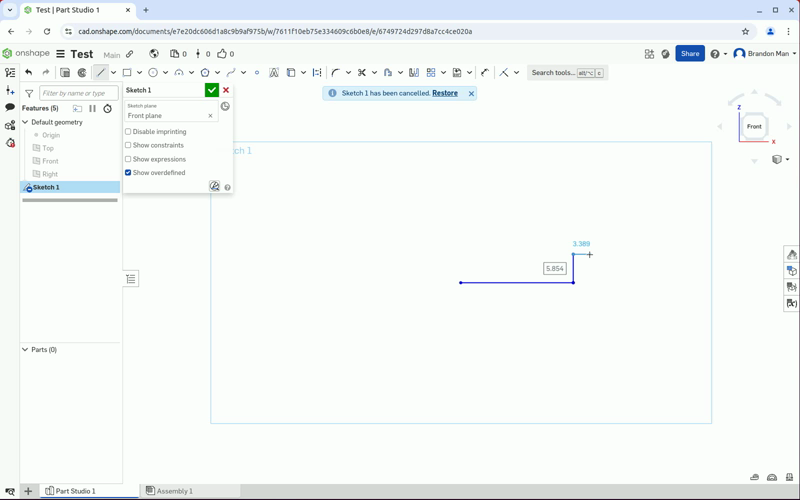
mouse_move(521, 254)
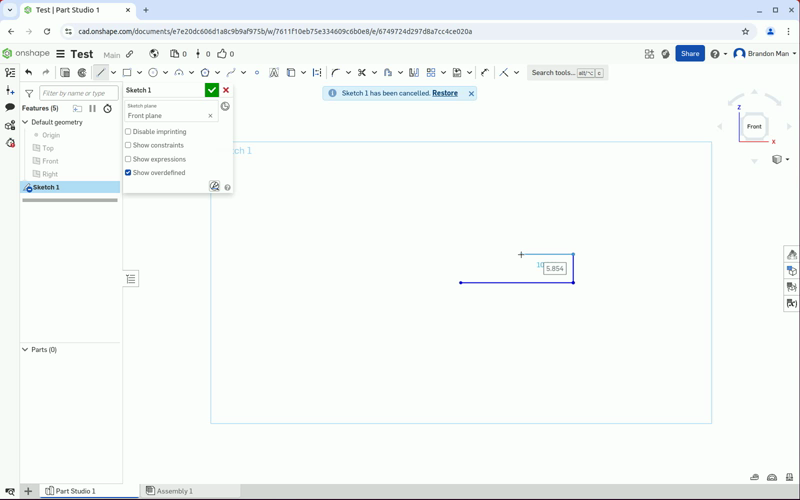
click(521, 254)
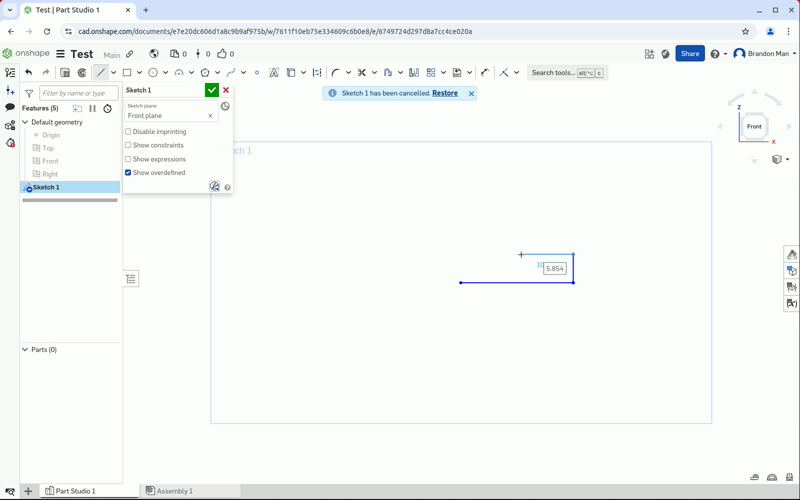
key_up(shift)
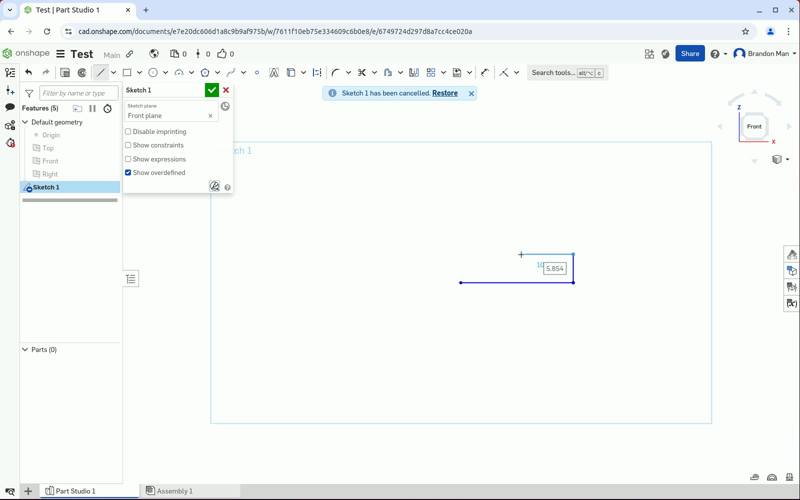
key_down(shift)
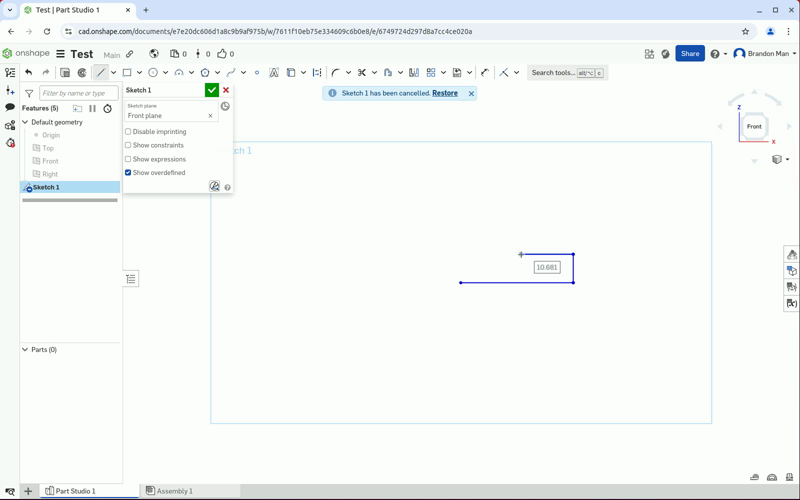
mouse_move(551, 254)
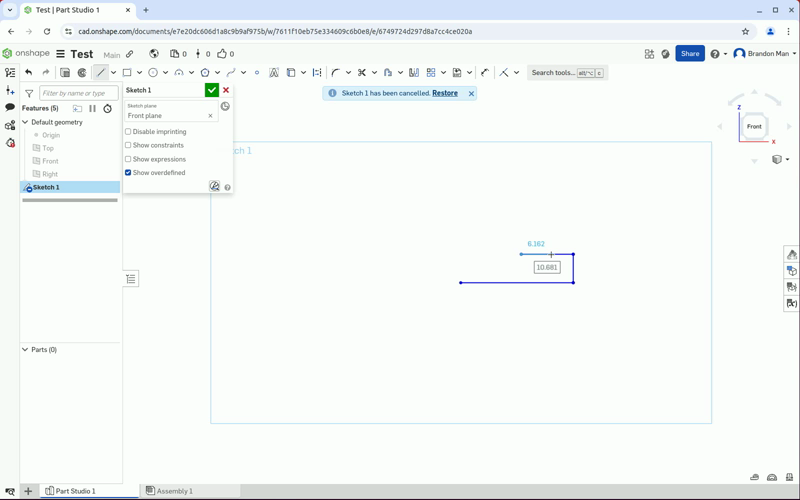
mouse_move(517, 245)
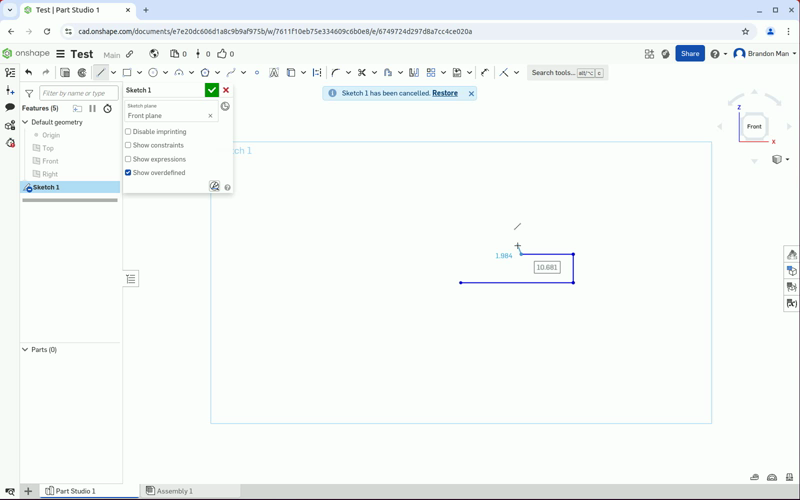
click(517, 245)
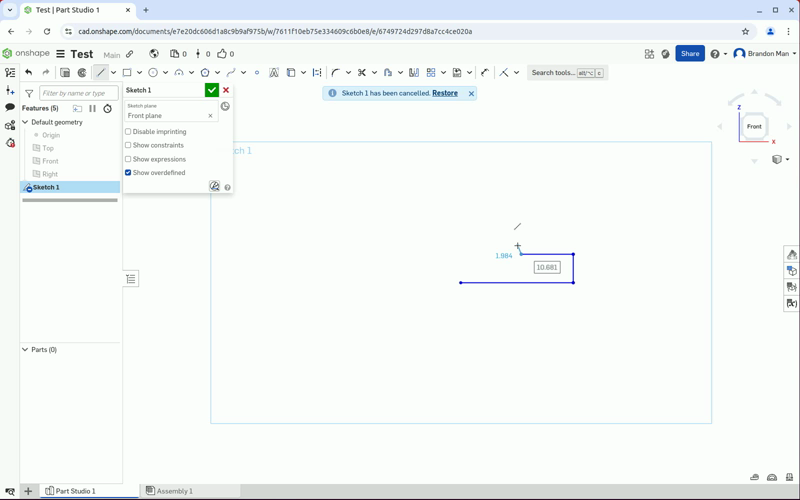
key_up(shift)
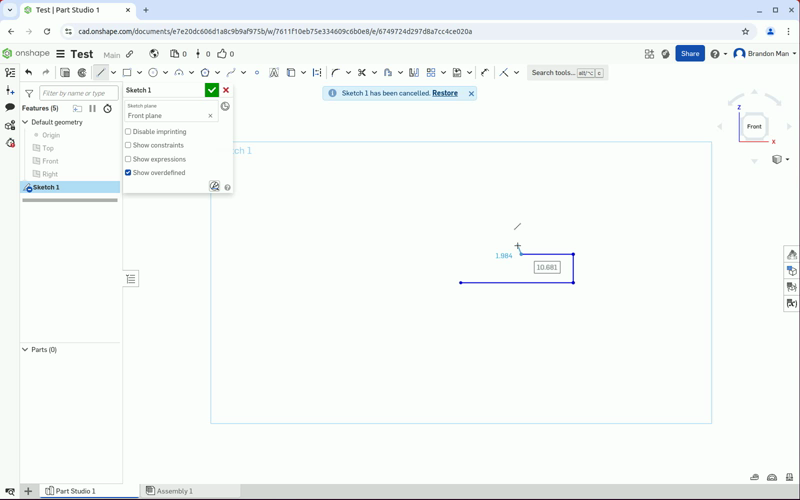
key_down(shift)
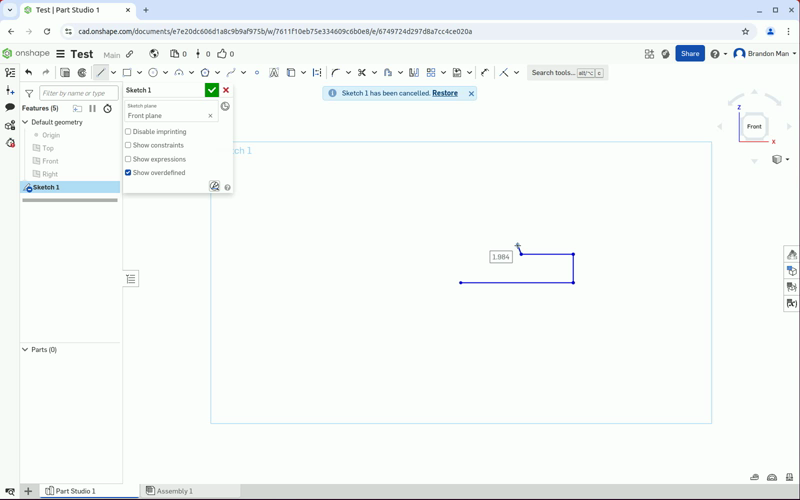
mouse_move(547, 245)
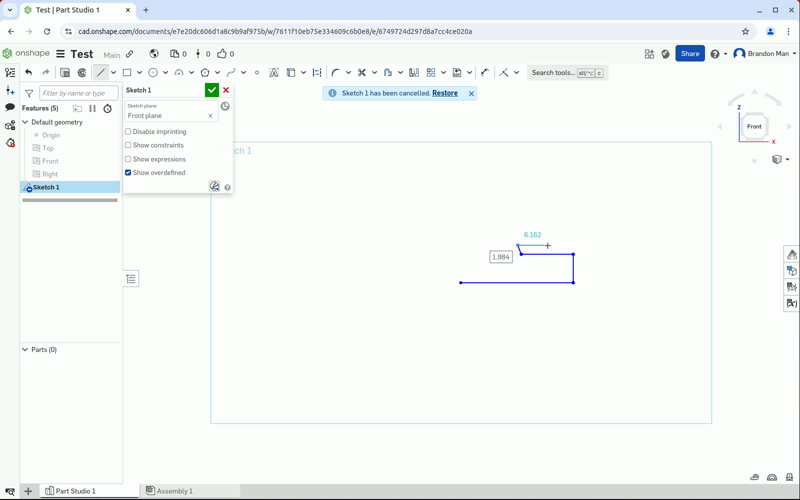
mouse_move(498, 245)
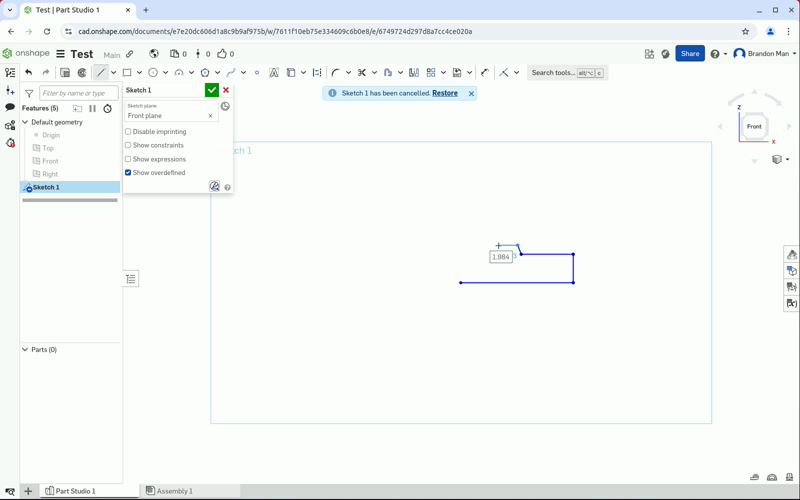
click(498, 245)
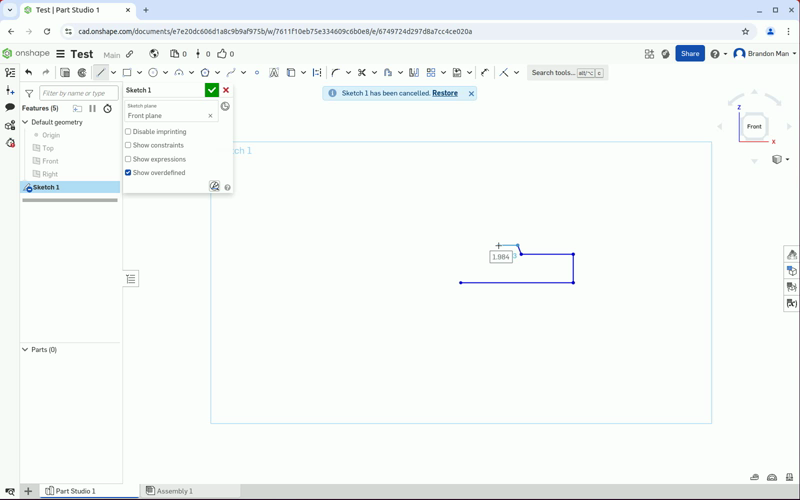
key_up(shift)
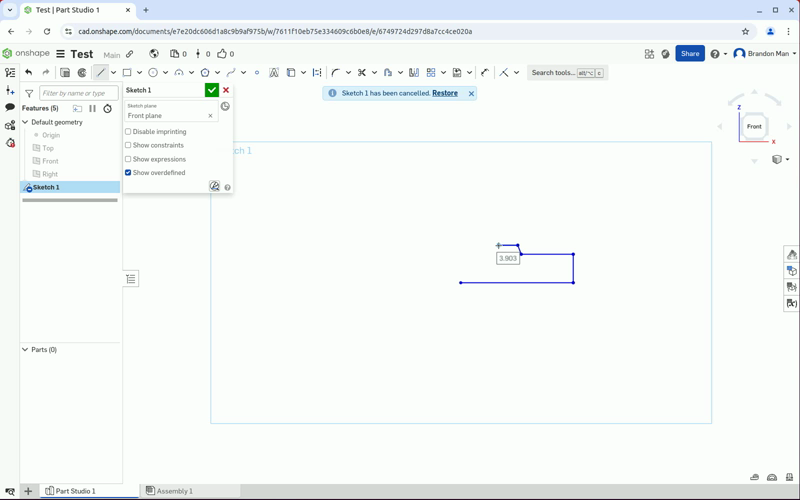
key_down(shift)
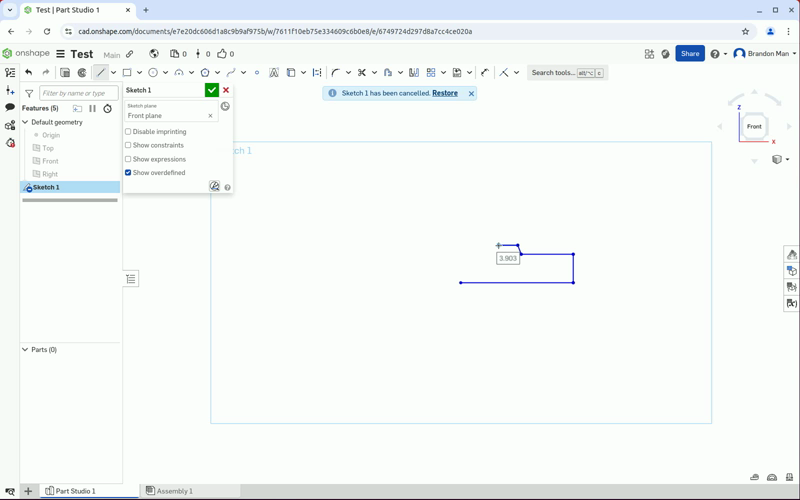
mouse_move(528, 245)
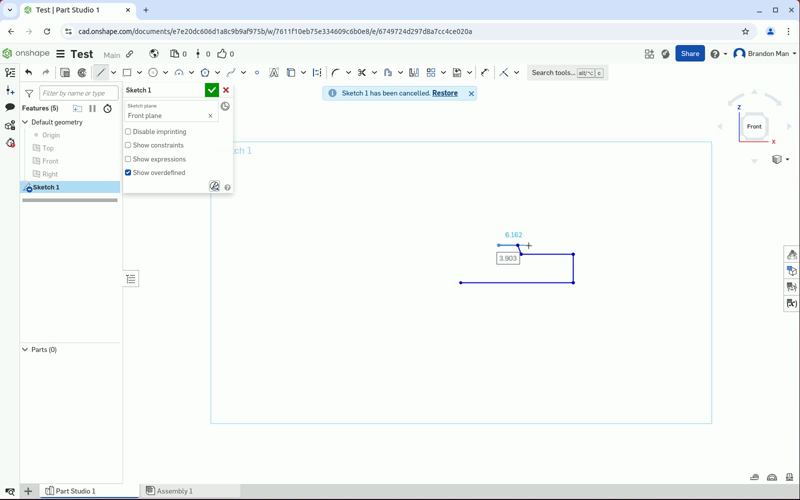
mouse_move(498, 254)
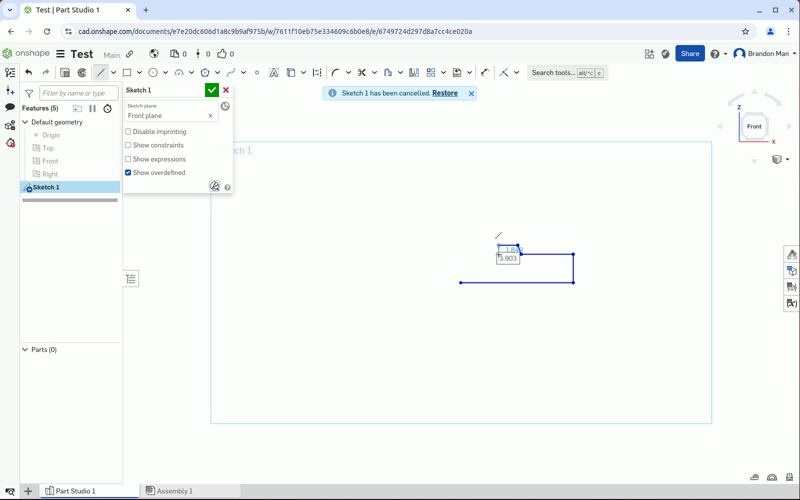
click(498, 254)
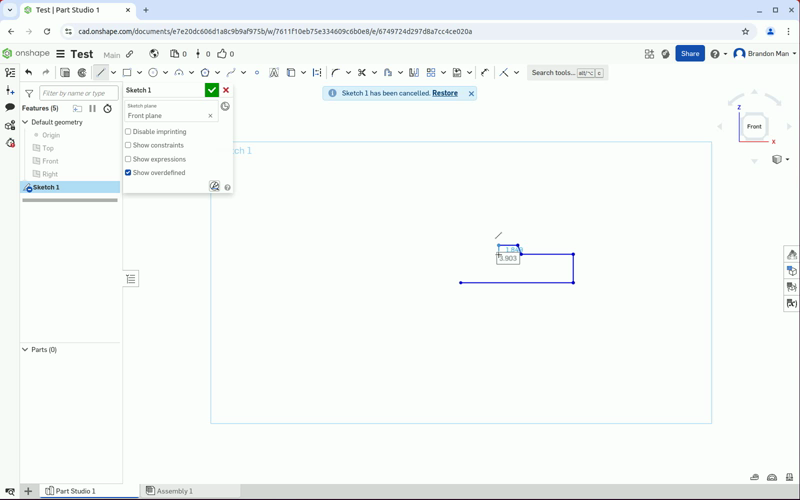
key_up(shift)
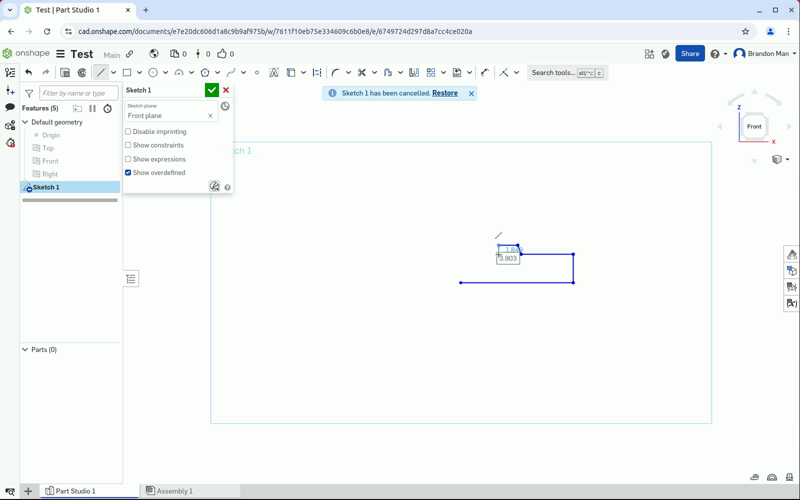
key_down(shift)
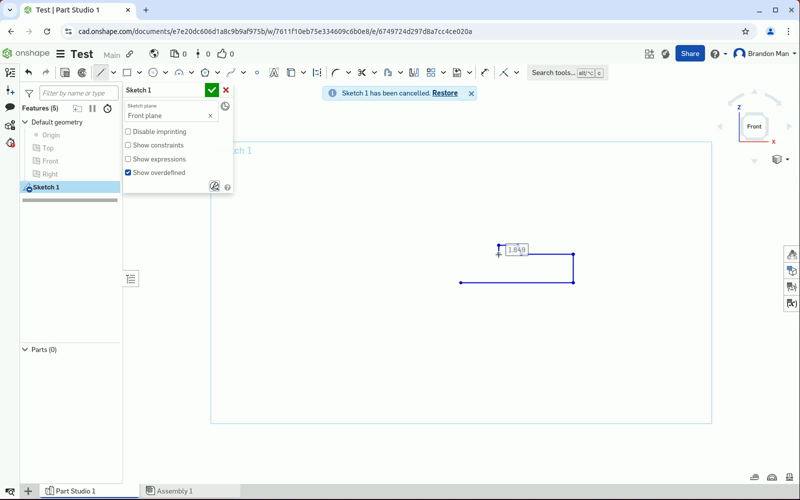
mouse_move(528, 254)
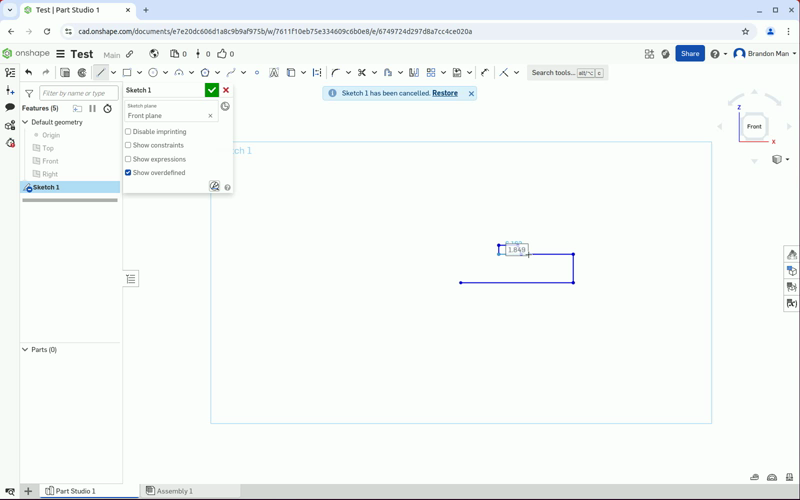
mouse_move(508, 254)
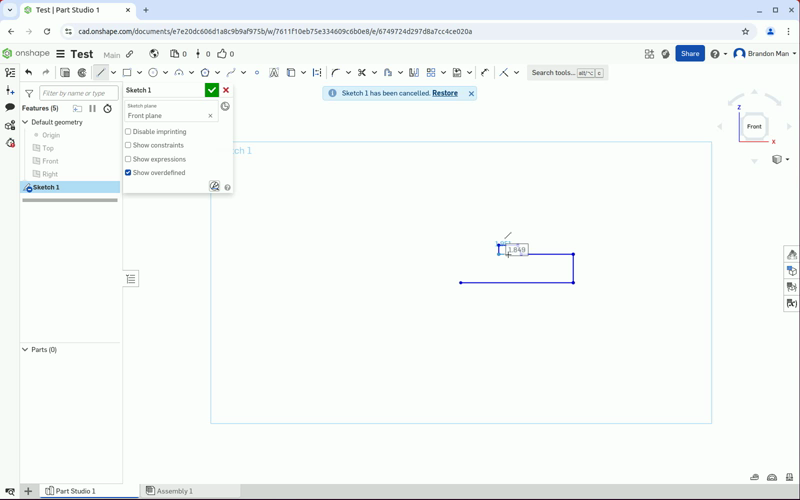
click(508, 254)
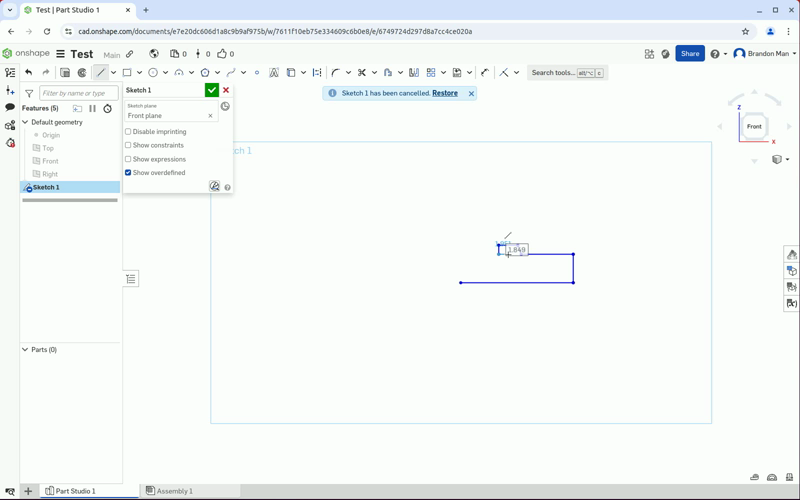
key_up(shift)
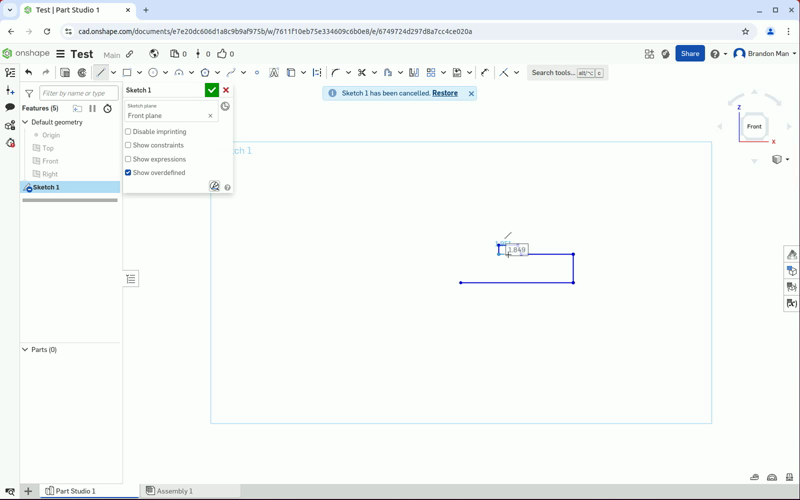
key_down(shift)
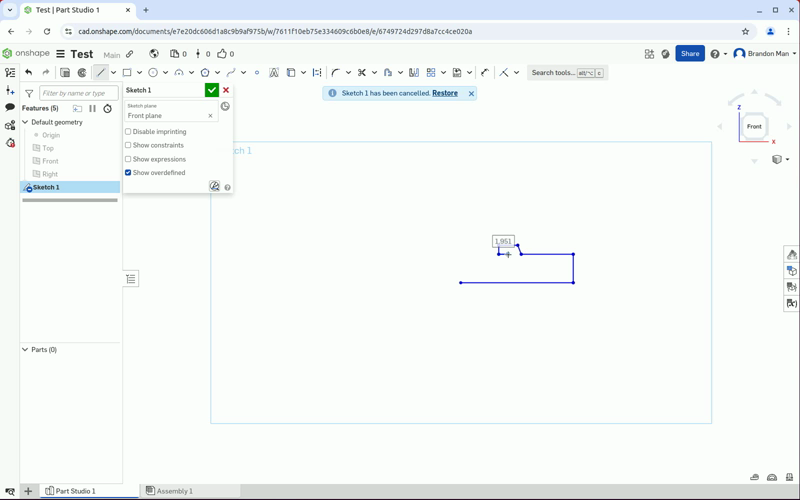
mouse_move(538, 254)
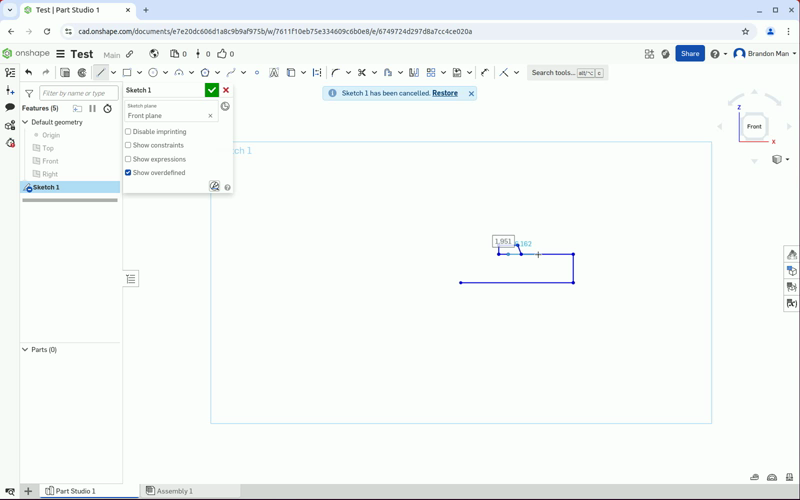
mouse_move(508, 264)
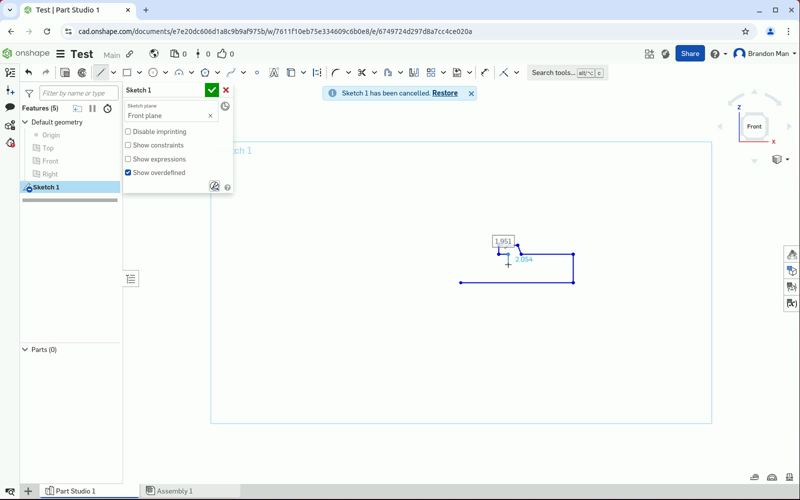
click(508, 264)
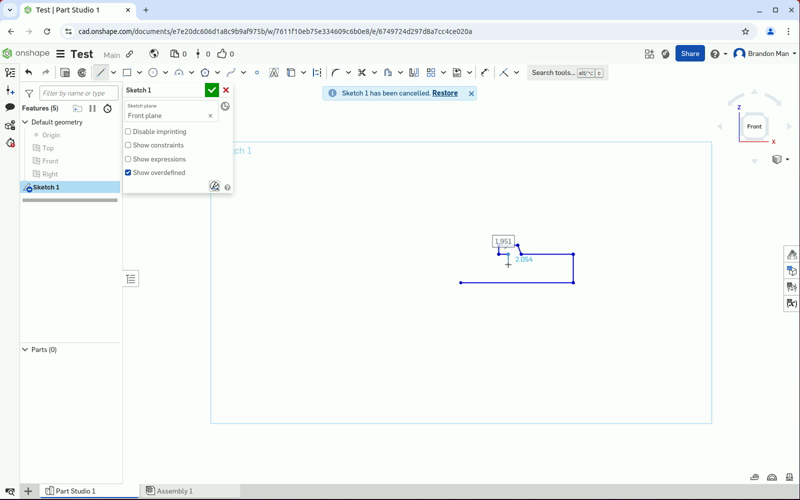
key_up(shift)
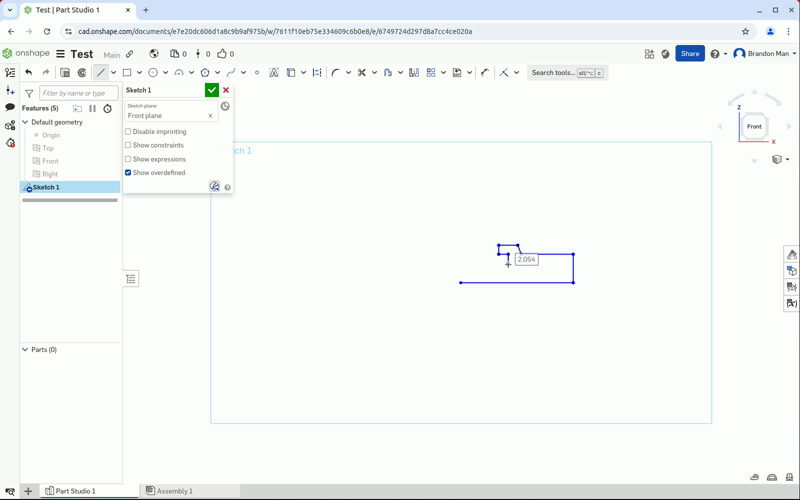
key_down(shift)
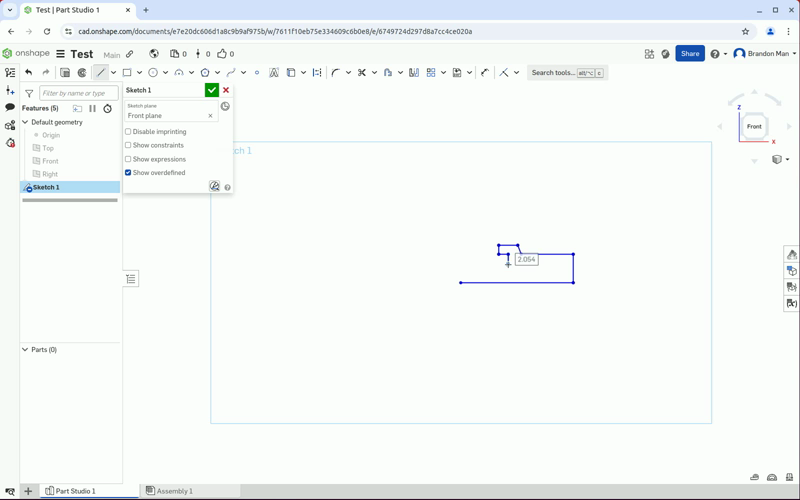
mouse_move(538, 264)
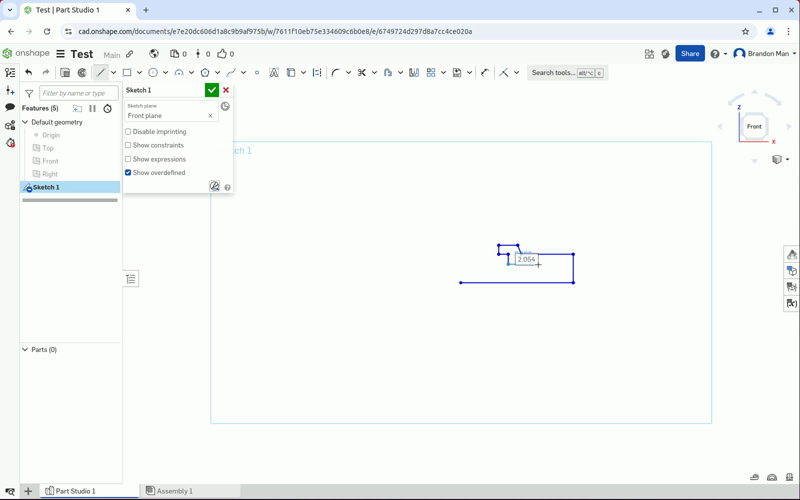
mouse_move(470, 264)
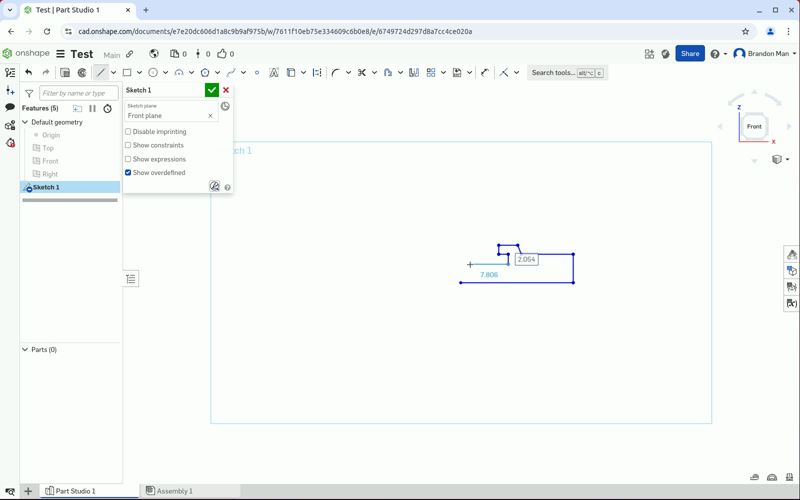
click(470, 264)
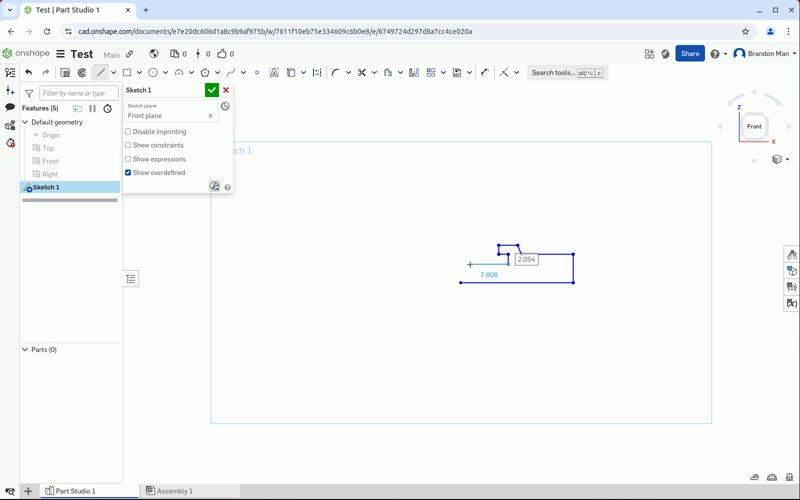
key_up(shift)
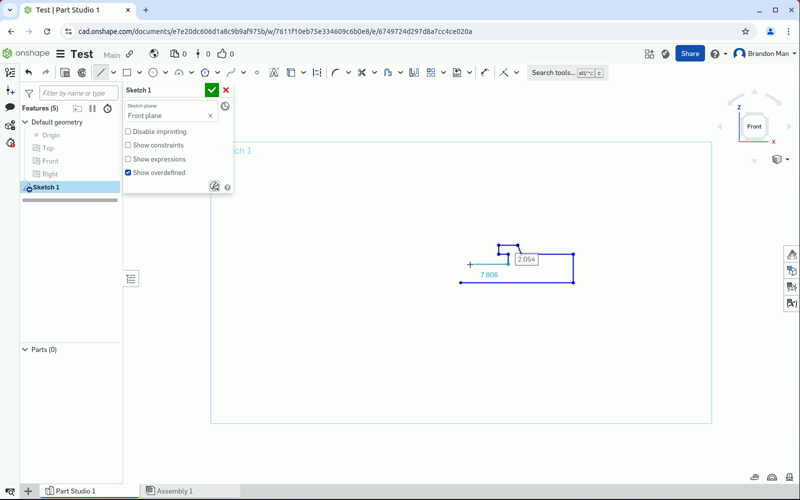
key_down(shift)
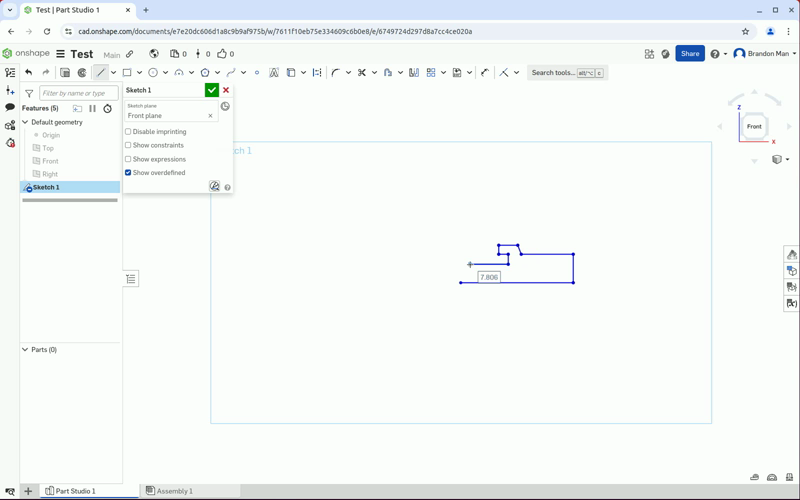
mouse_move(500, 264)
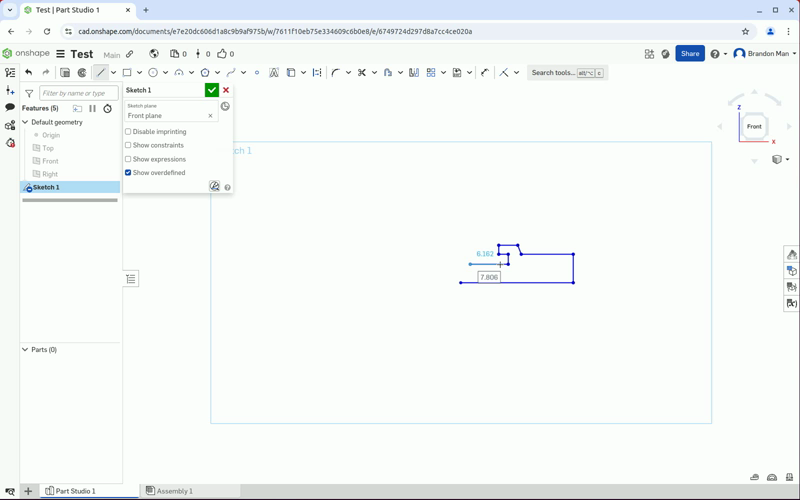
mouse_move(470, 254)
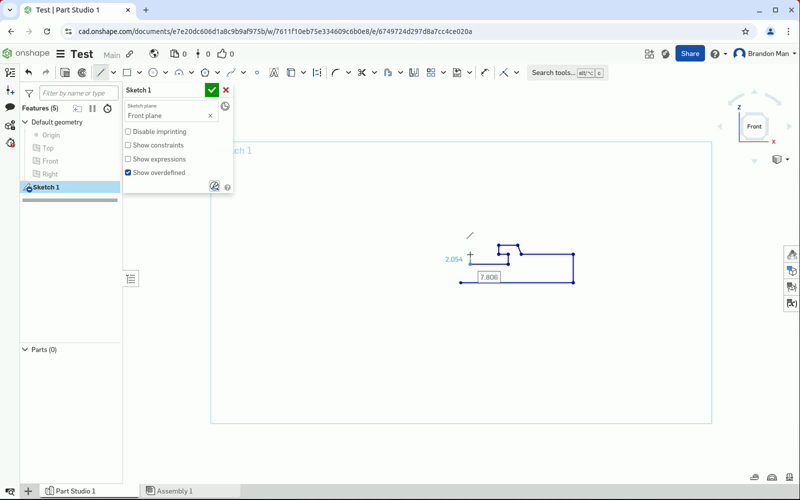
click(470, 254)
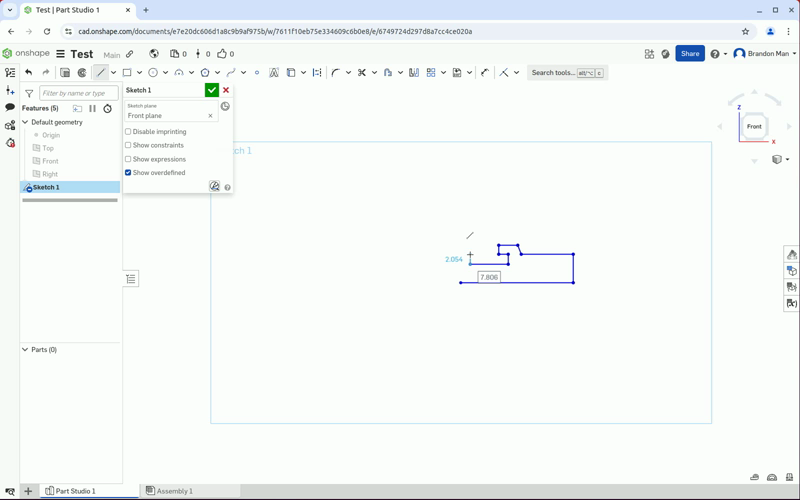
key_up(shift)
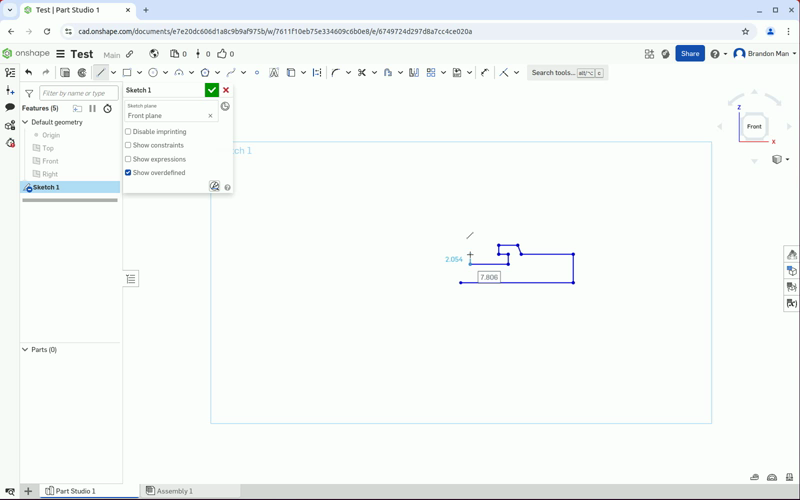
key_down(shift)
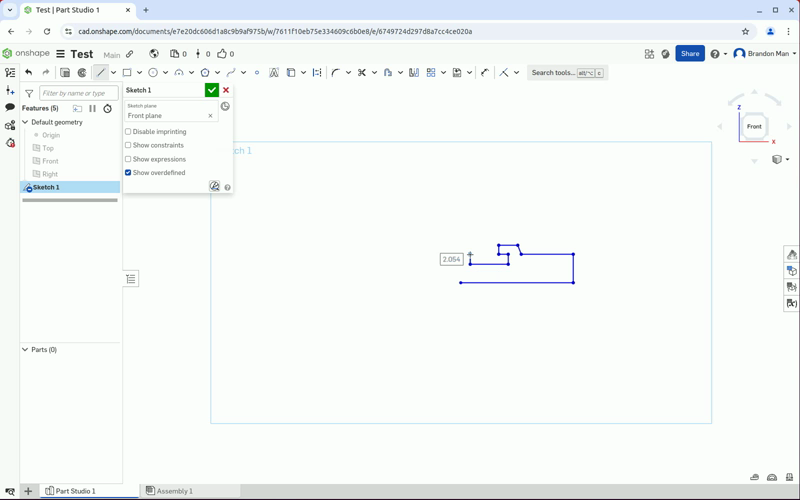
mouse_move(500, 254)
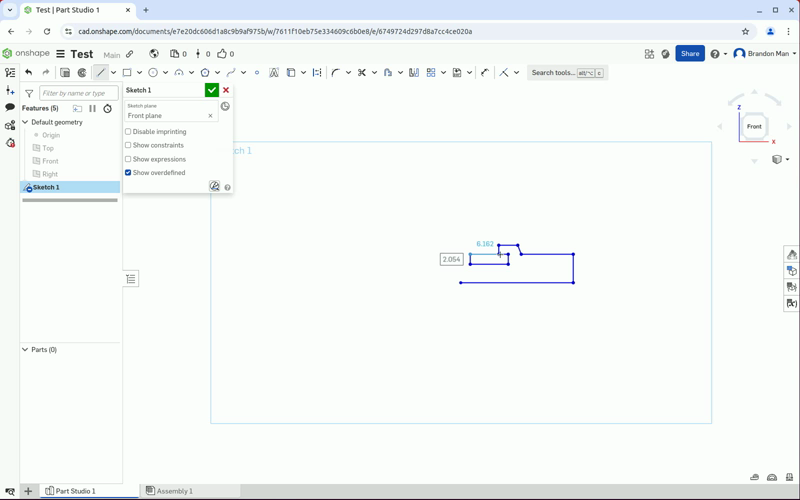
mouse_move(479, 254)
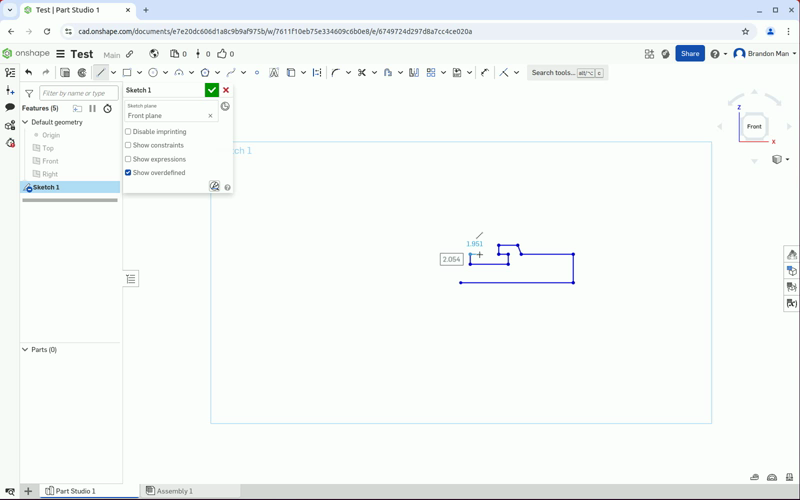
click(479, 254)
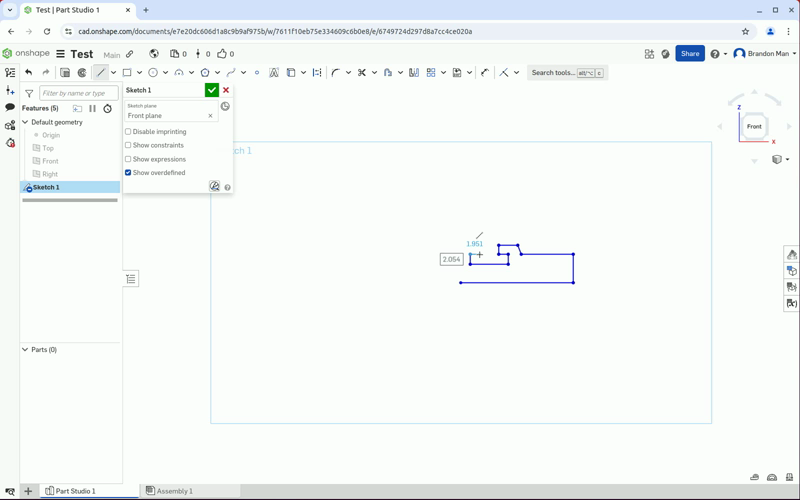
key_up(shift)
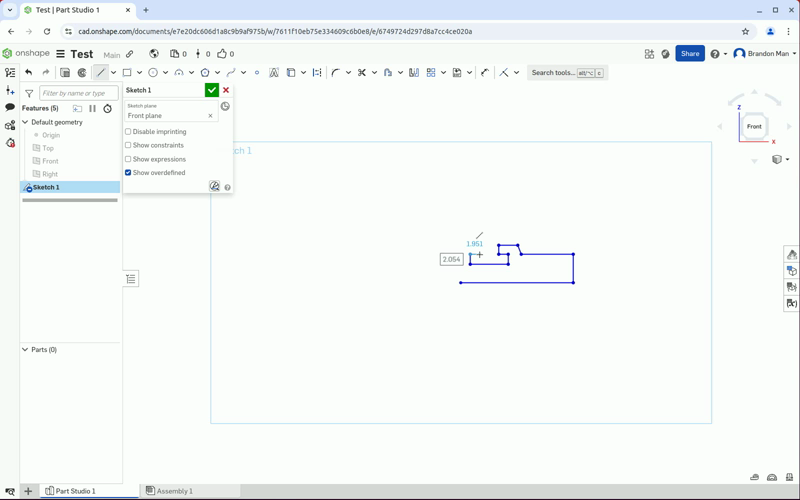
key_down(shift)
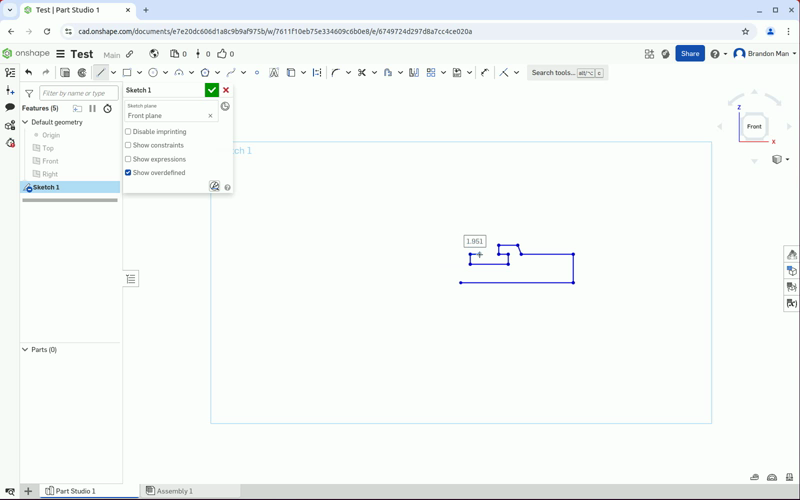
mouse_move(509, 254)
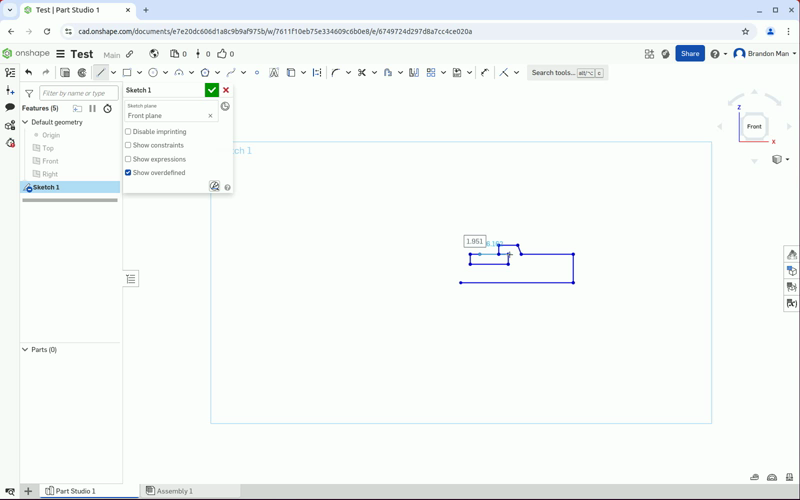
mouse_move(479, 245)
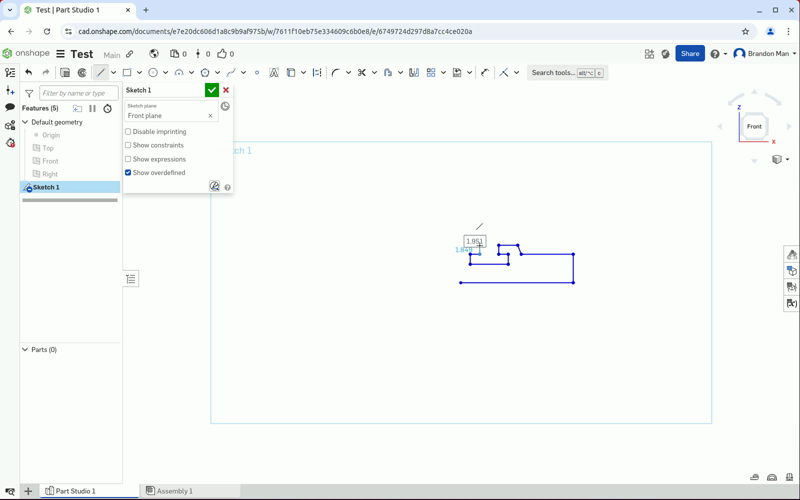
click(479, 245)
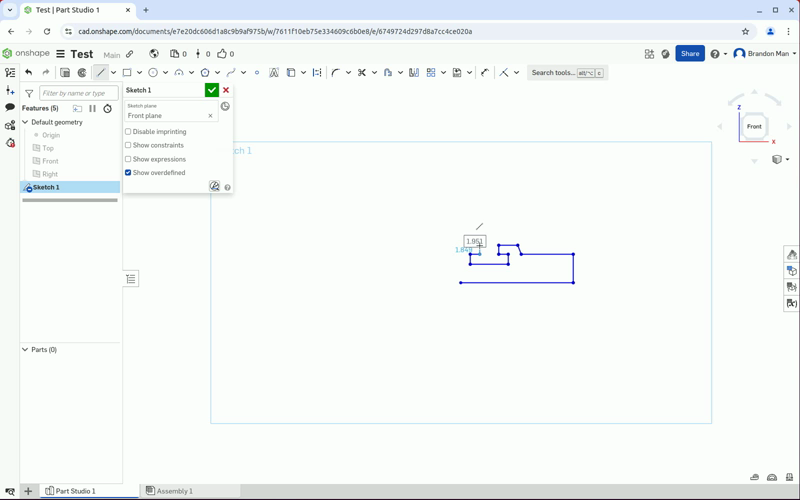
key_up(shift)
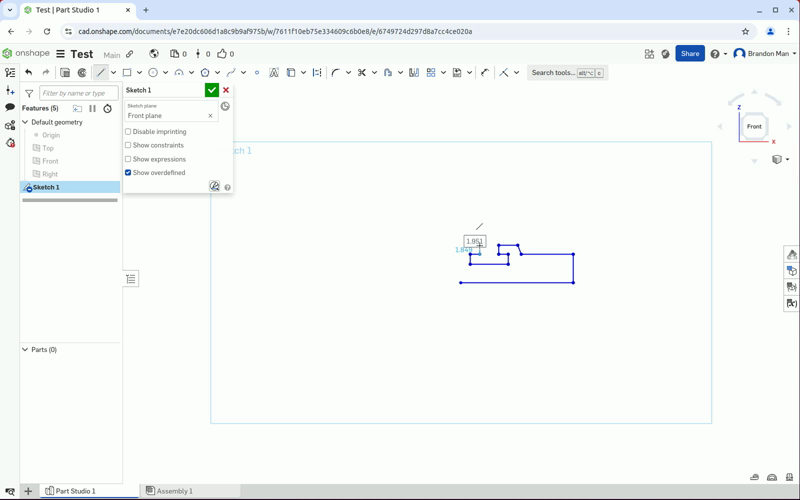
key_down(shift)
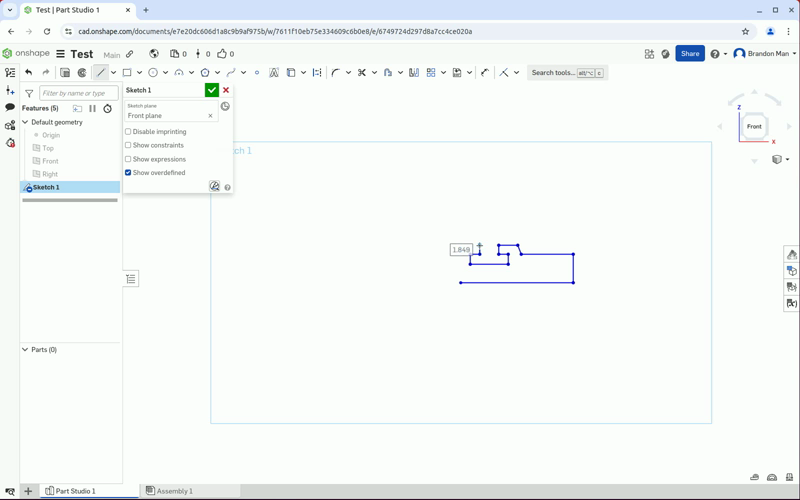
mouse_move(509, 245)
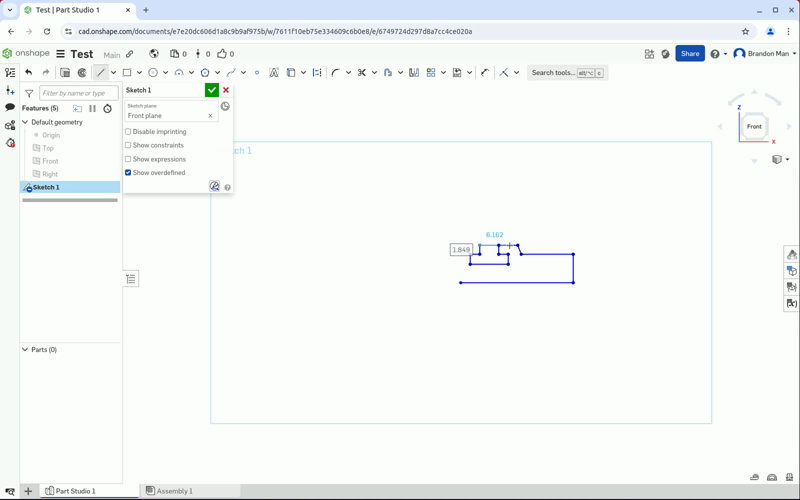
mouse_move(460, 245)
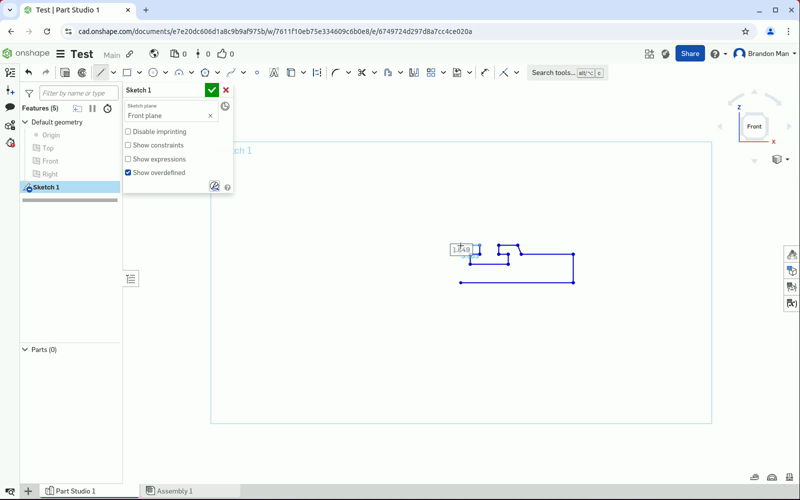
click(460, 245)
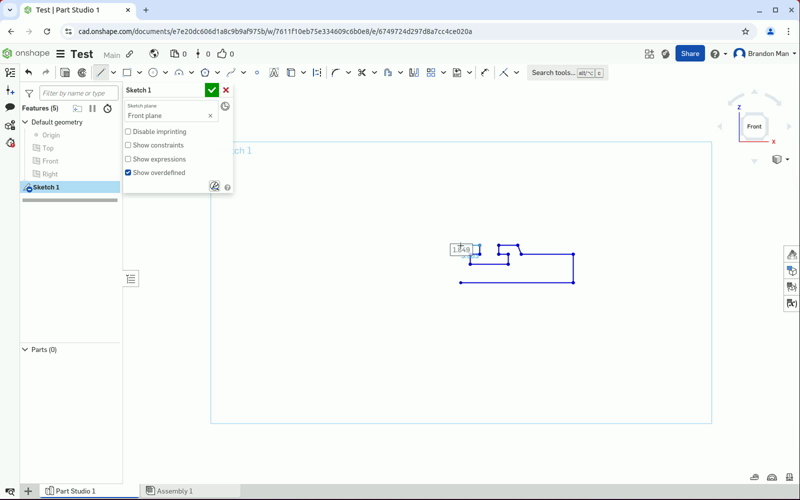
key_up(shift)
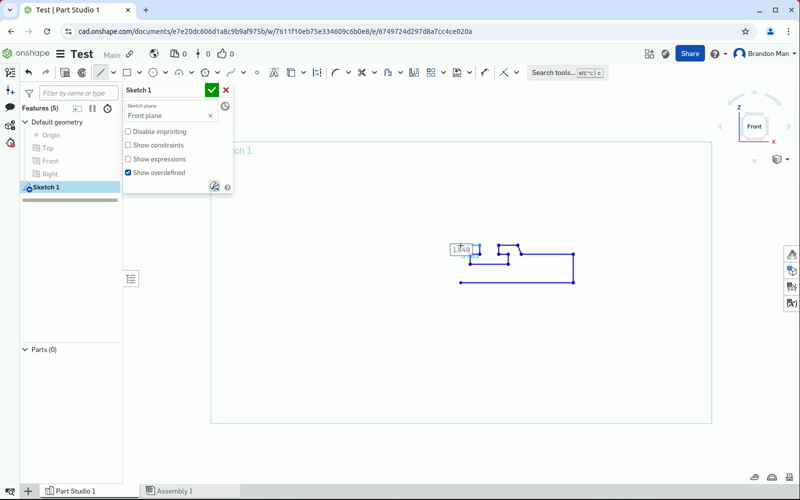
mouse_move(490, 245)
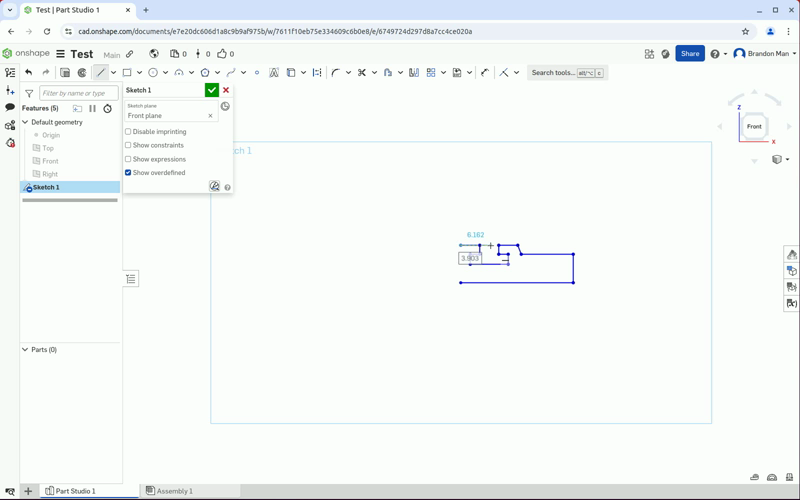
key_down(shift)
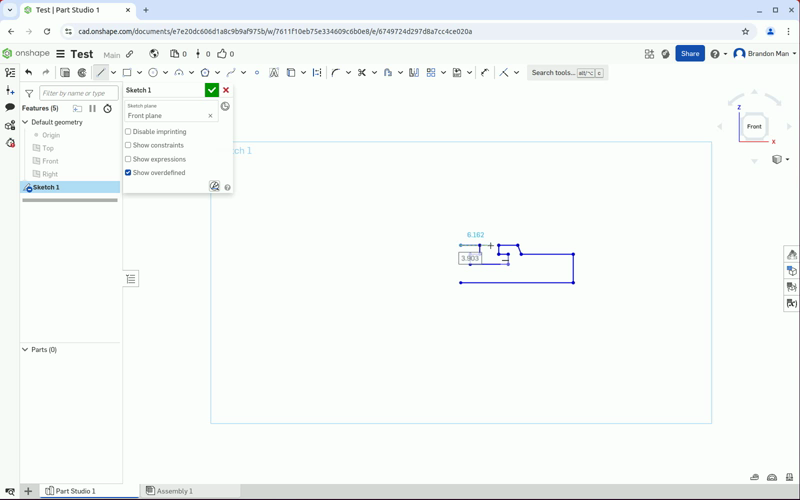
mouse_move(460, 282)
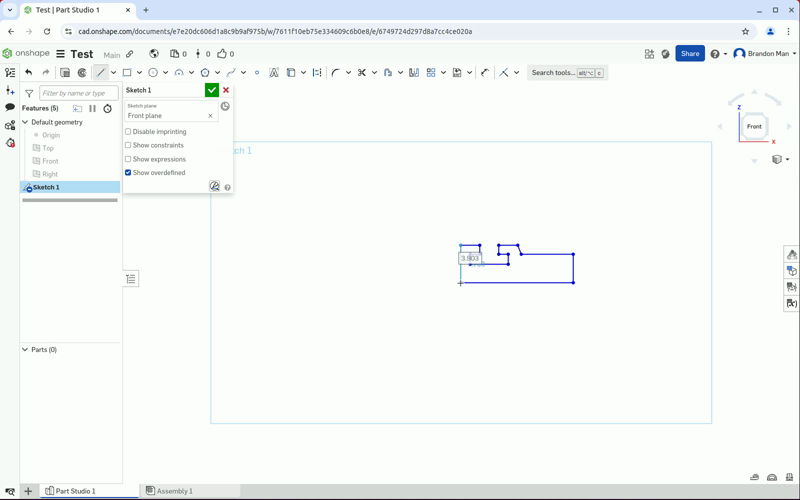
key_up(shift)
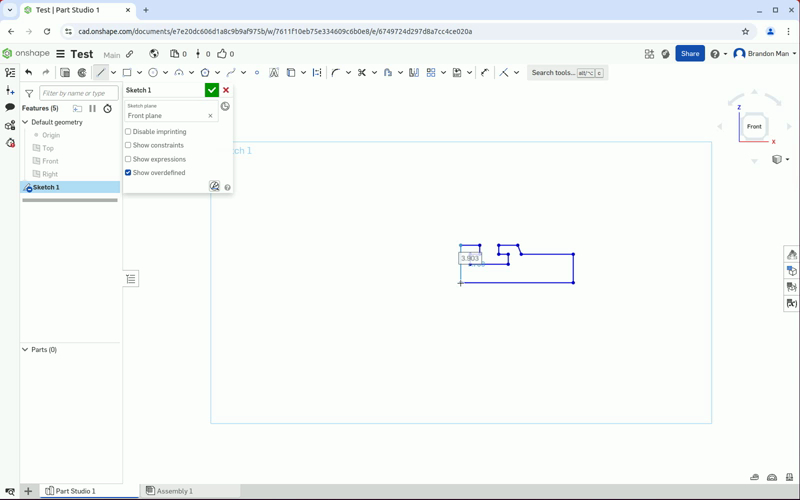
click(460, 282)
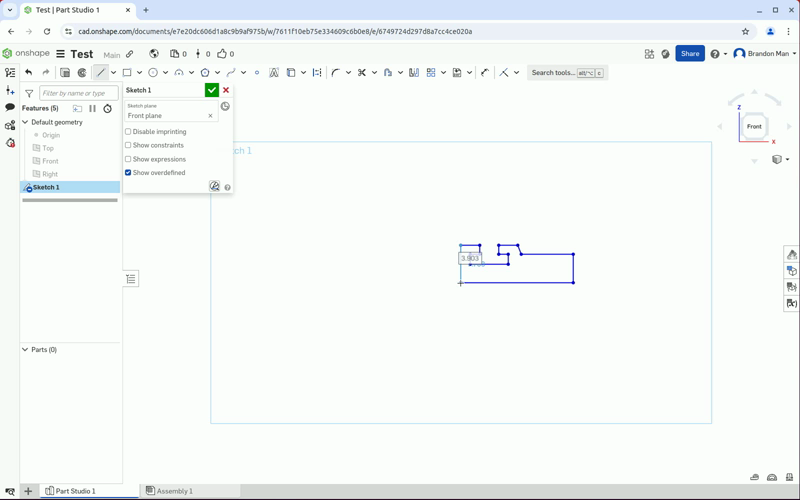
key(esc)
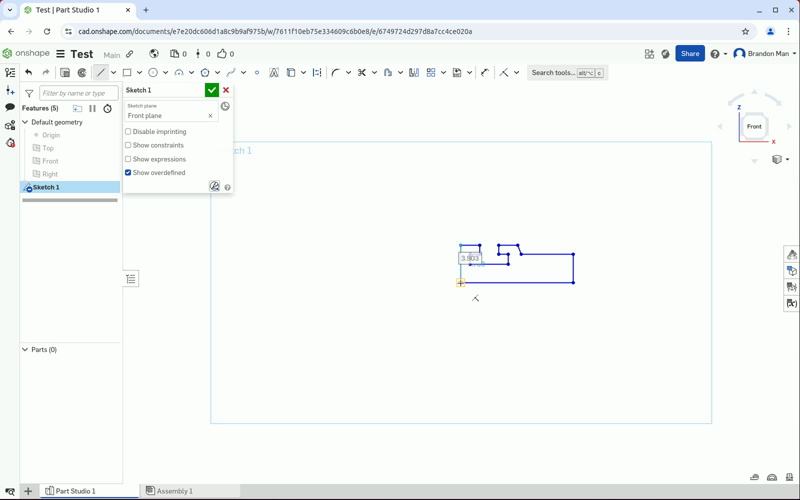
mouse_move(543, 279)
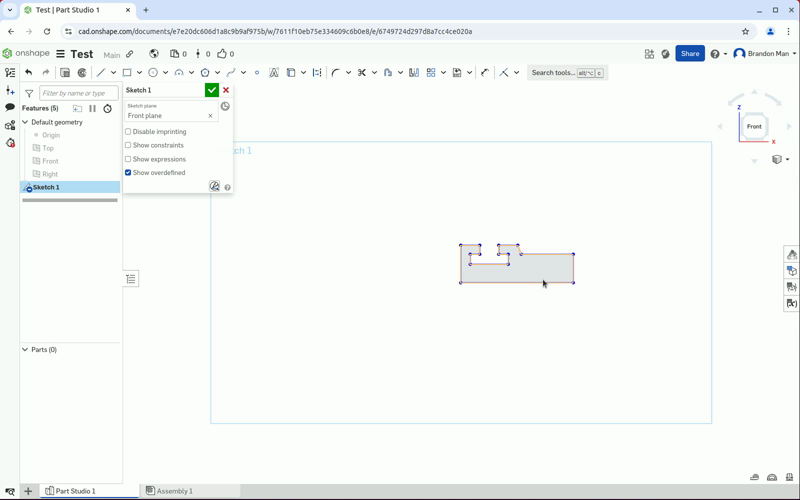
click(543, 279)
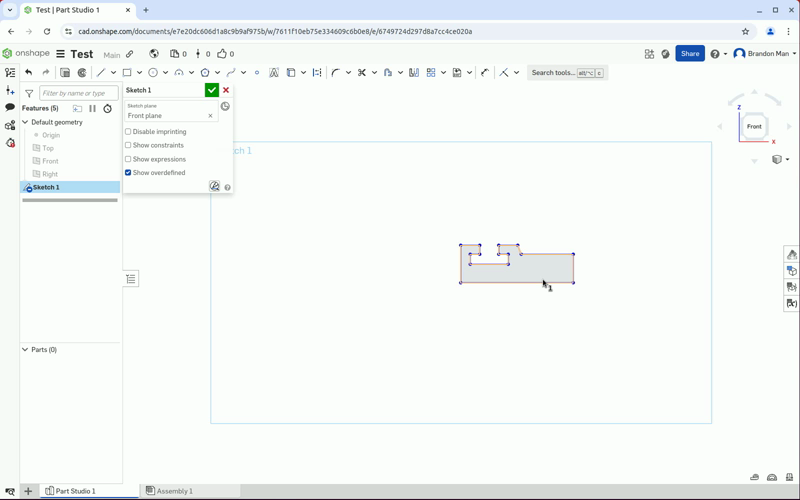
mouse_move(73, 352)
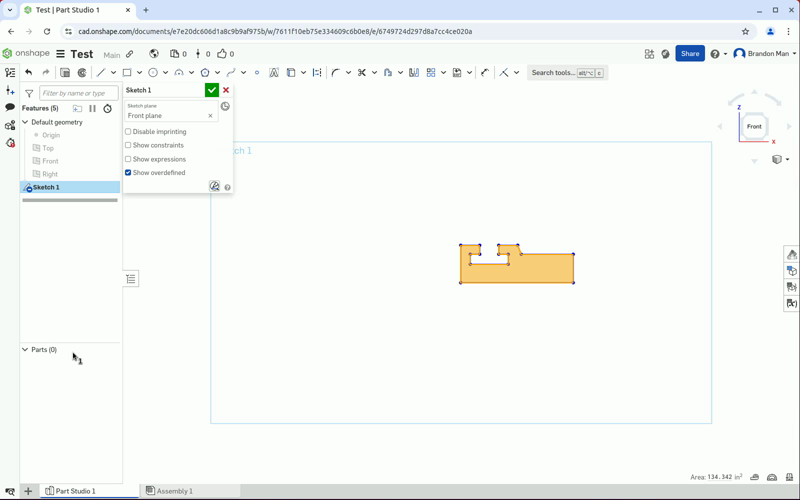
key(shift+y)
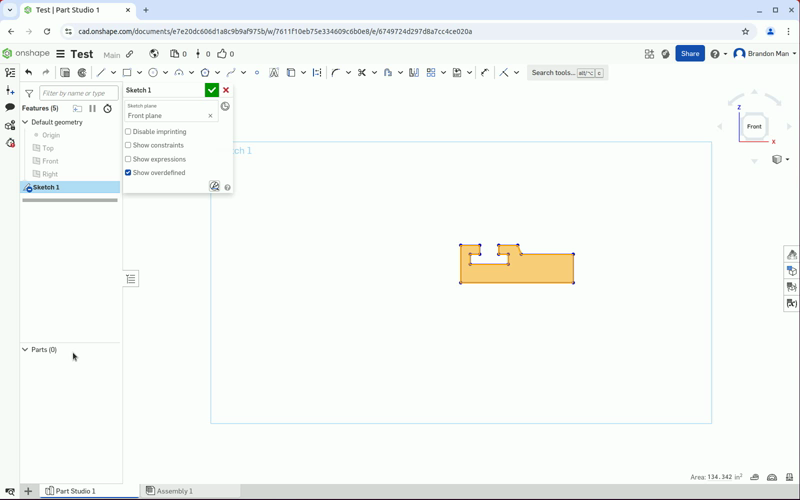
key(shift+e)
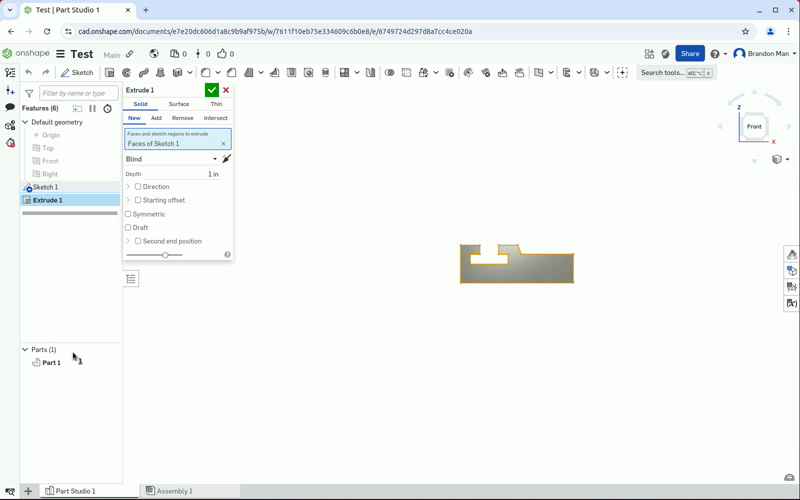
mouse_move(143, 106)
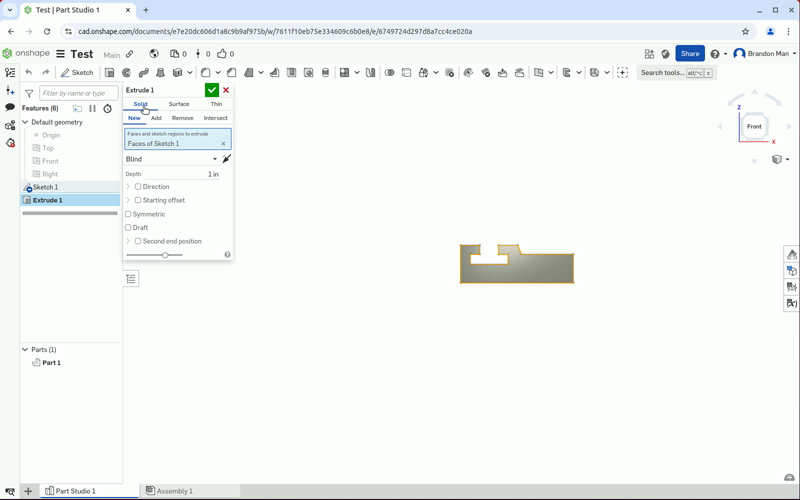
click(143, 106)
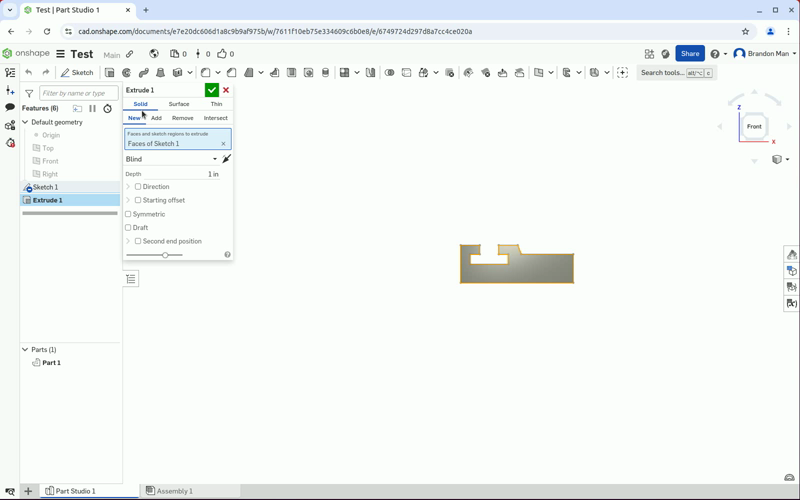
mouse_move(137, 120)
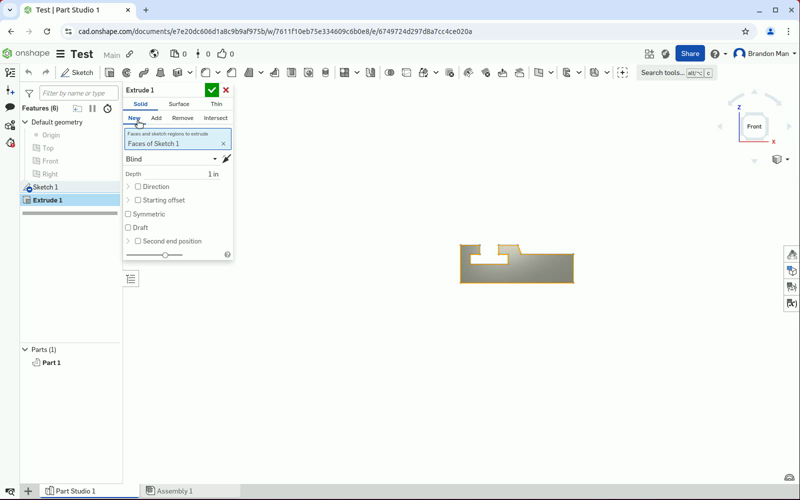
click(137, 120)
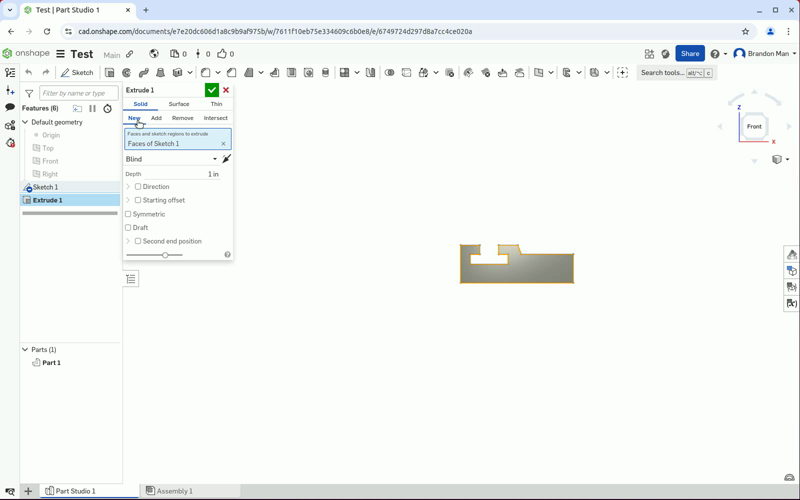
key(tab, 4)
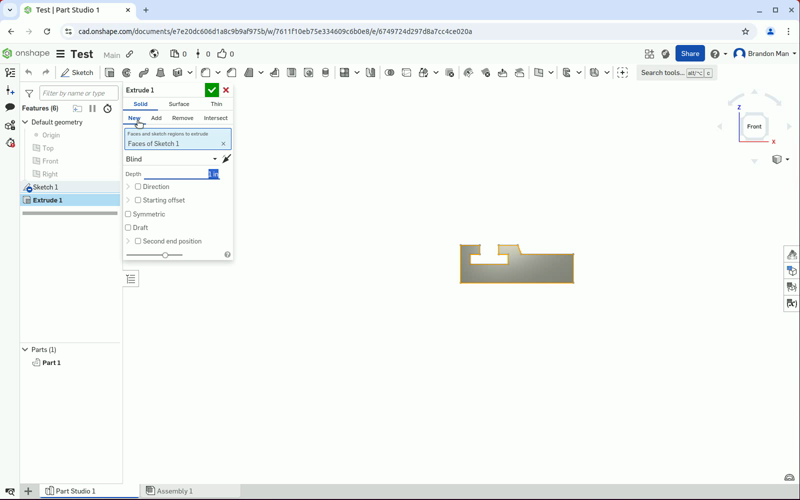
text(-11.554)
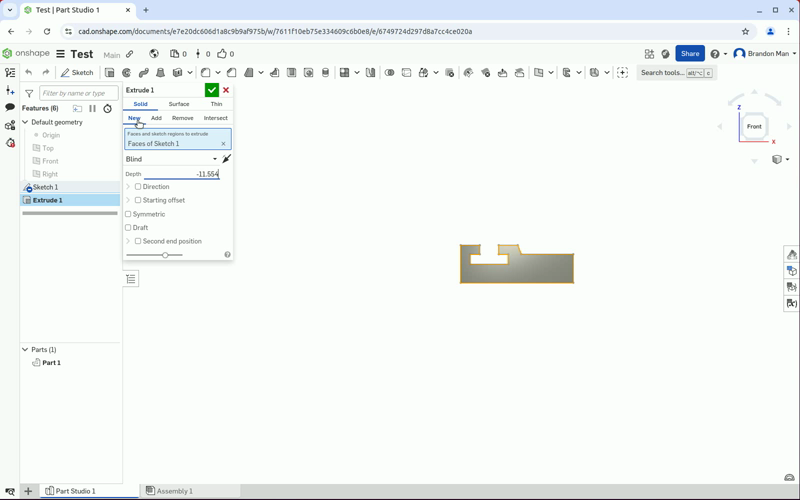
key(enter)
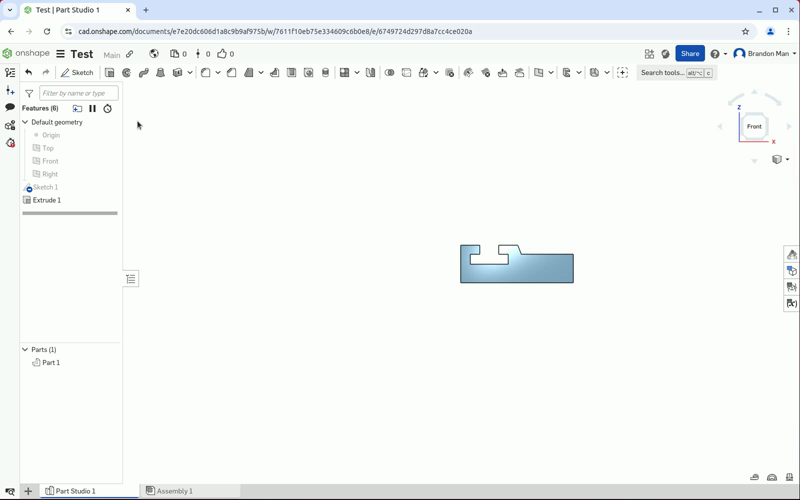
key(shift+h)
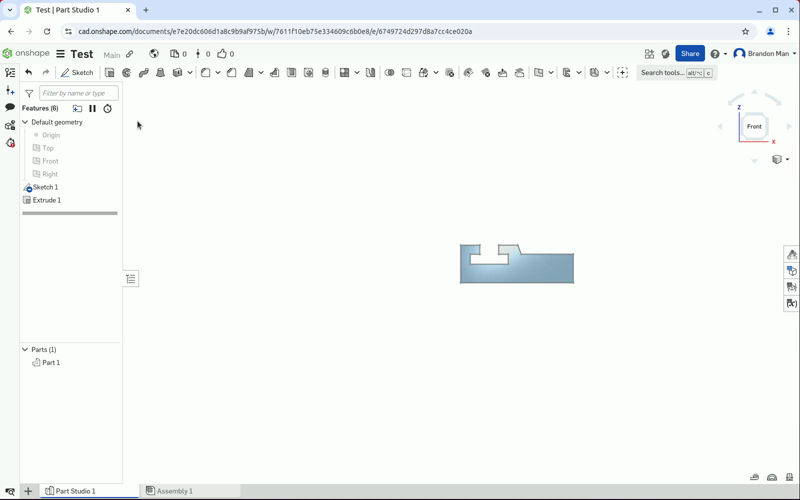
key(shift+h)
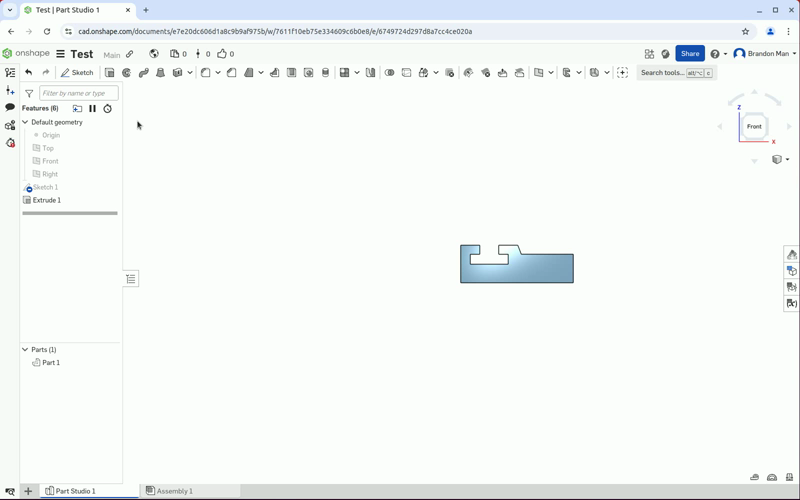
mouse_move(73, 189)
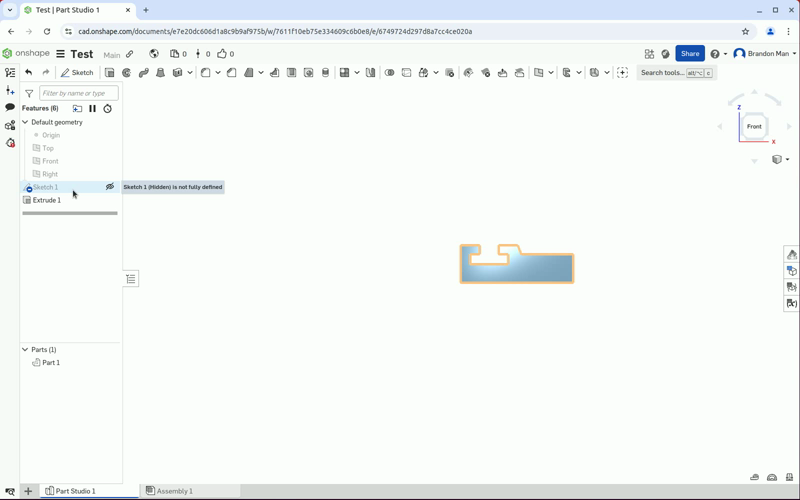
click(73, 189)
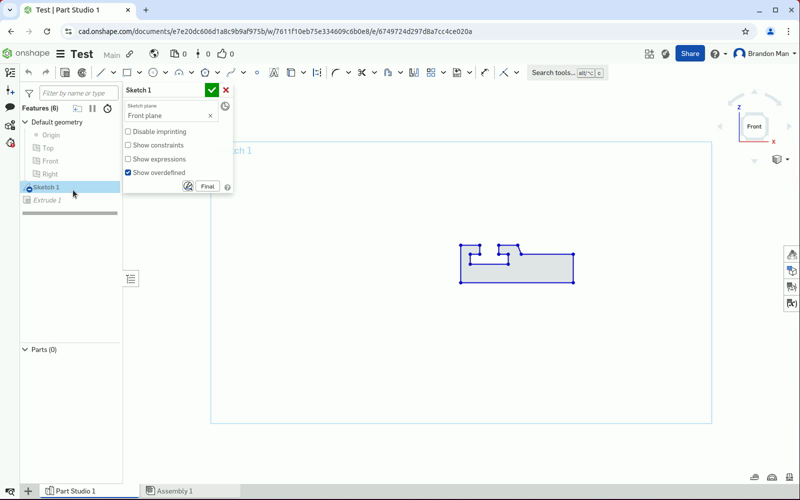
mouse_move(229, 92)
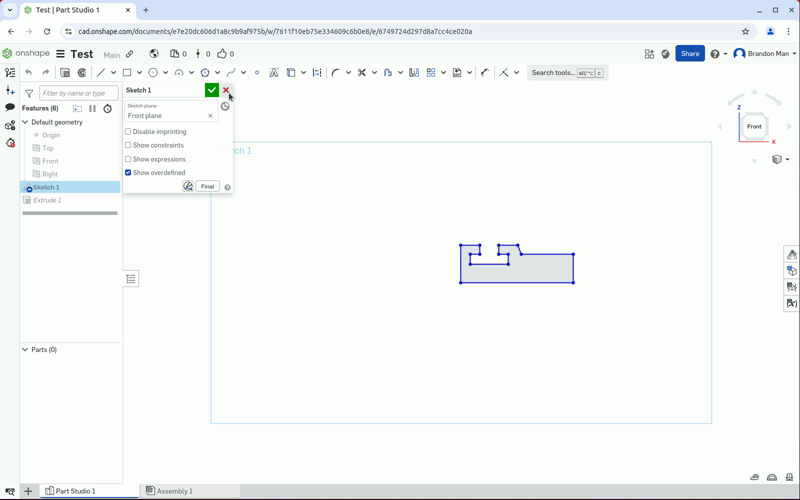
click(229, 92)
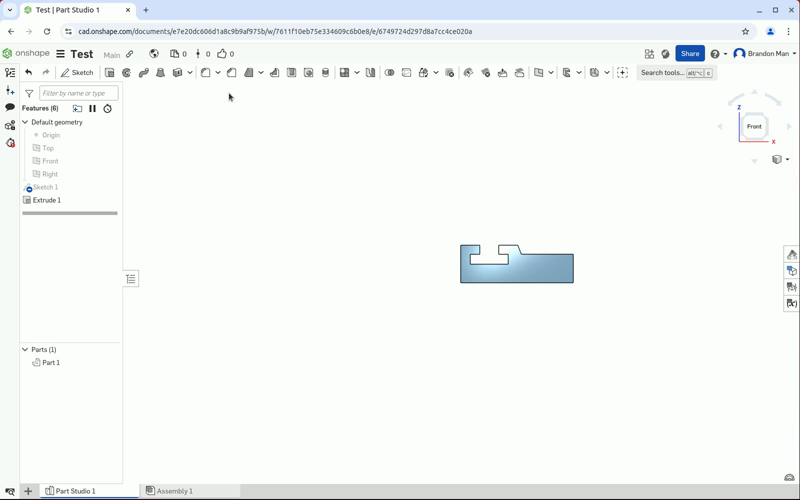
mouse_move(73, 352)
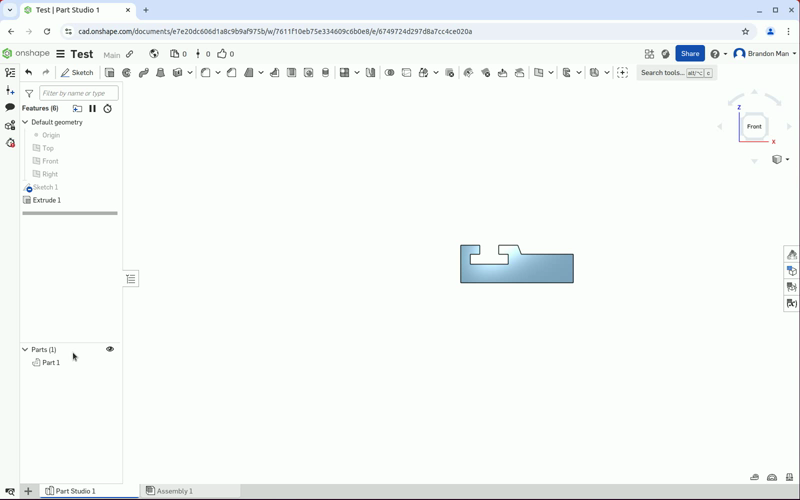
key(y)
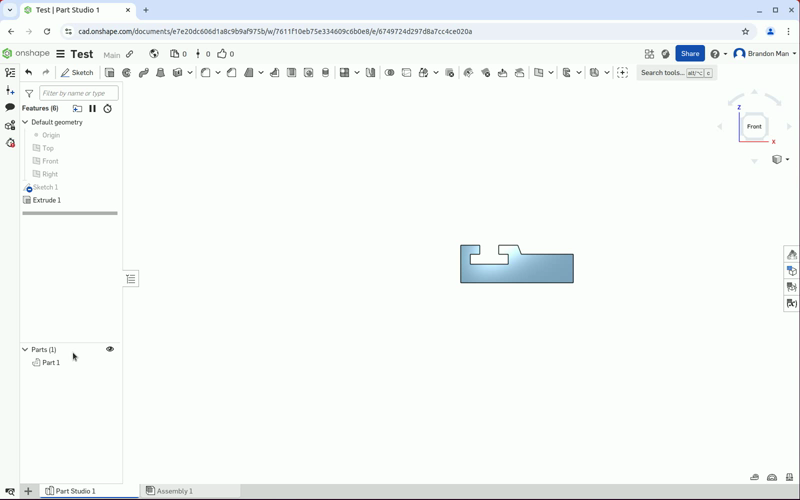
key(shift+p)
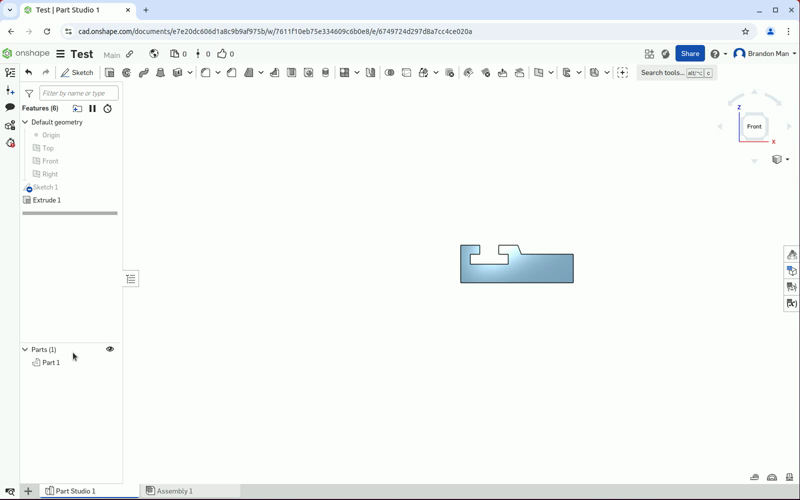
key(space)
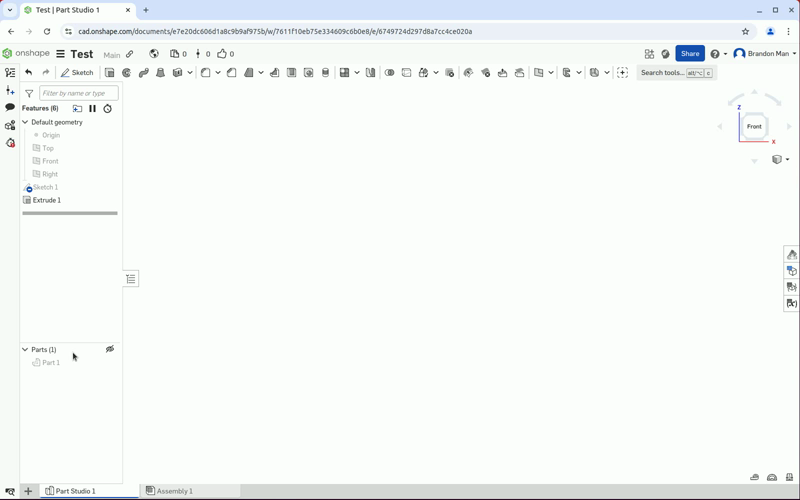
key_down(shift)
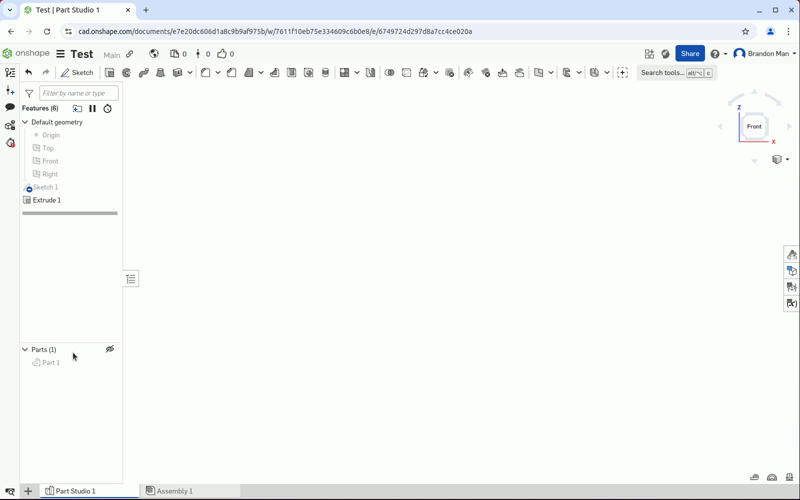
key(left)
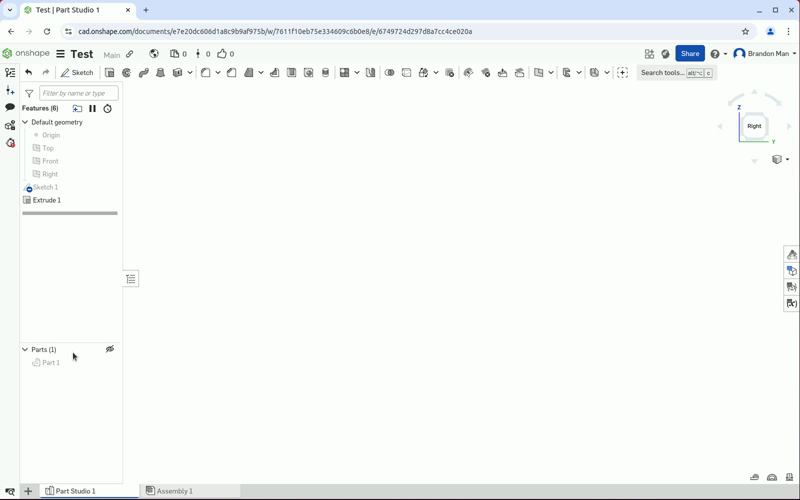
key_up(shift)
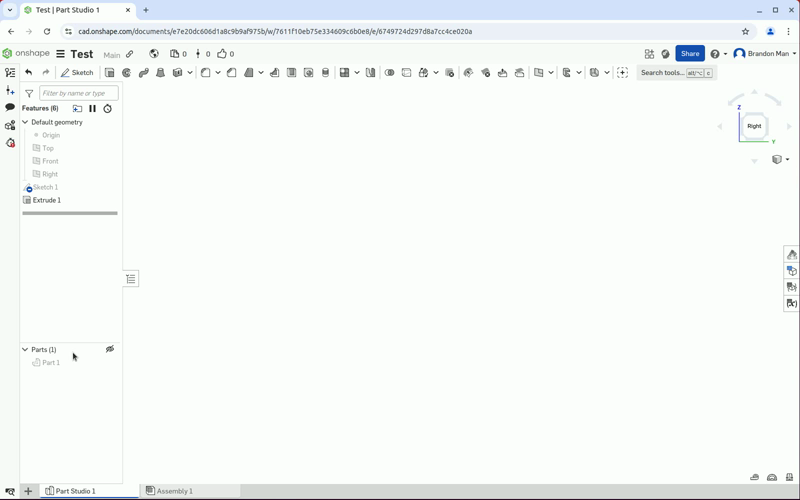
mouse_move(73, 352)
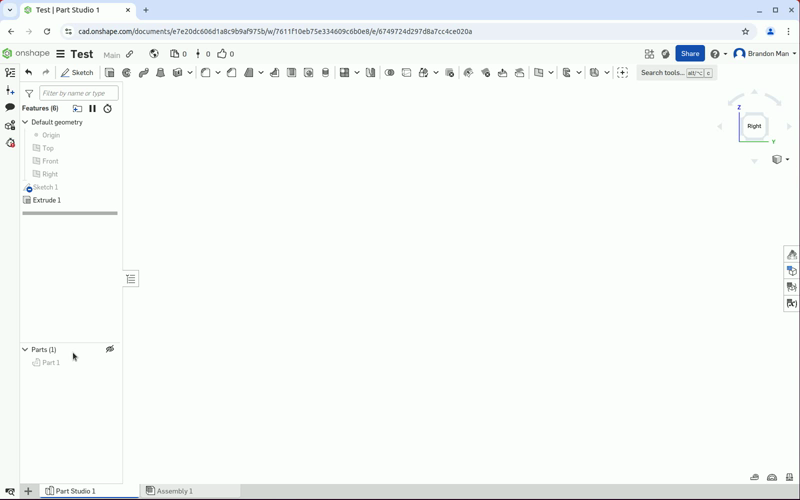
key(shift+y)
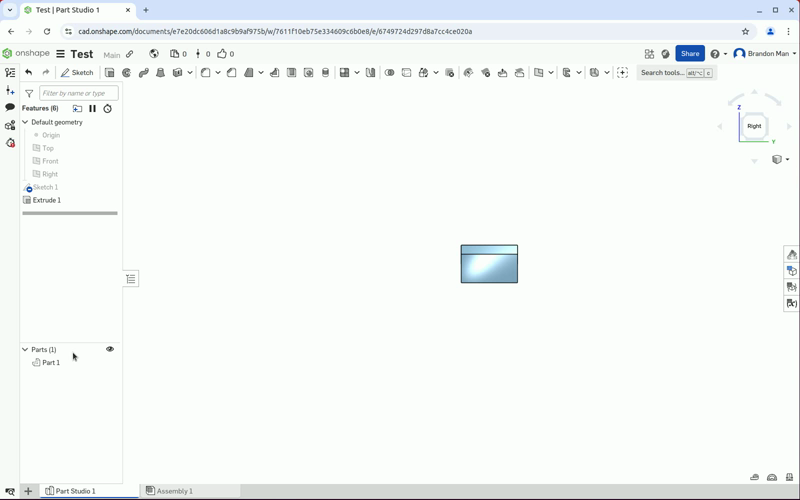
mouse_move(541, 75)
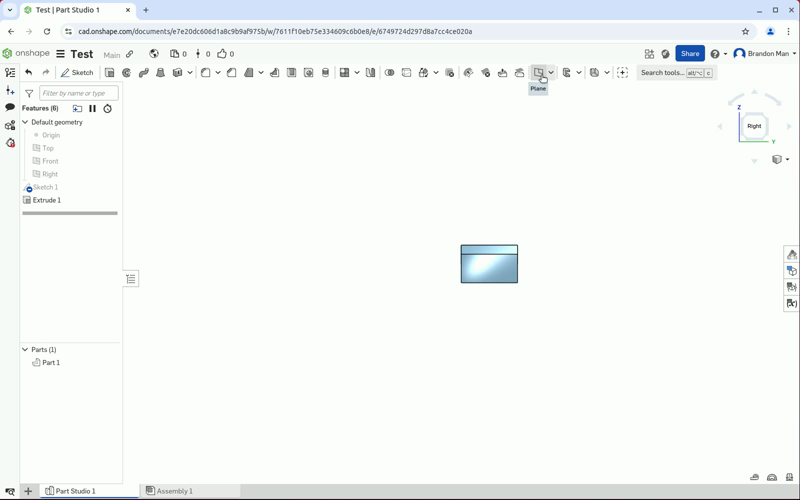
click(541, 75)
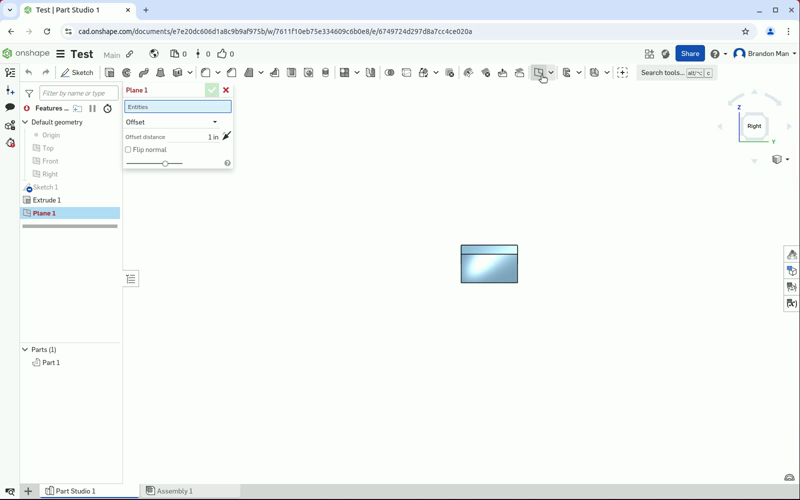
mouse_move(73, 176)
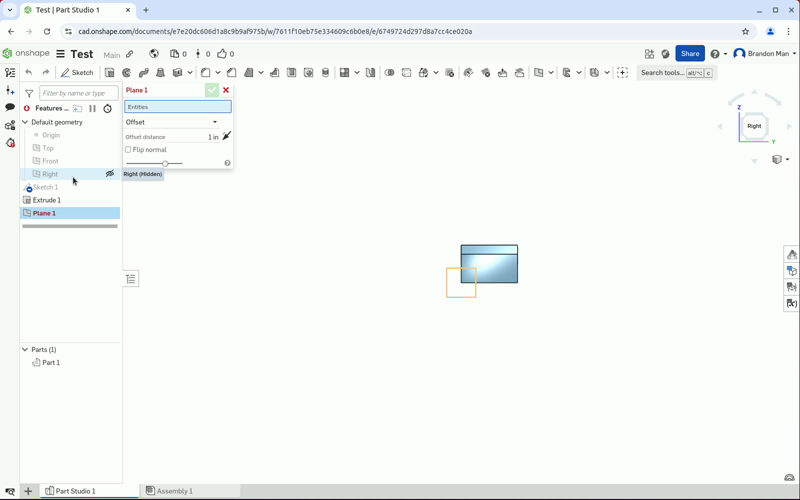
click(73, 176)
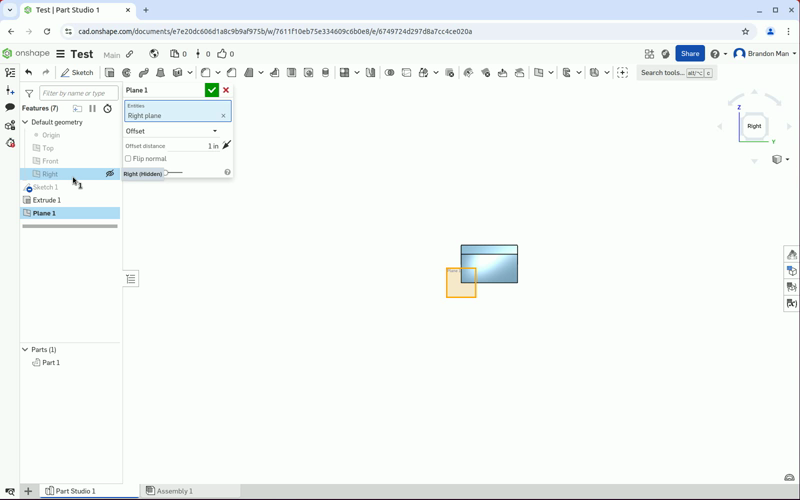
key(tab, 2)
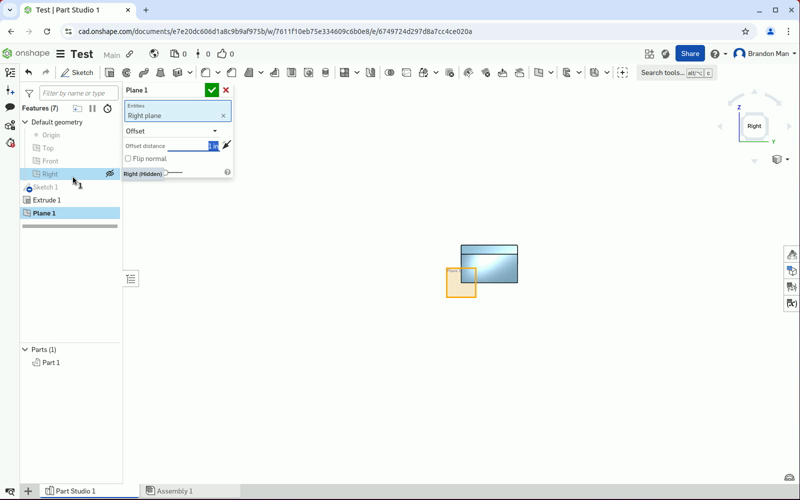
text(23.108)
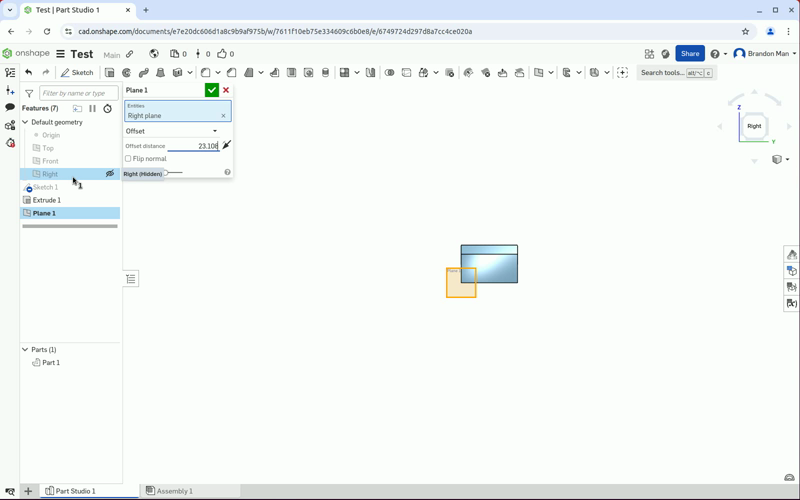
key(enter, 2)
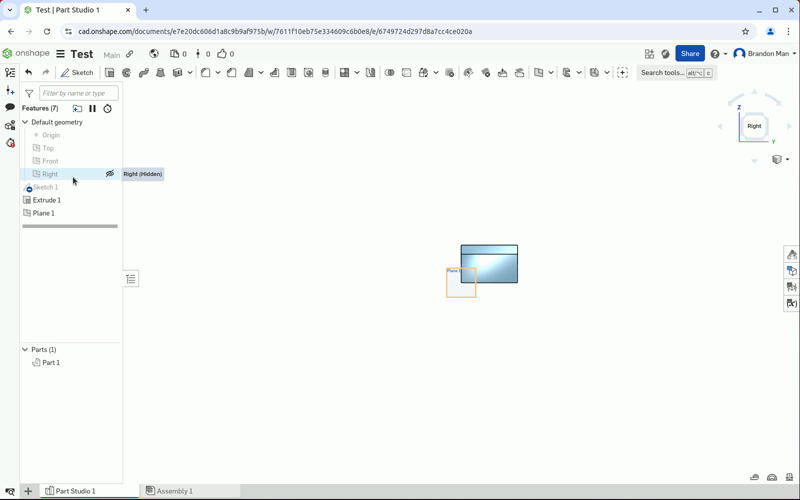
key(shift+s)
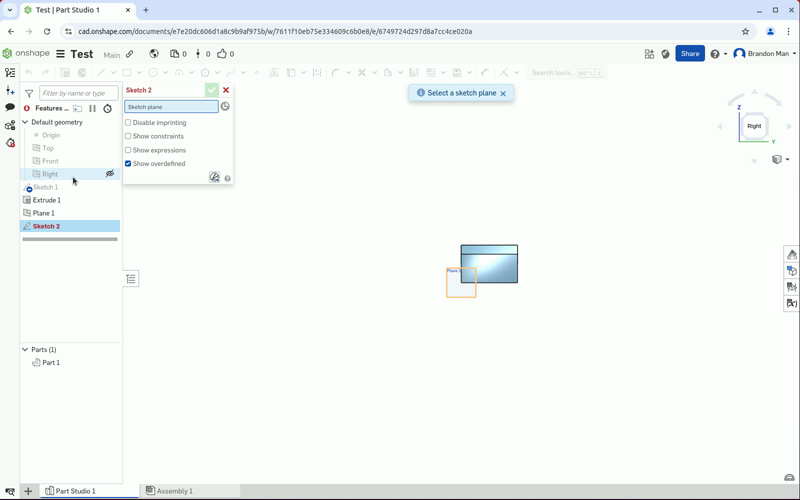
mouse_move(73, 215)
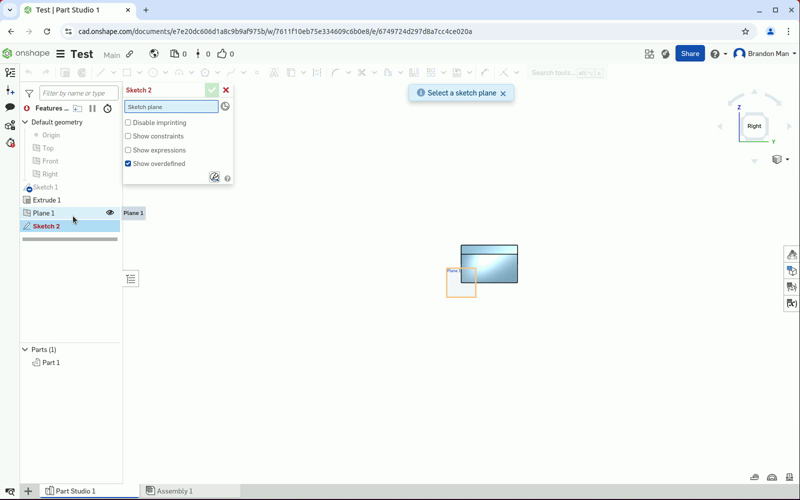
click(73, 215)
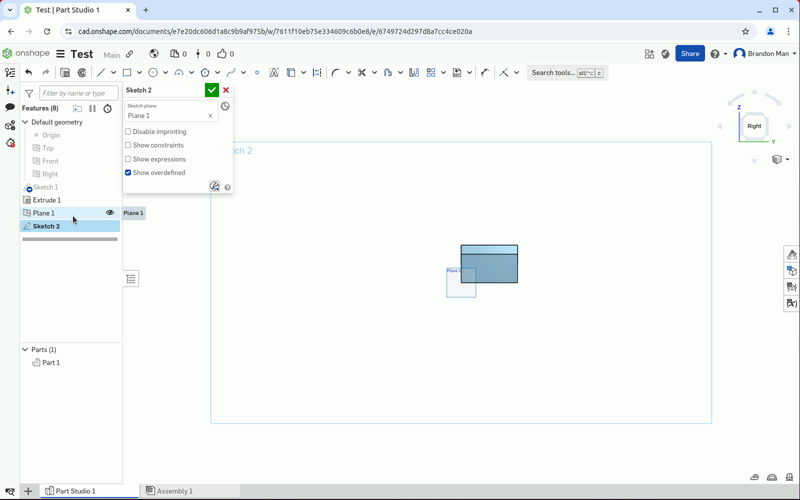
mouse_move(73, 352)
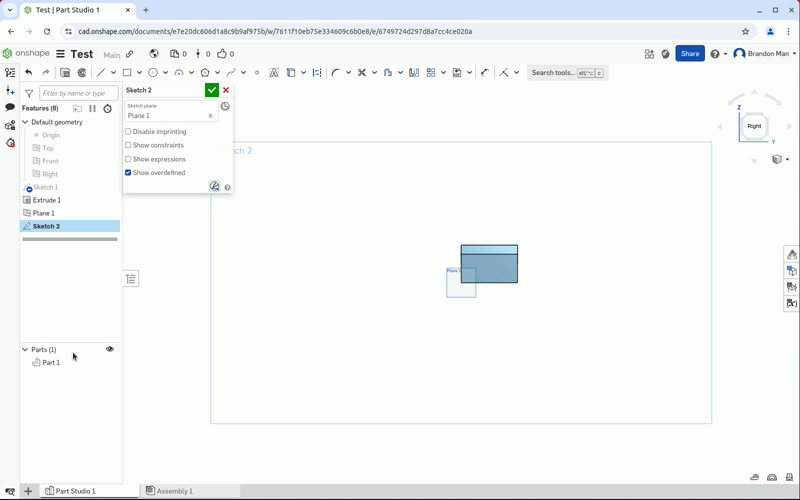
key(y)
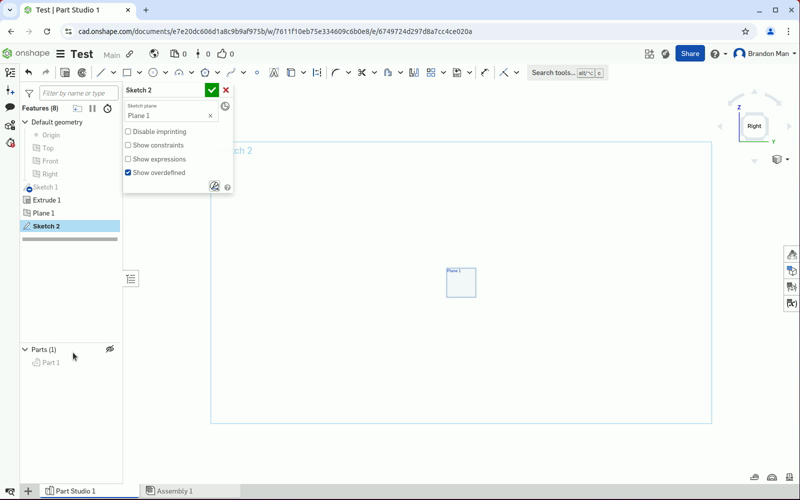
key(l)
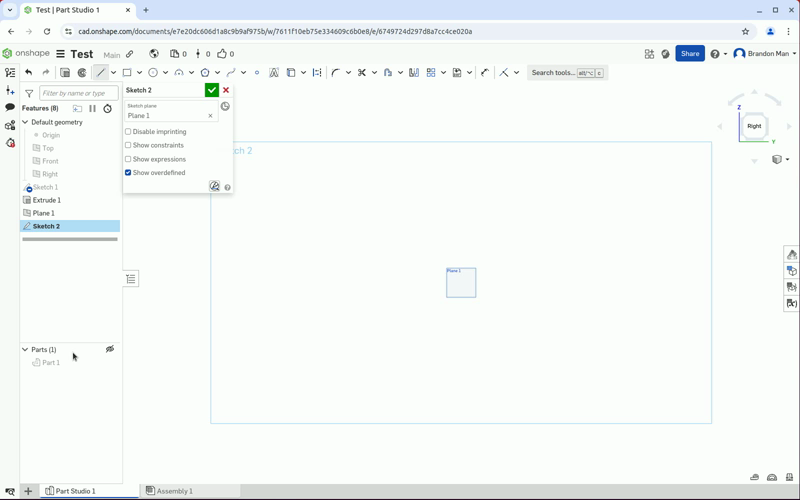
key_down(shift)
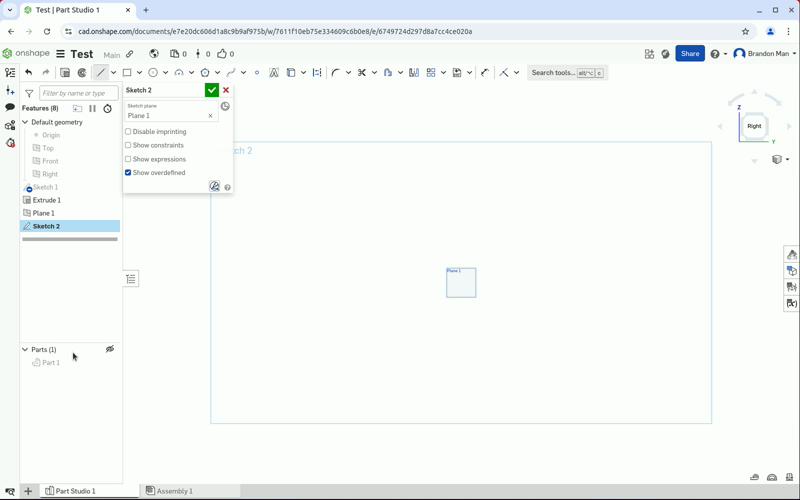
mouse_move(470, 273)
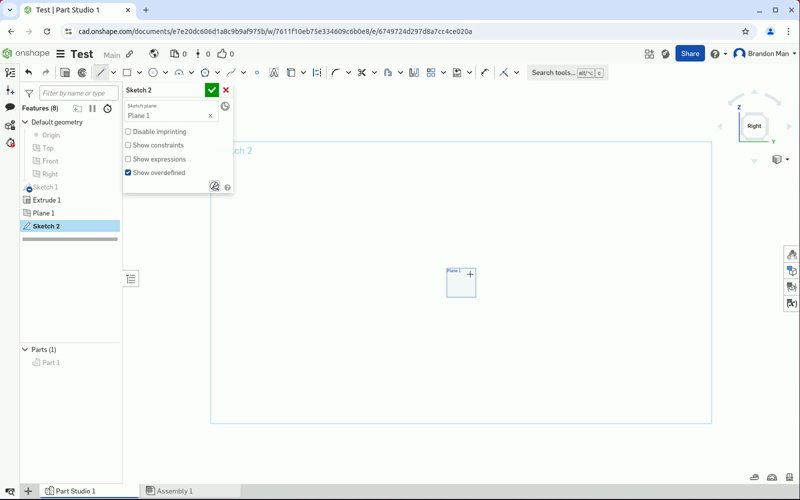
click(470, 273)
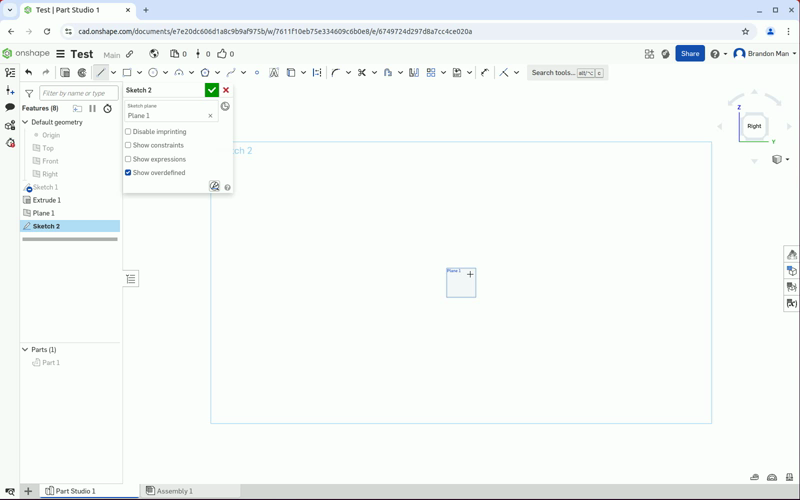
key_up(shift)
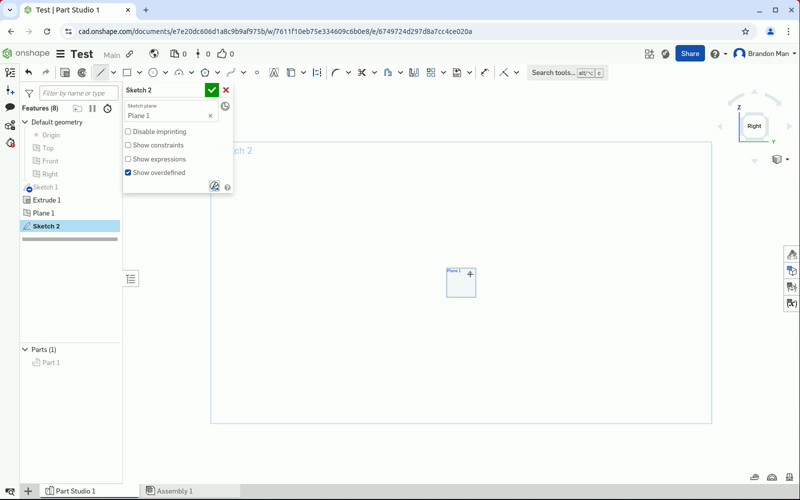
key_down(shift)
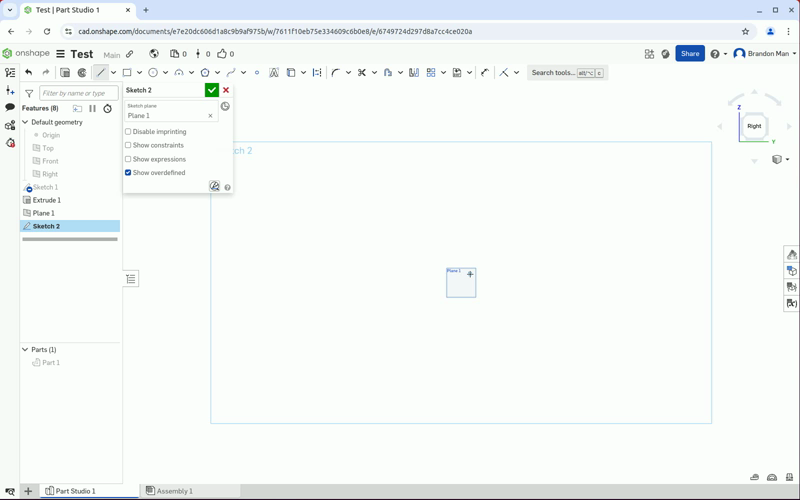
mouse_move(500, 273)
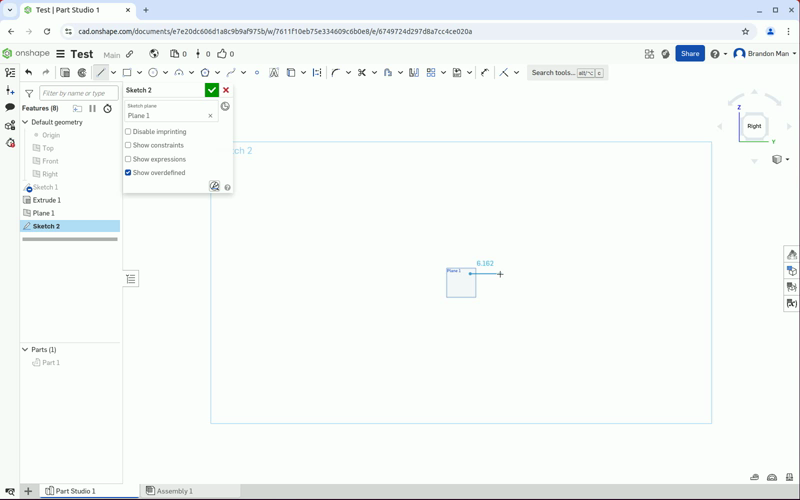
mouse_move(479, 283)
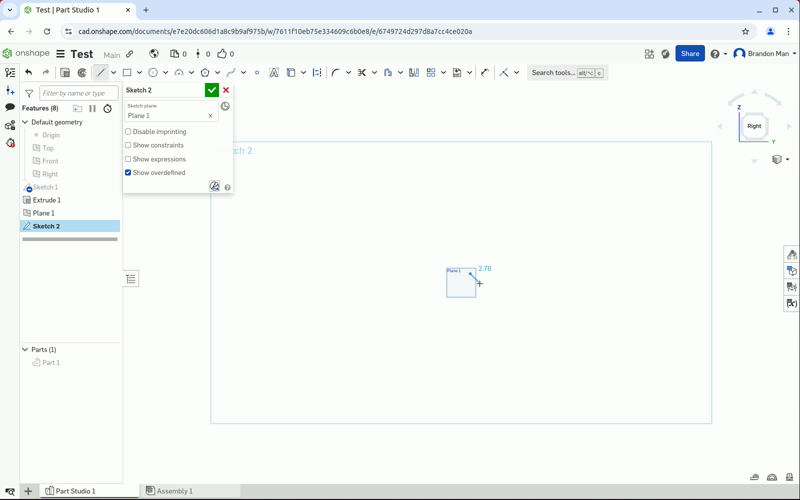
click(479, 283)
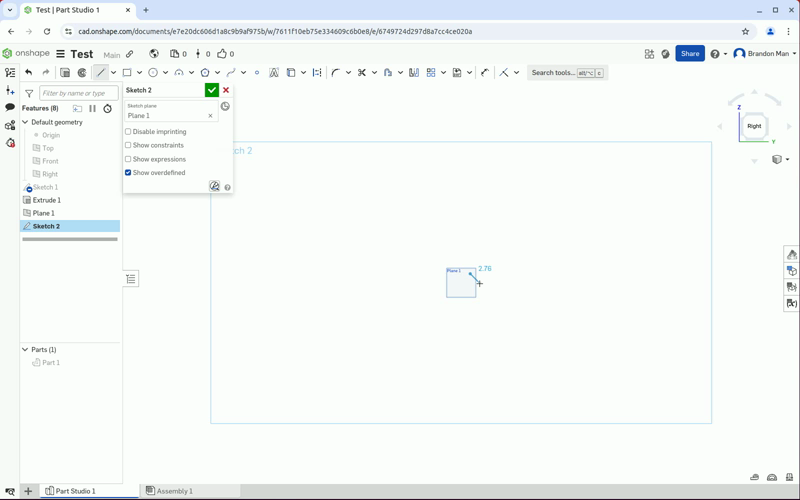
key_up(shift)
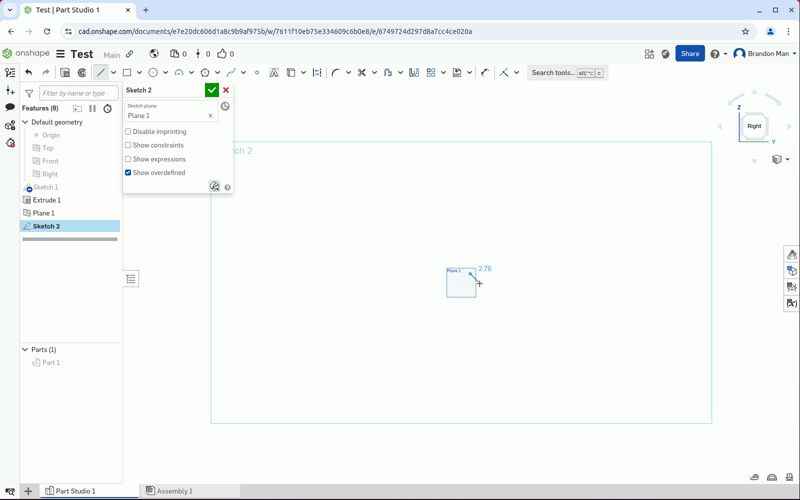
key_down(shift)
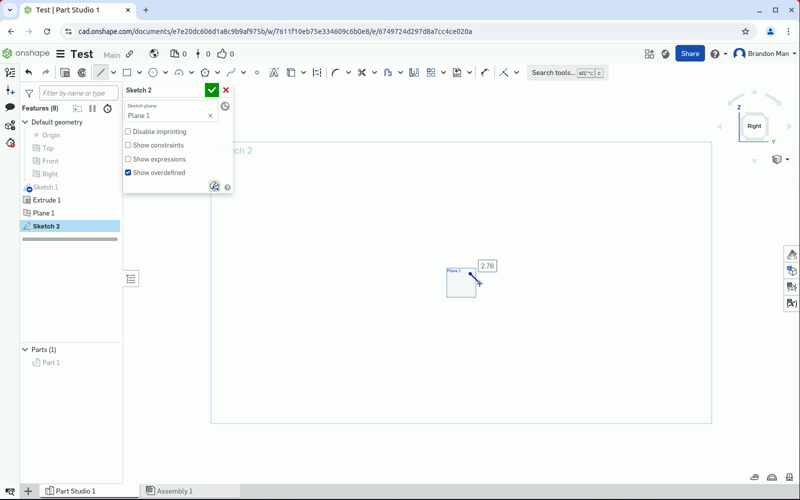
mouse_move(509, 283)
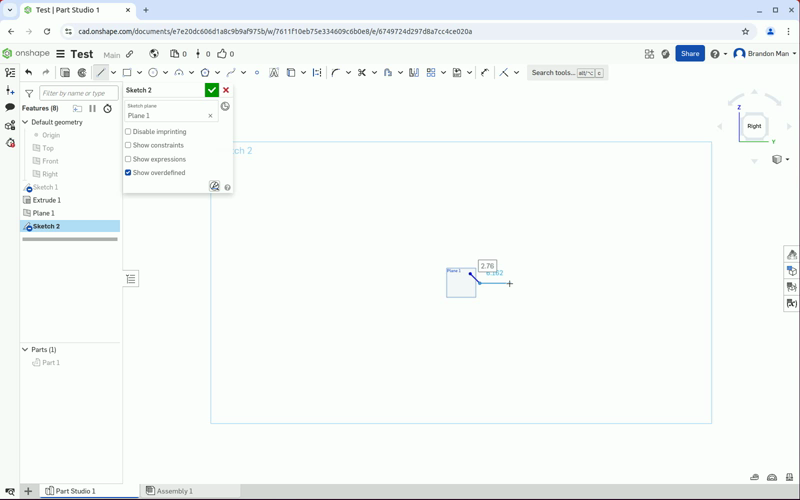
mouse_move(498, 283)
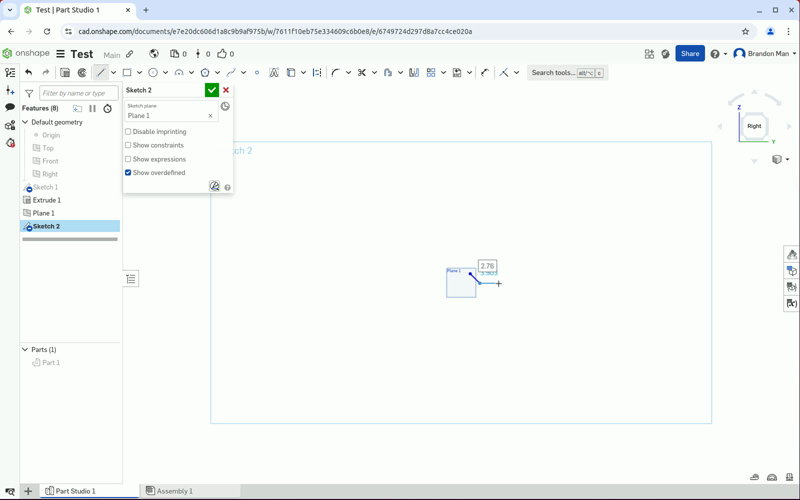
click(498, 283)
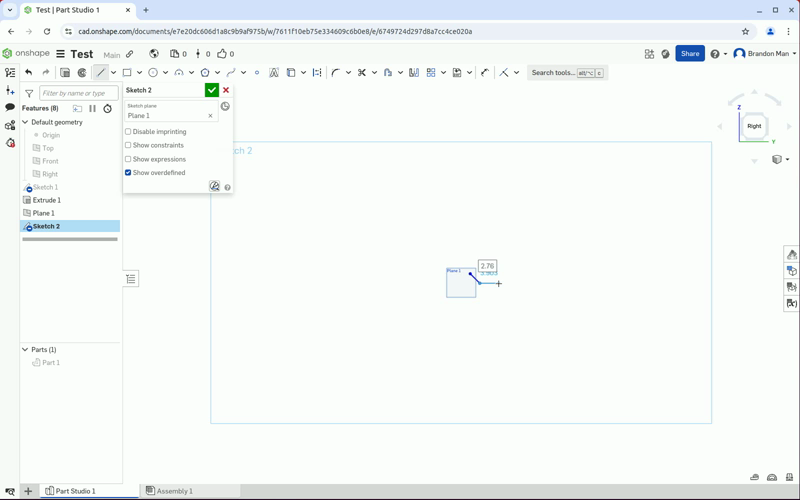
key_up(shift)
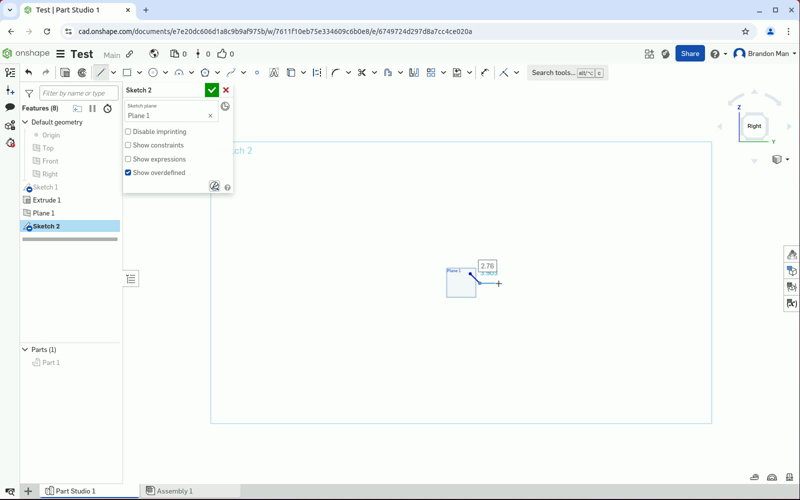
key_down(shift)
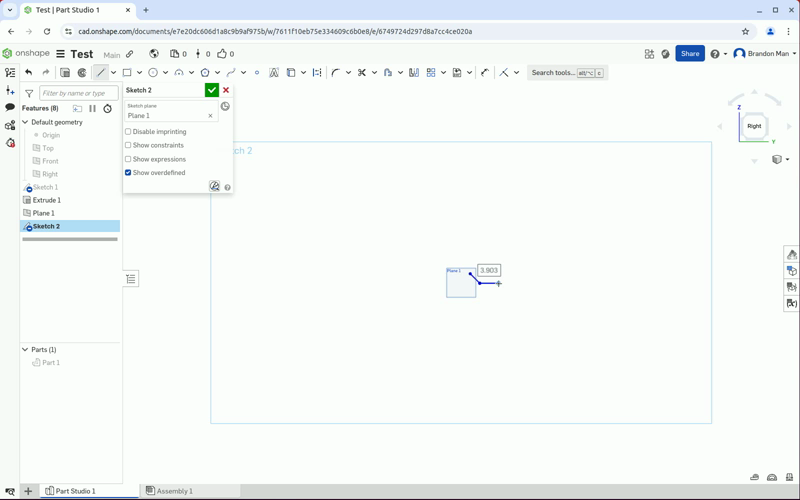
mouse_move(528, 283)
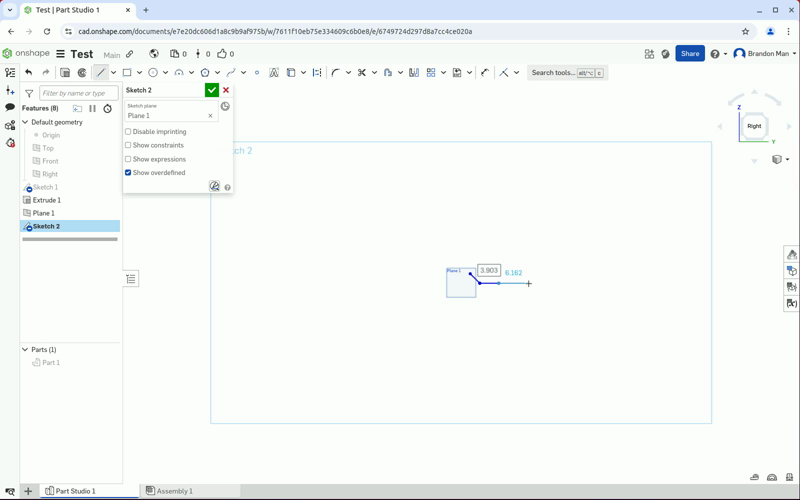
mouse_move(508, 273)
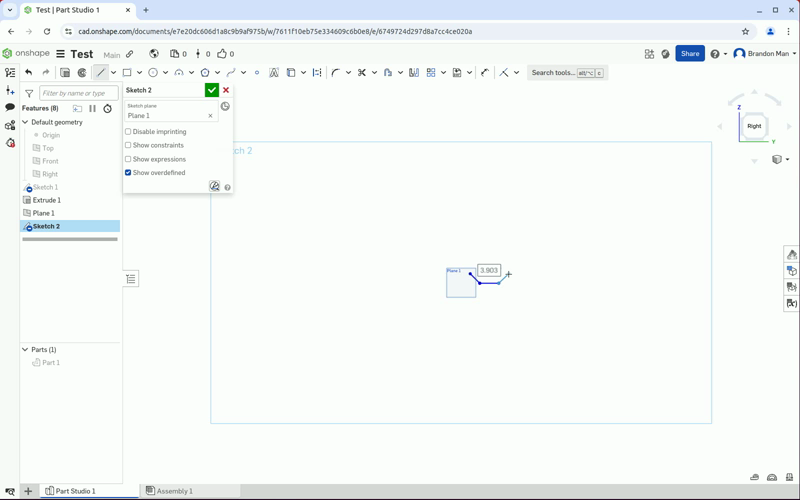
click(508, 273)
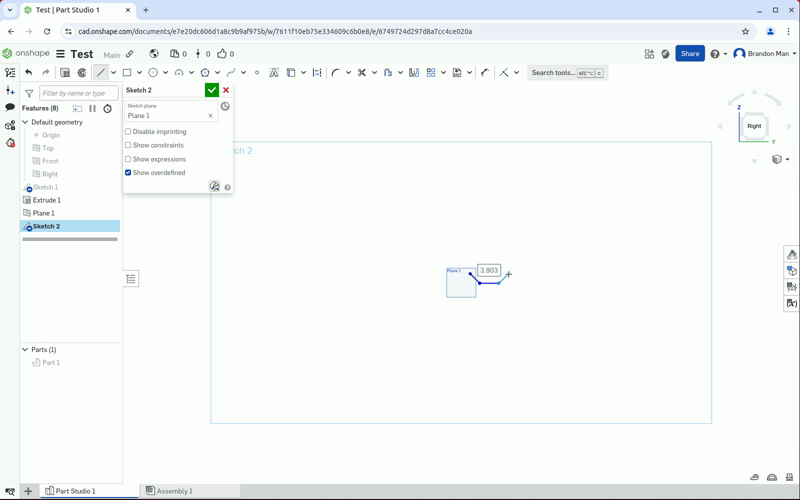
key_up(shift)
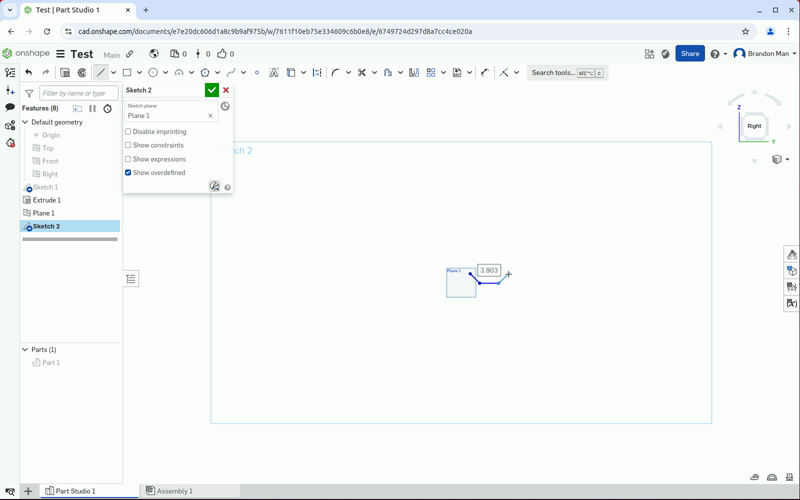
mouse_move(538, 273)
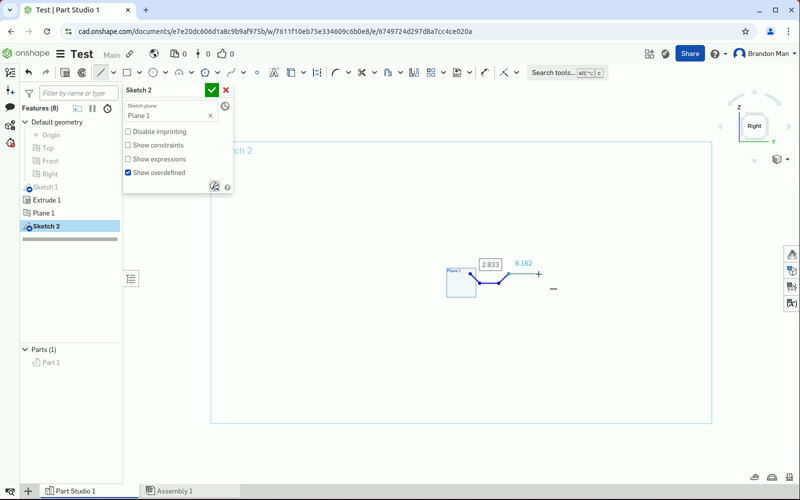
key_down(shift)
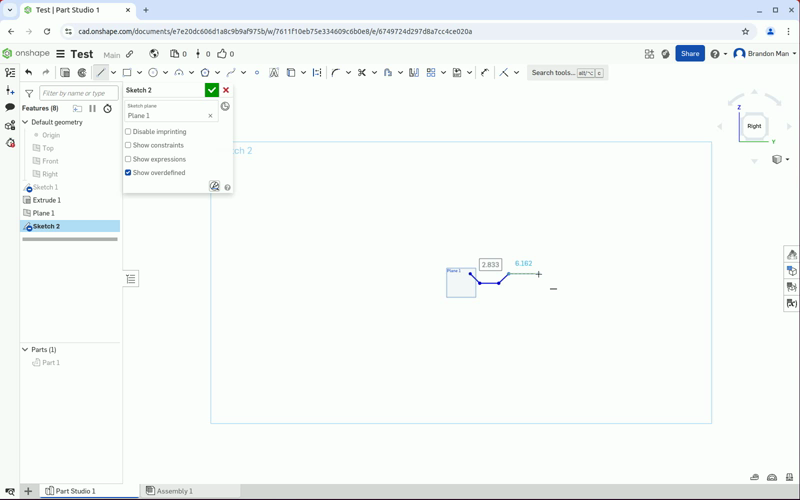
mouse_move(470, 273)
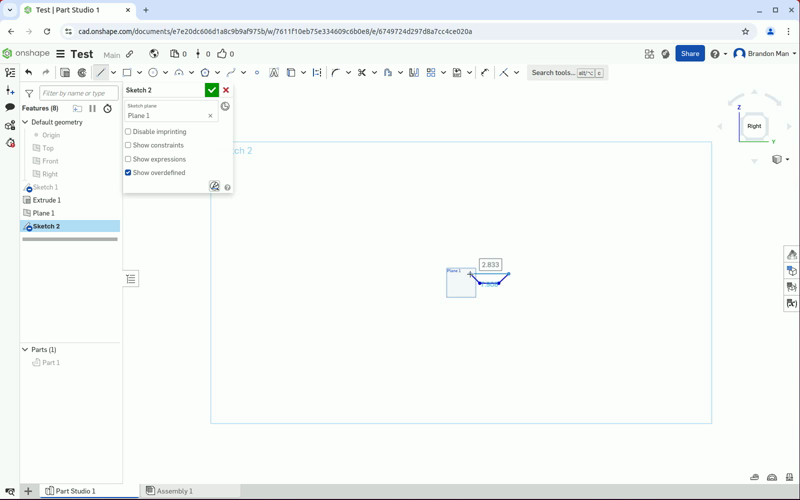
key_up(shift)
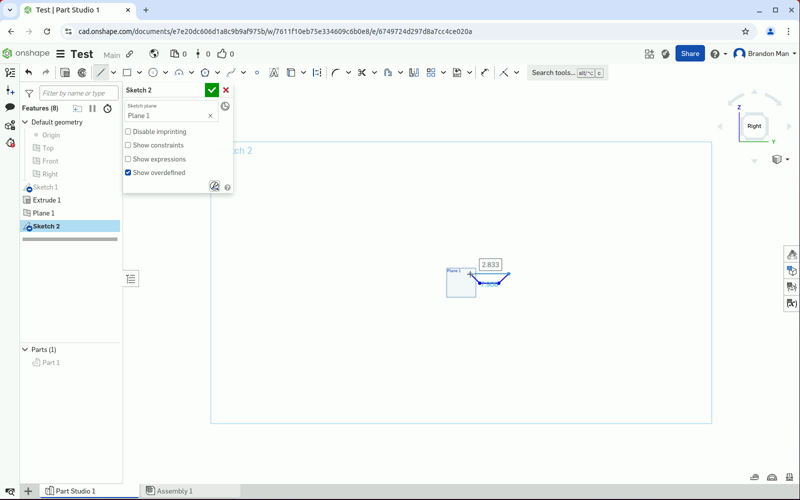
click(470, 273)
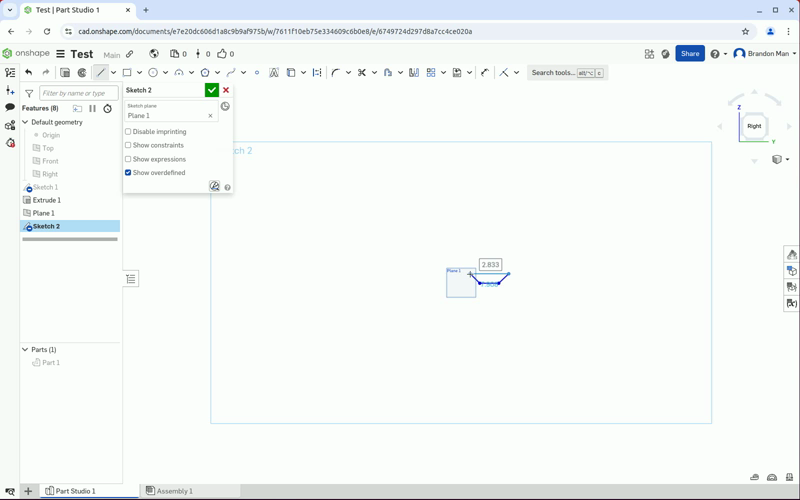
key(esc)
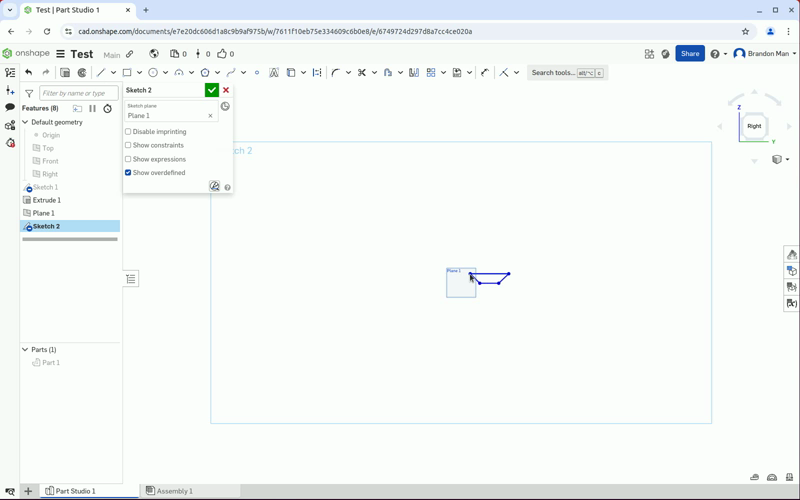
mouse_move(489, 279)
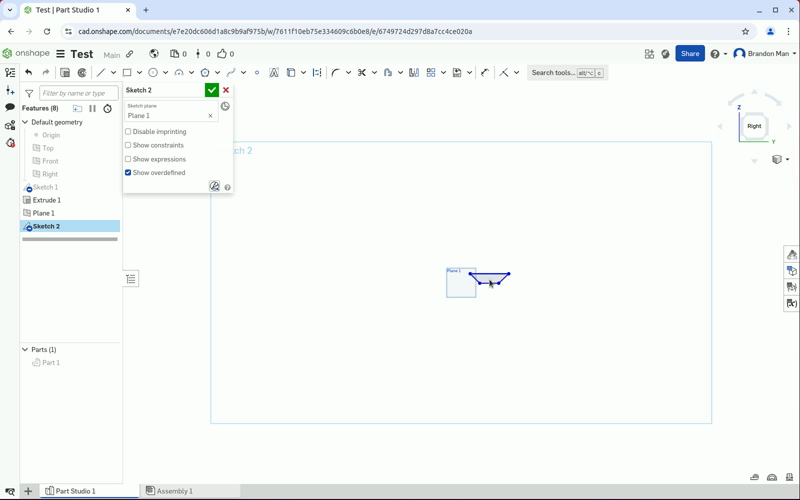
scroll(6)
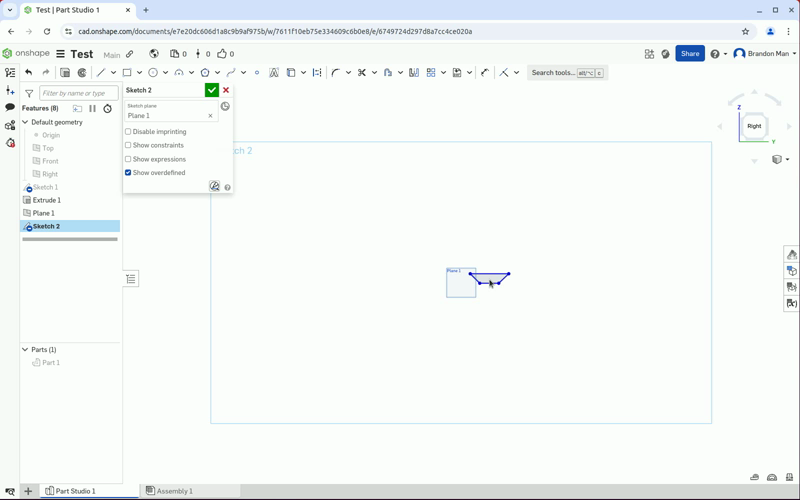
scroll(6)
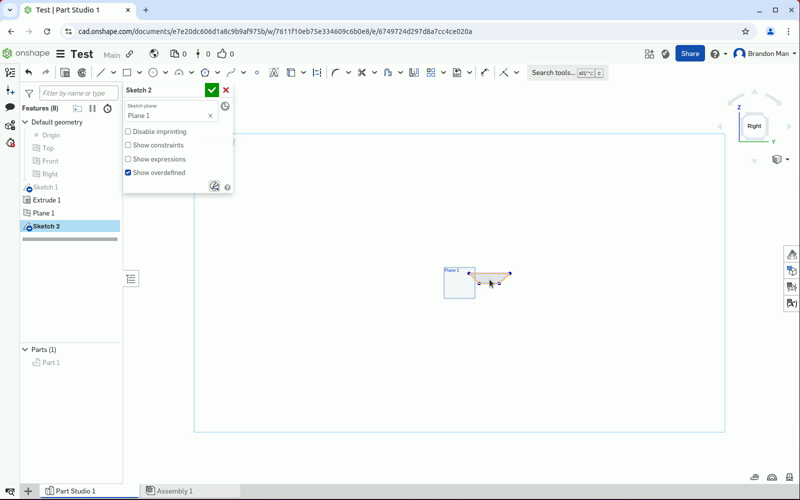
scroll(6)
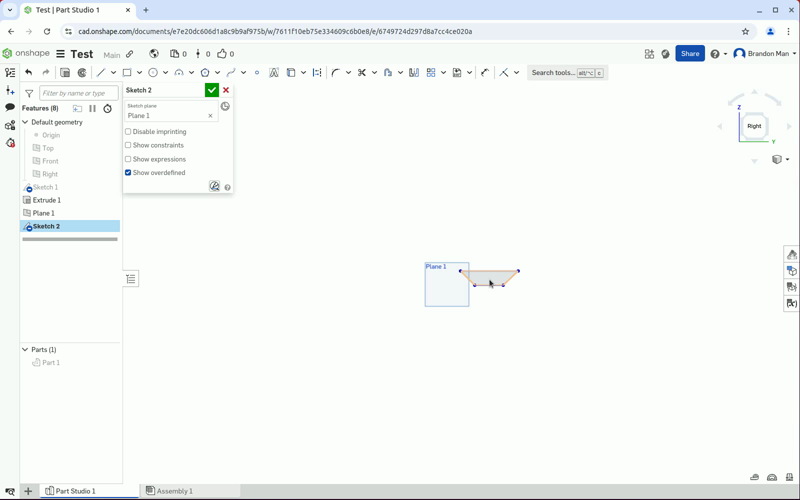
scroll(6)
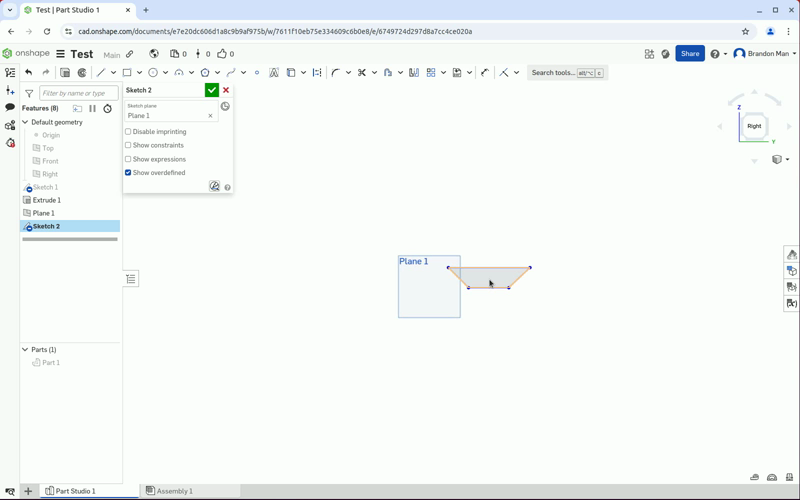
scroll(6)
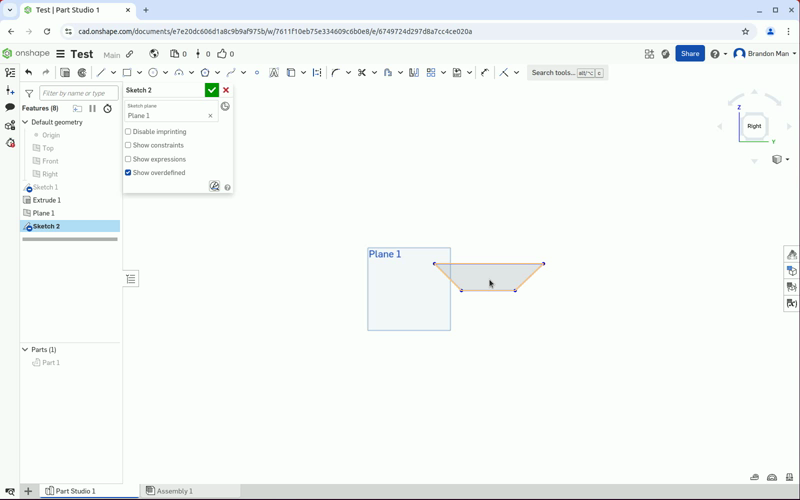
scroll(6)
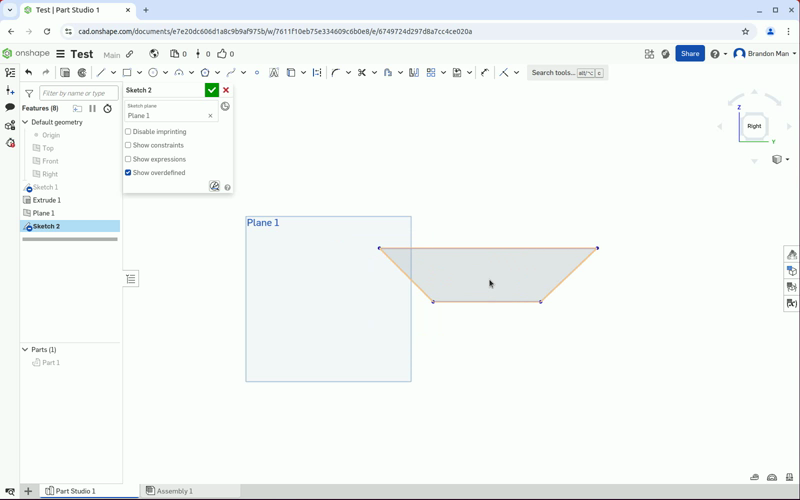
scroll(6)
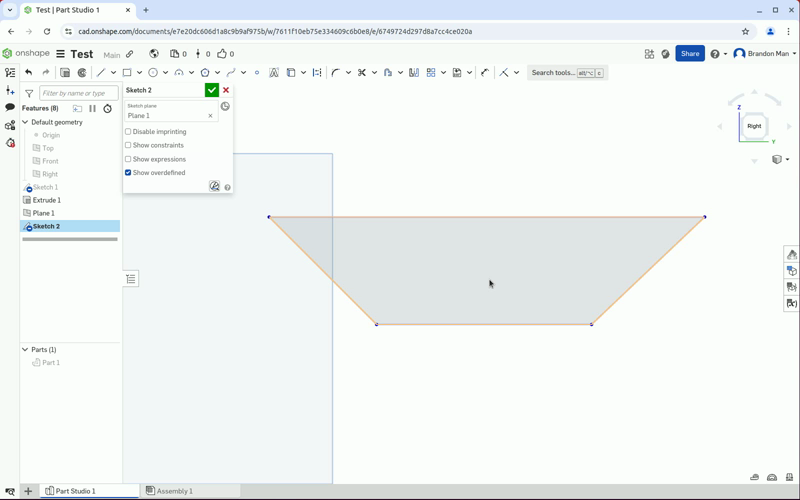
click(489, 279)
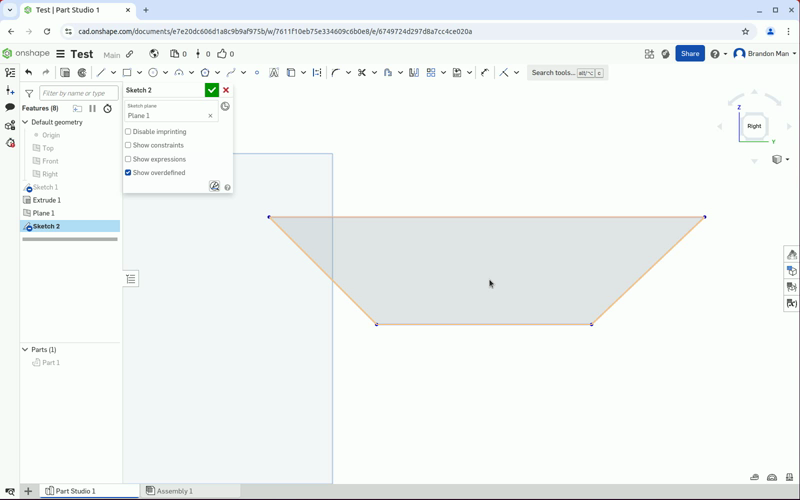
scroll(-6)
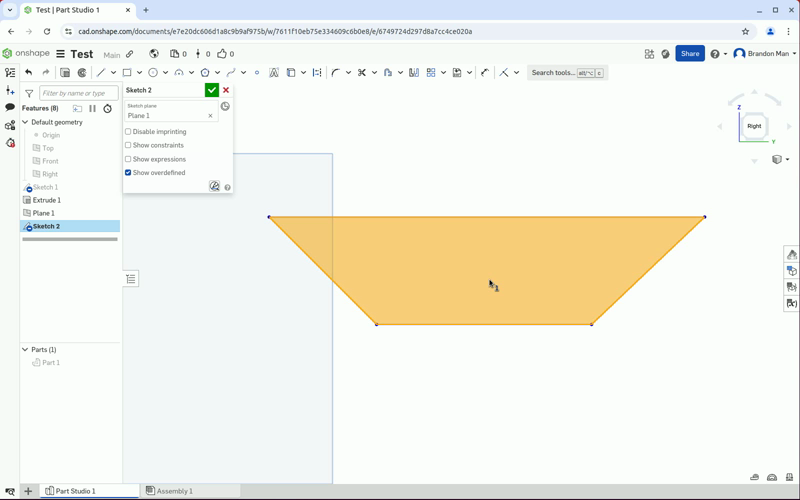
scroll(-6)
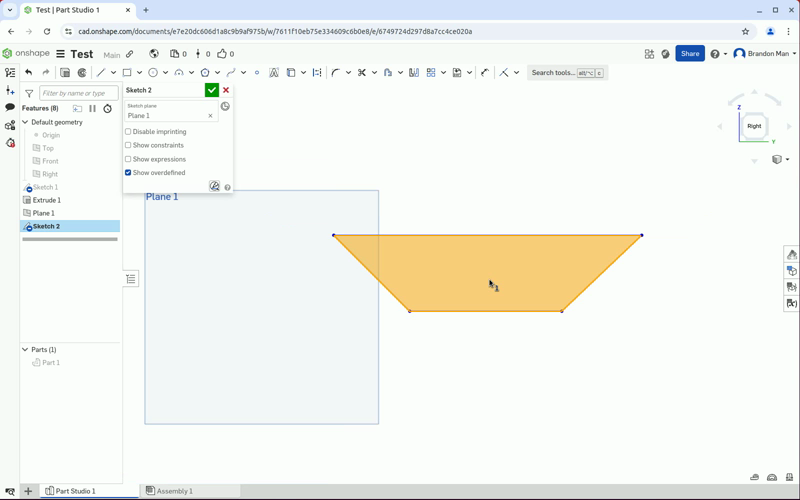
scroll(-6)
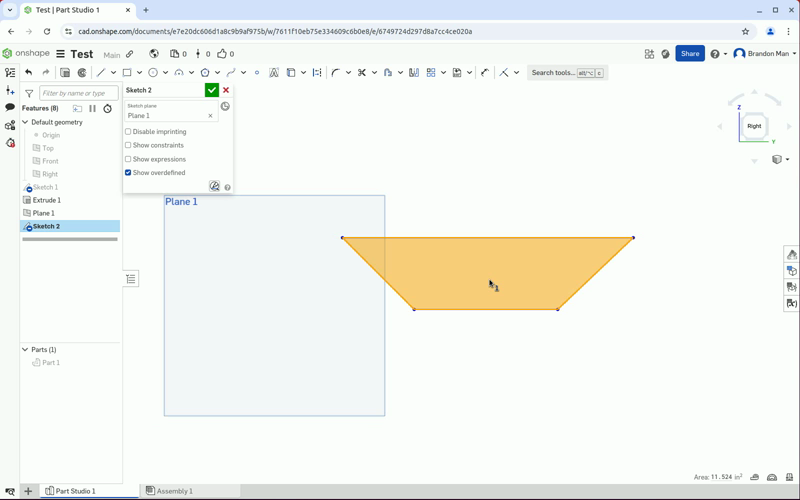
scroll(-6)
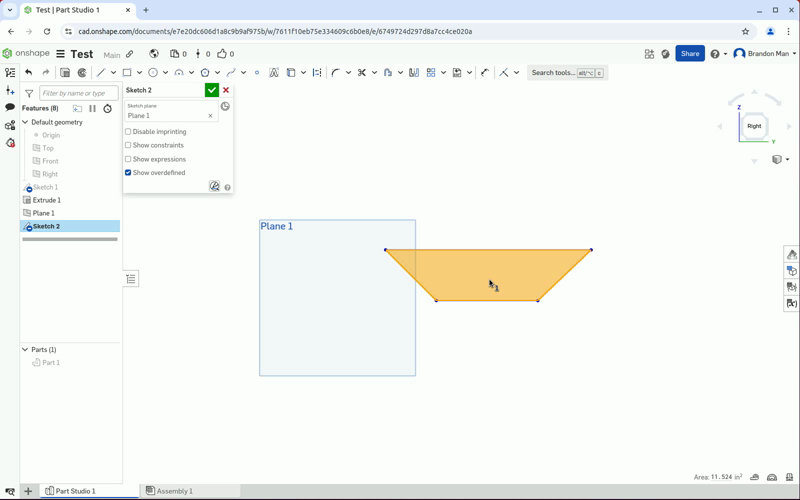
scroll(-6)
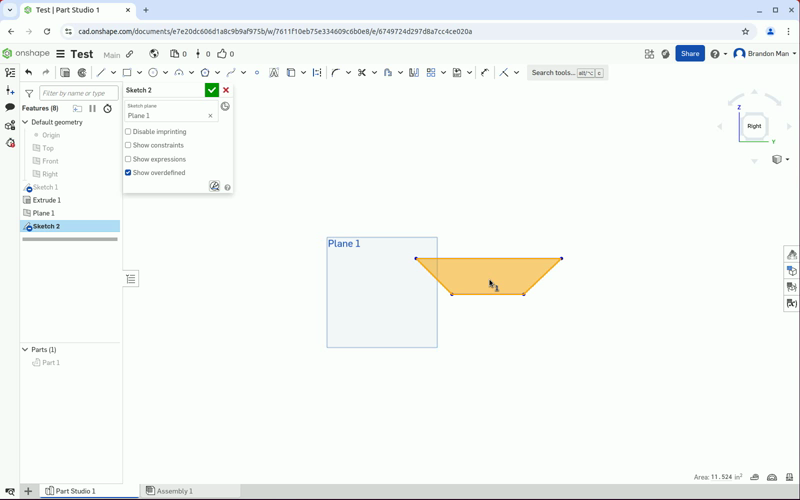
scroll(-6)
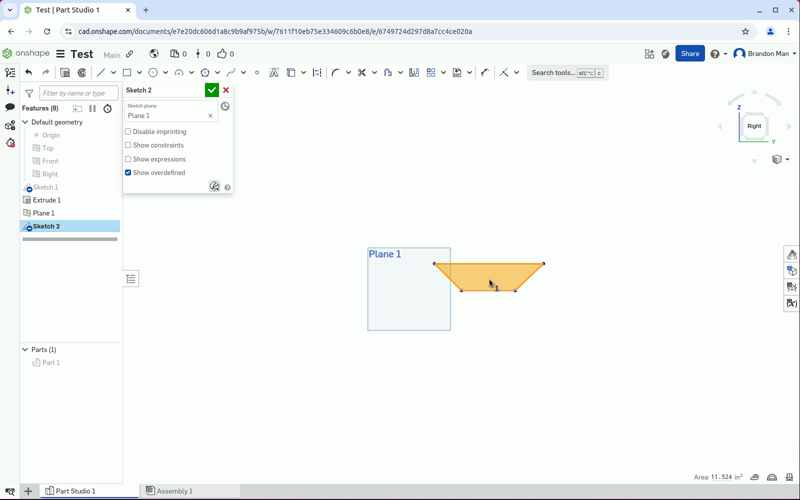
scroll(-6)
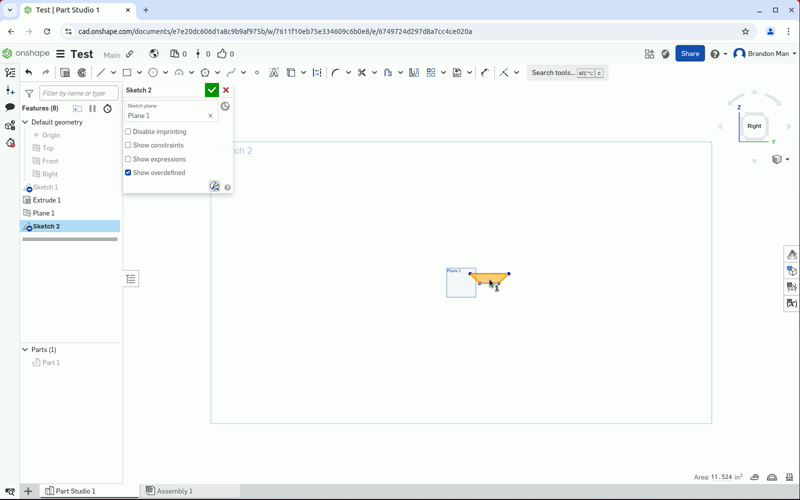
mouse_move(73, 352)
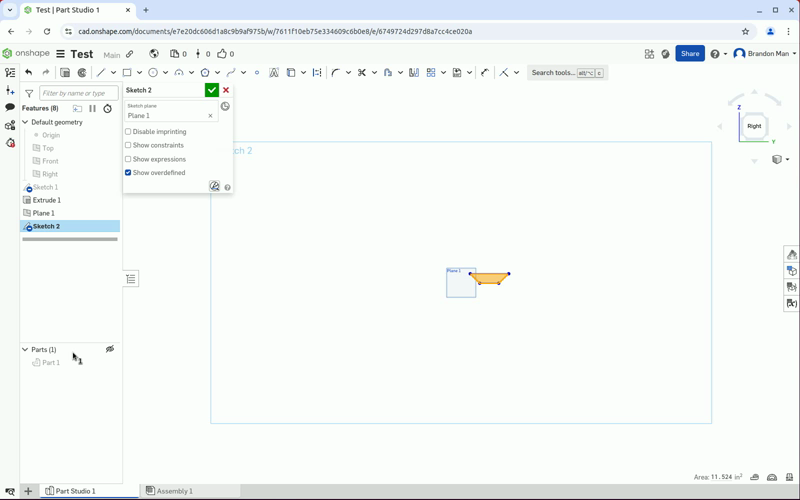
key(shift+y)
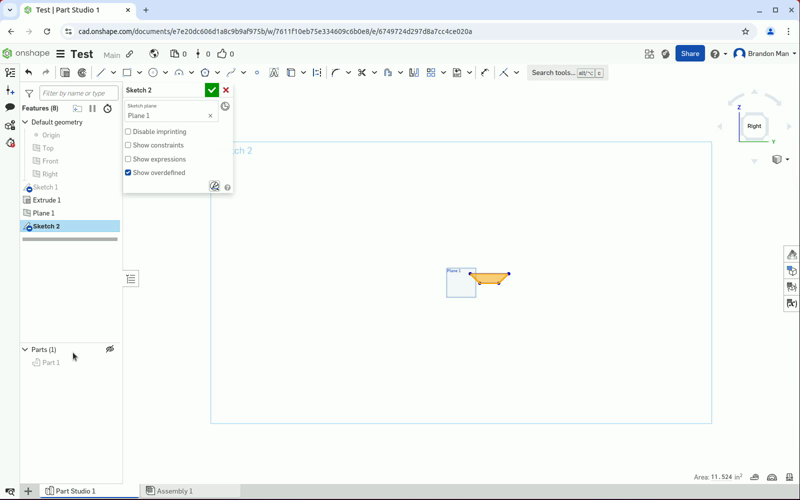
key(shift+e)
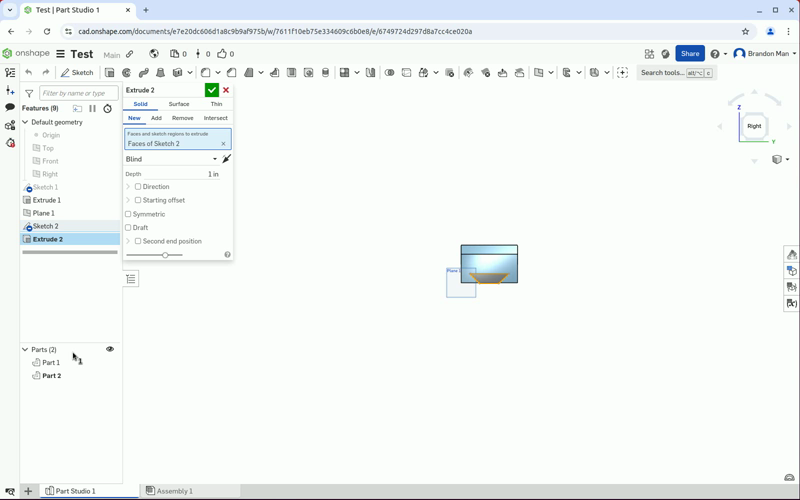
mouse_move(143, 106)
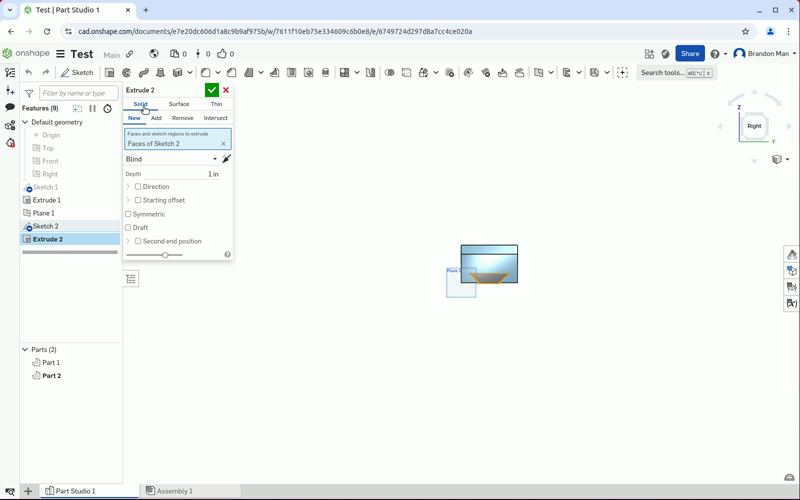
click(143, 106)
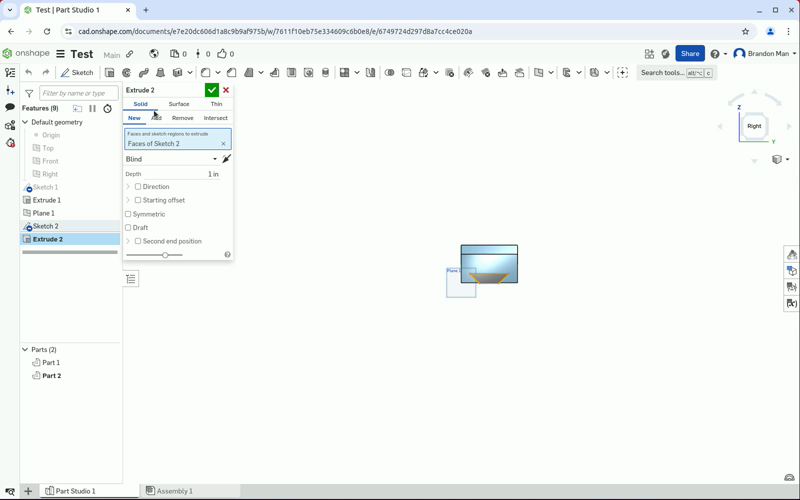
mouse_move(186, 120)
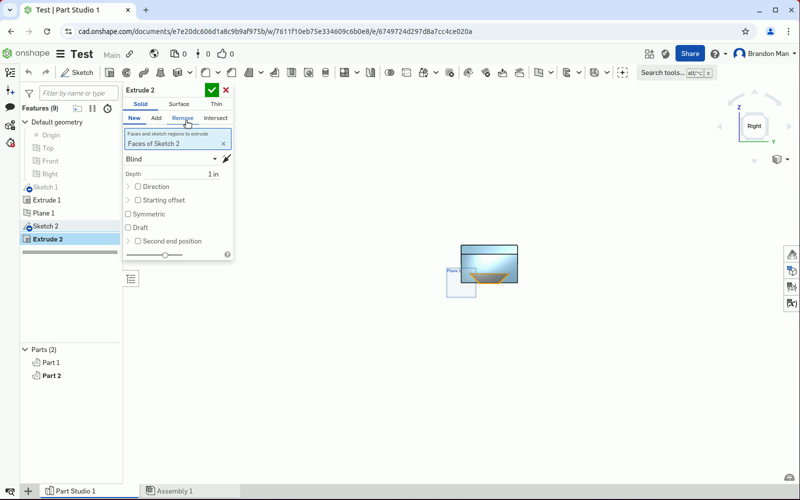
click(186, 120)
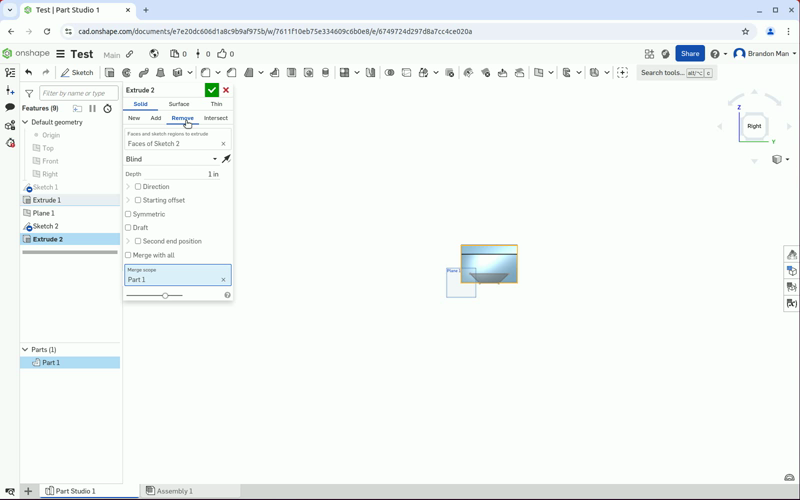
key(tab, 4)
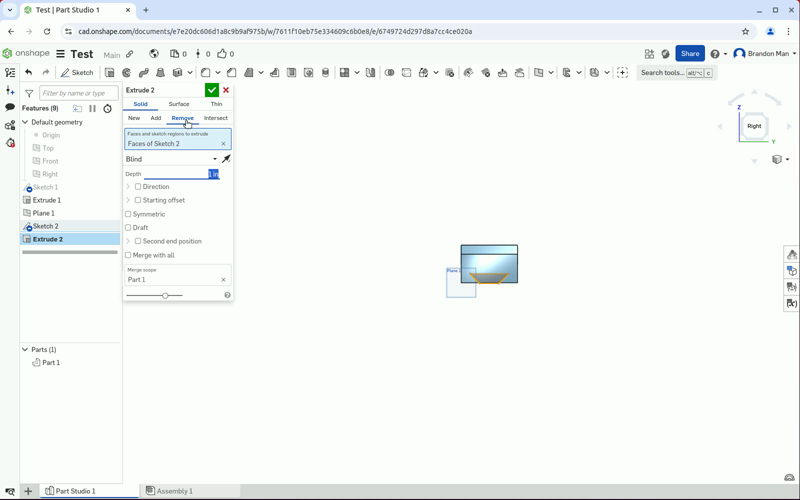
text(23.108)
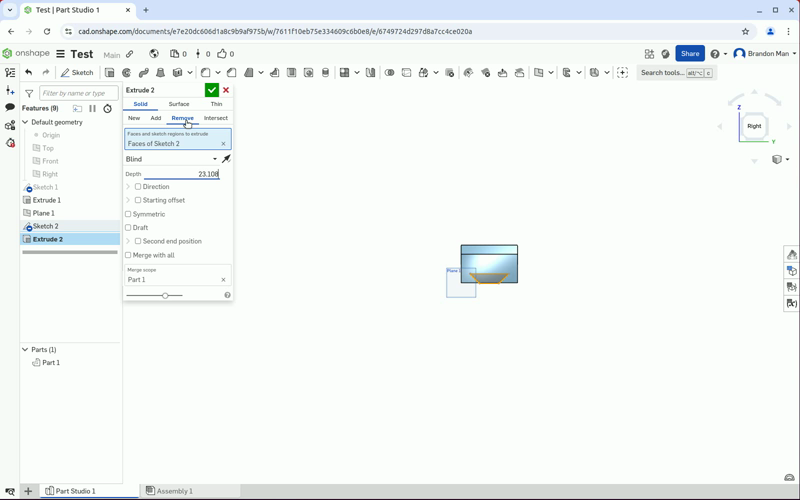
key(tab, 6)
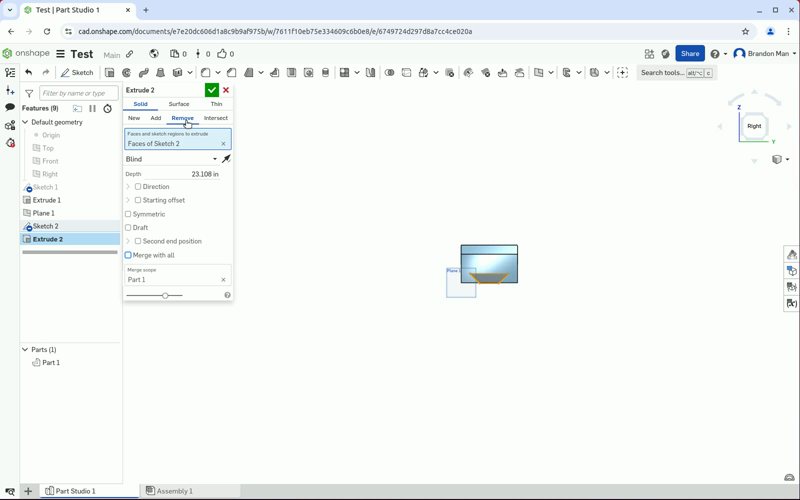
key(space)
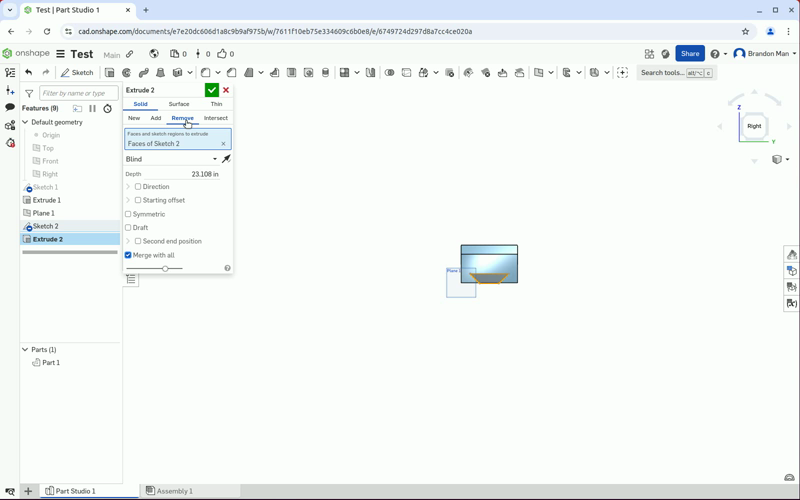
key(enter)
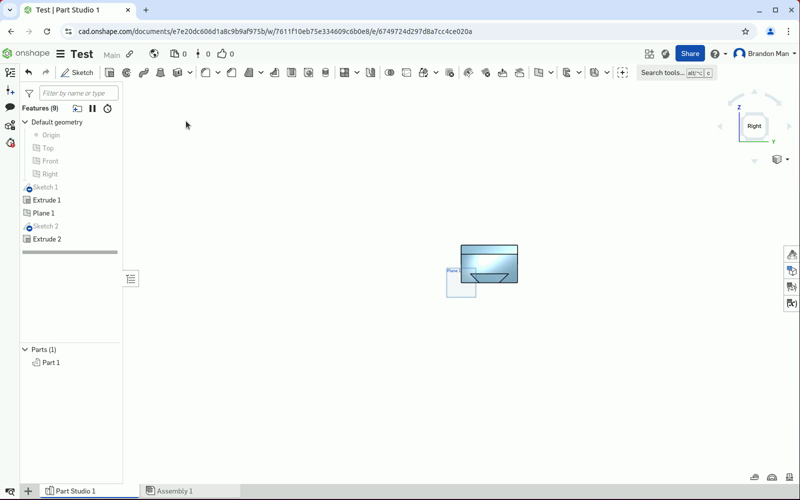
key(shift+h)
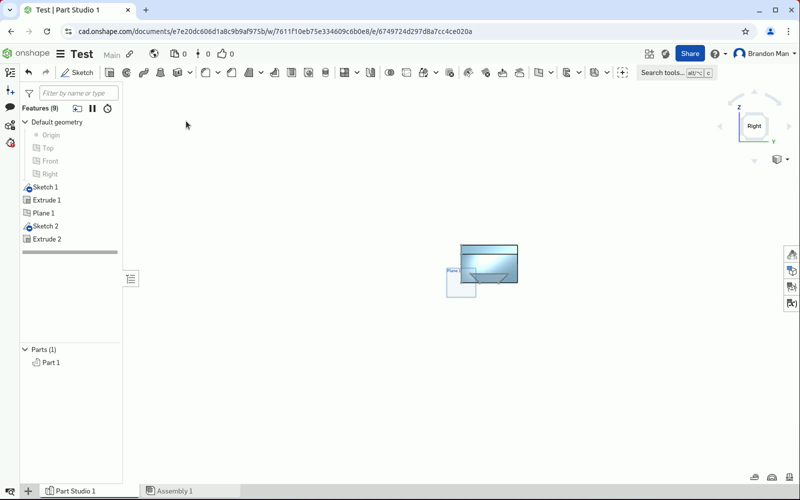
key(shift+h)
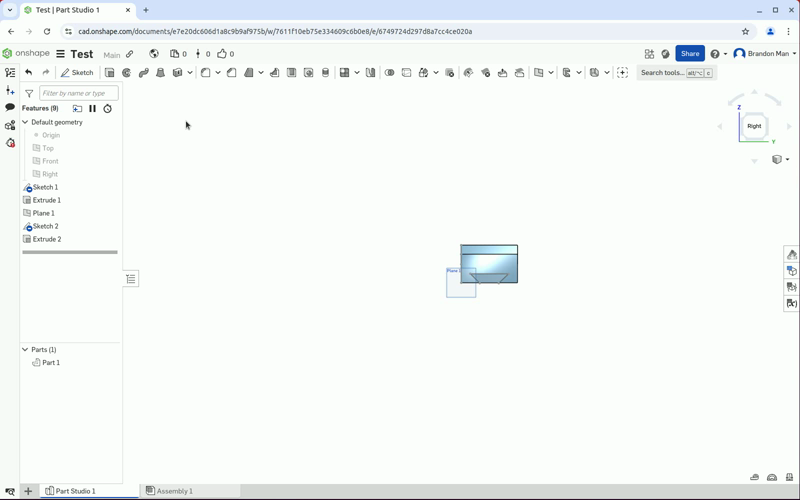
key(shift+7)
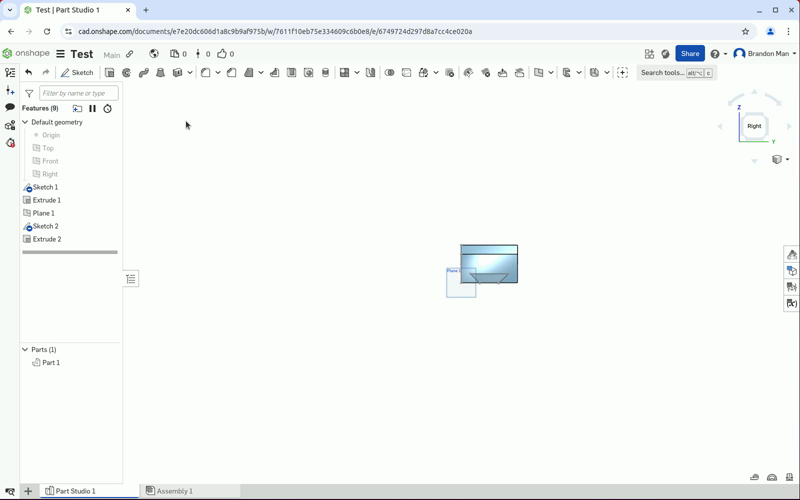
key(right, 2)
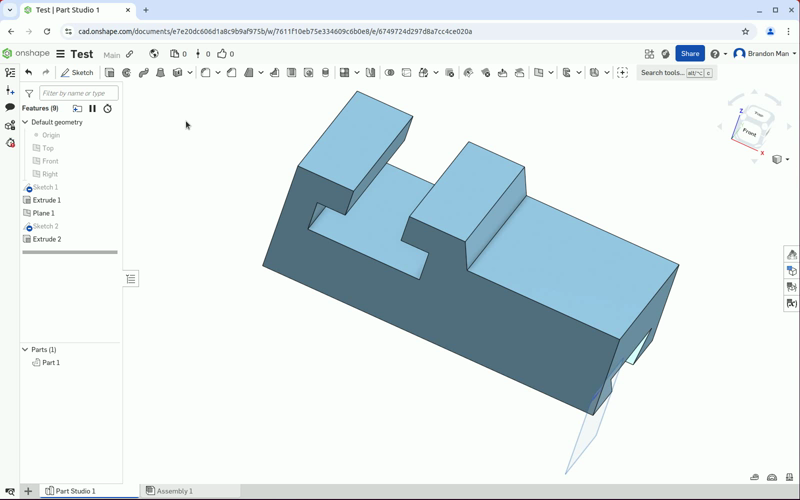
key(down, 2)
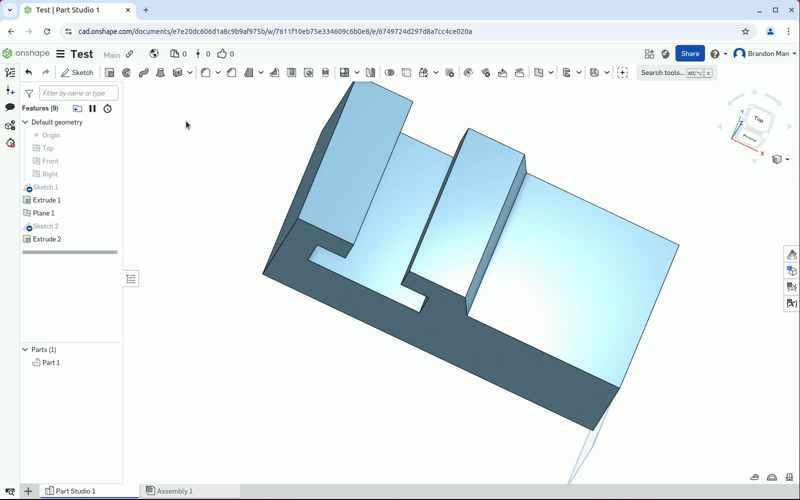
key(up, 2)
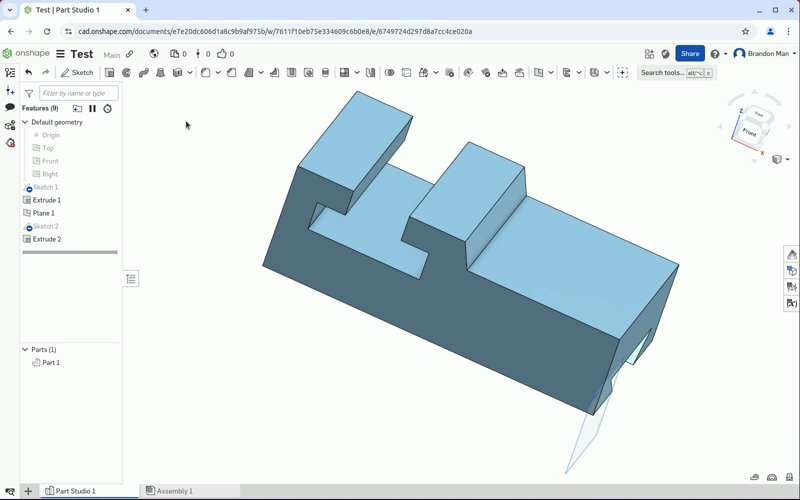
key(left, 2)
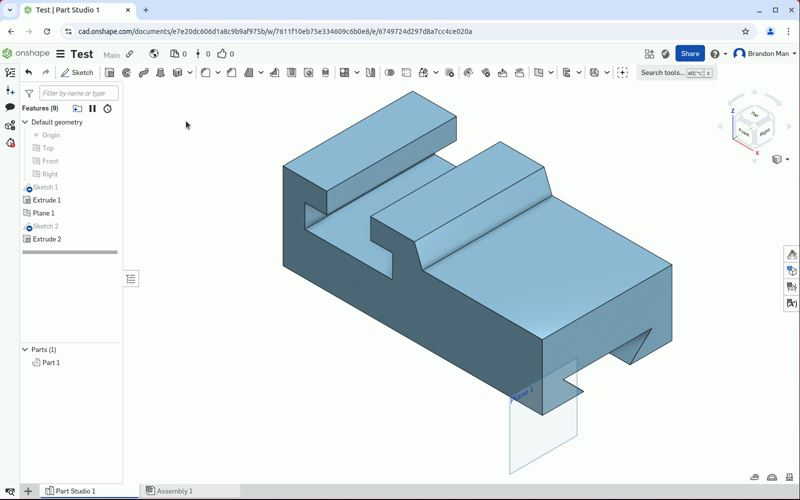
mouse_move(73, 189)
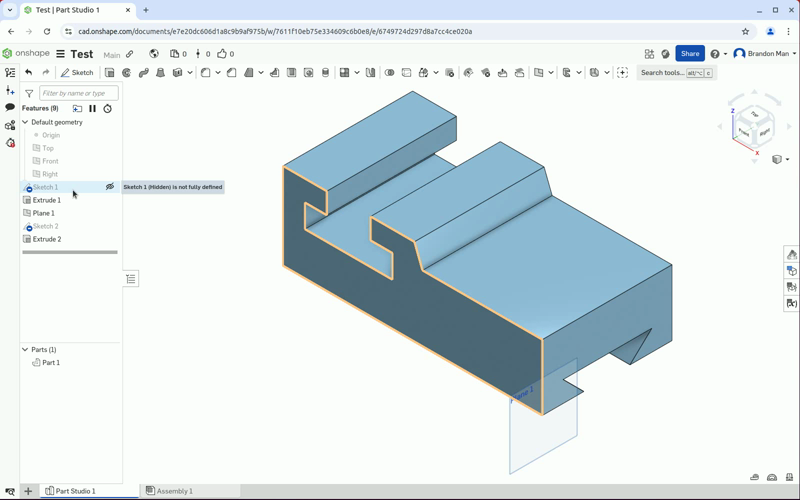
click(73, 189)